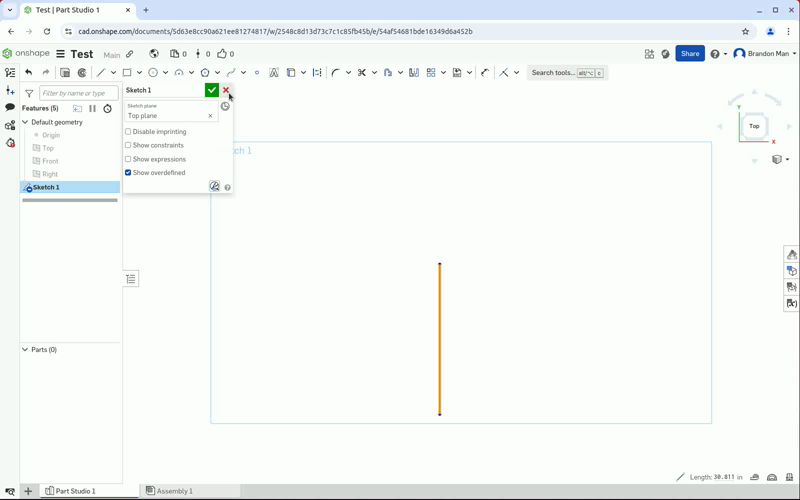
key(shift+h)
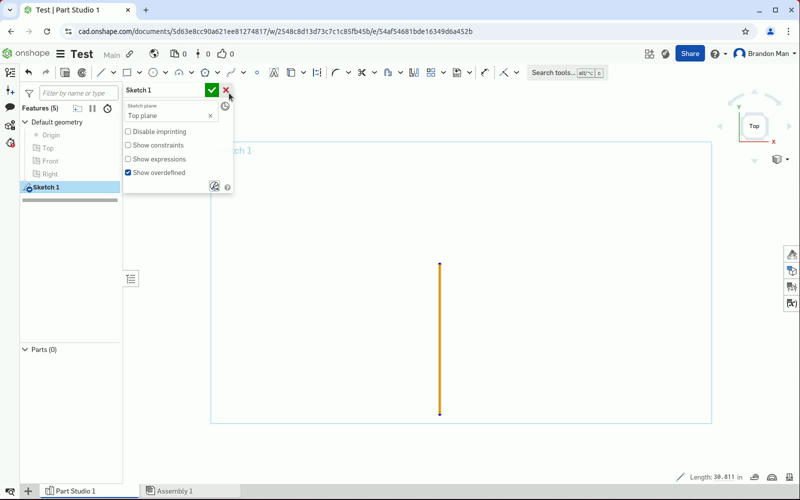
key(shift+s)
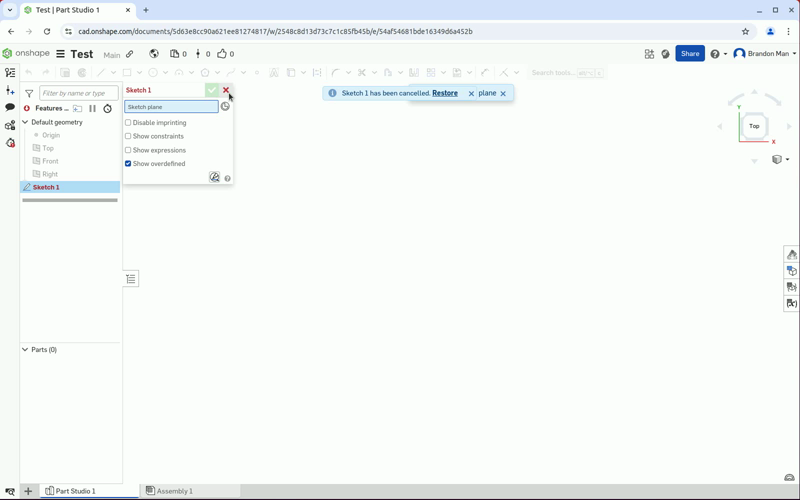
mouse_move(73, 150)
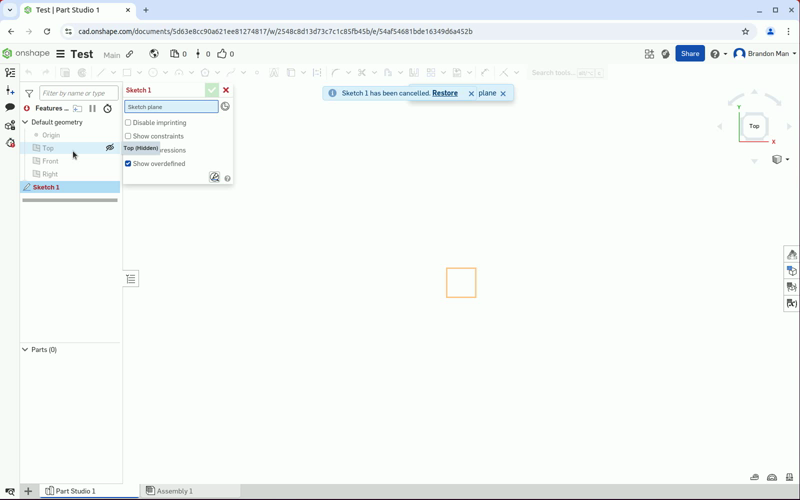
click(73, 150)
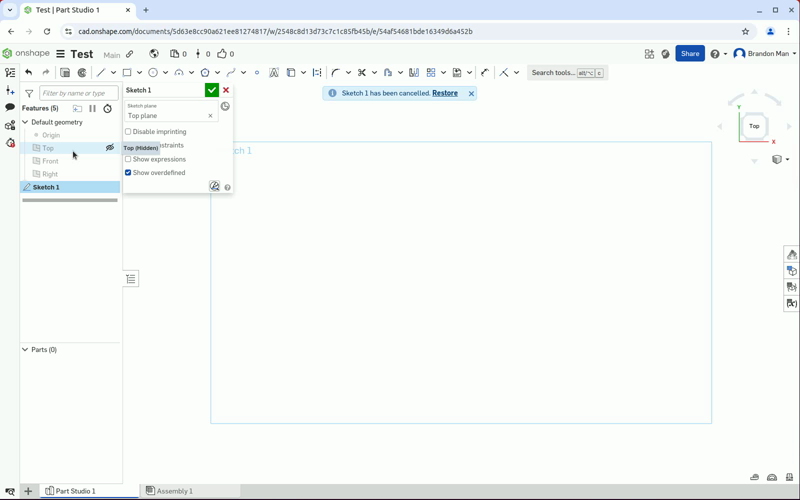
mouse_move(73, 352)
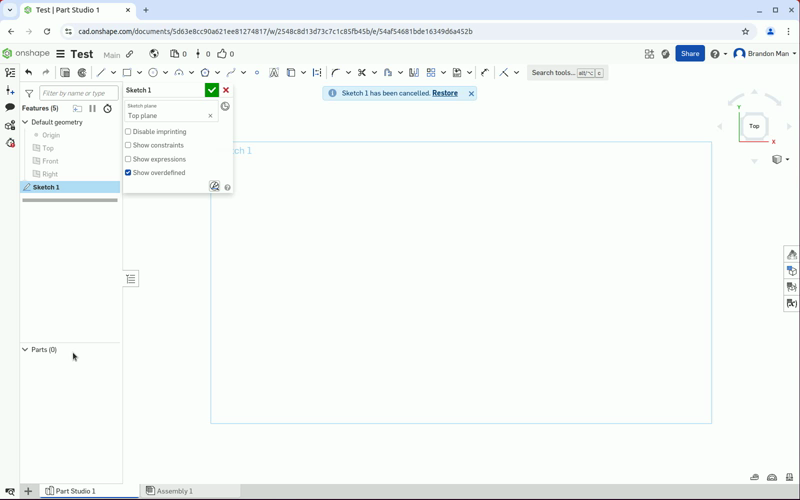
key(y)
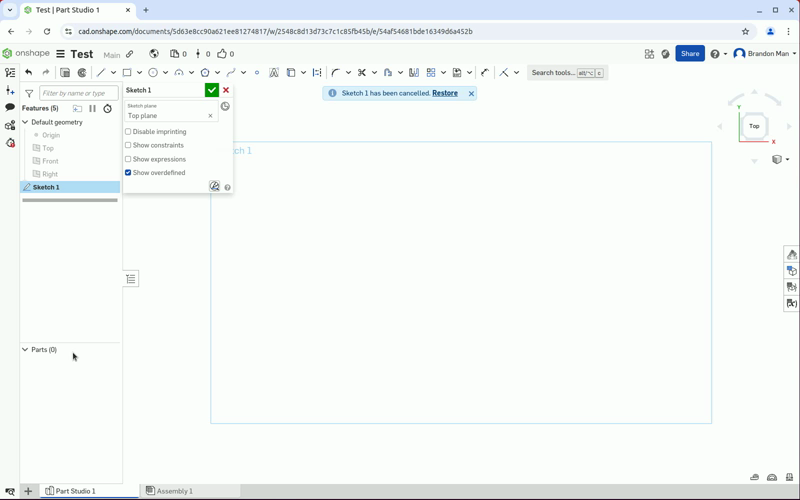
key(l)
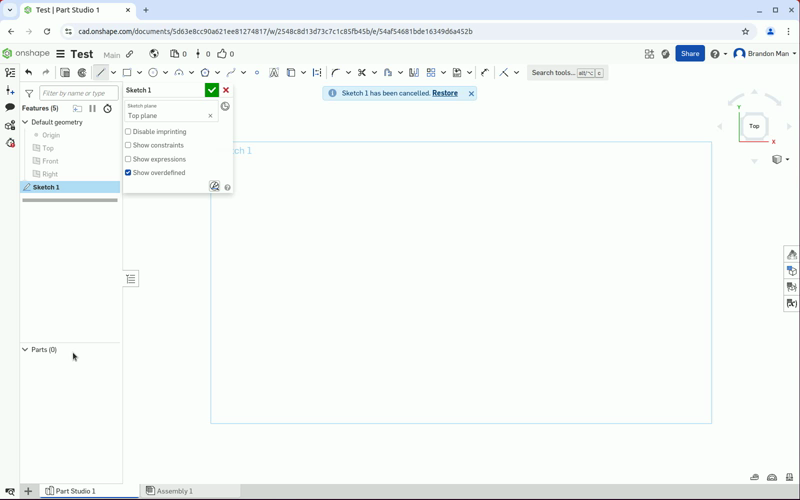
key_down(shift)
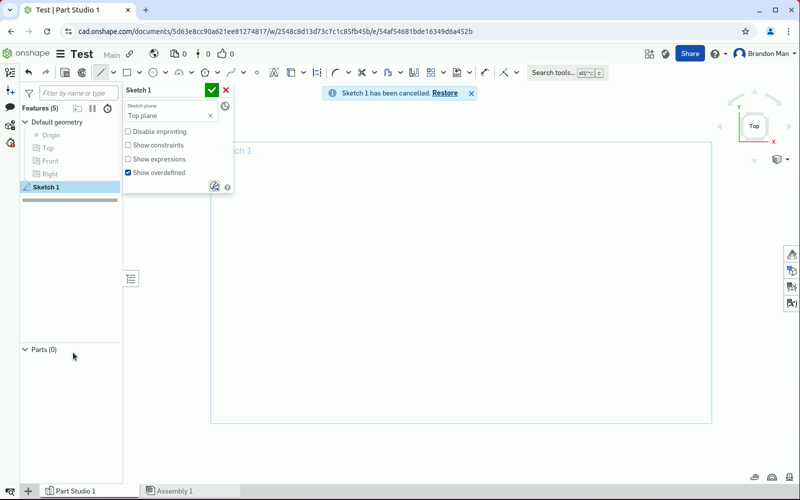
mouse_move(460, 282)
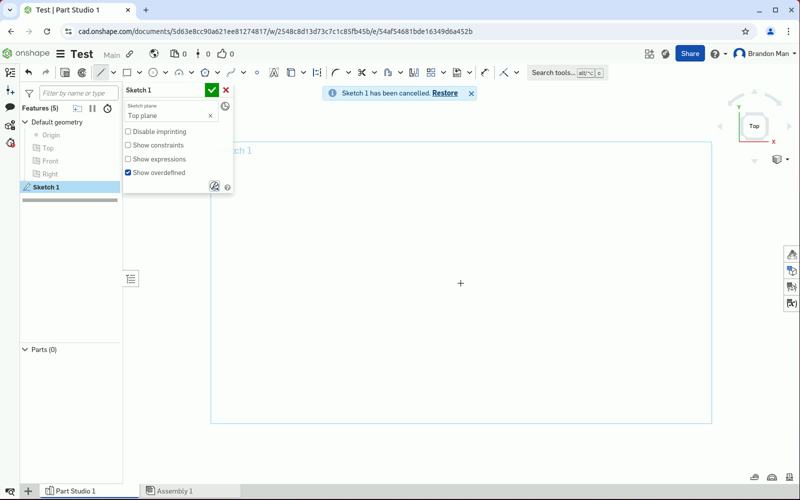
click(460, 282)
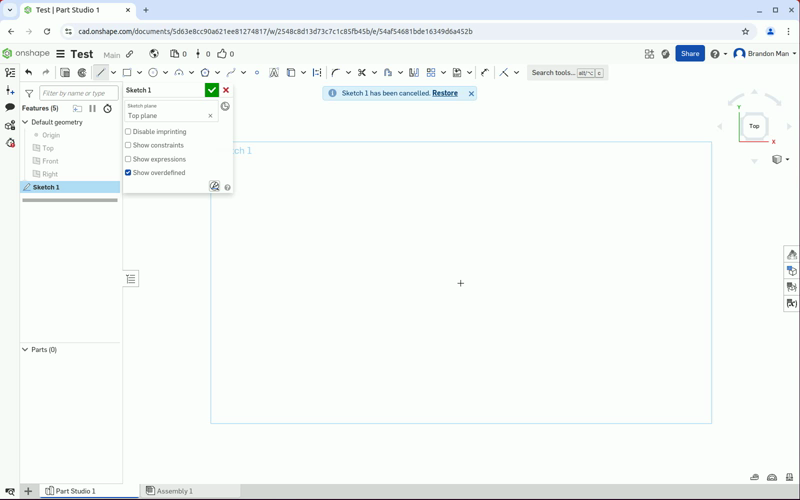
key_up(shift)
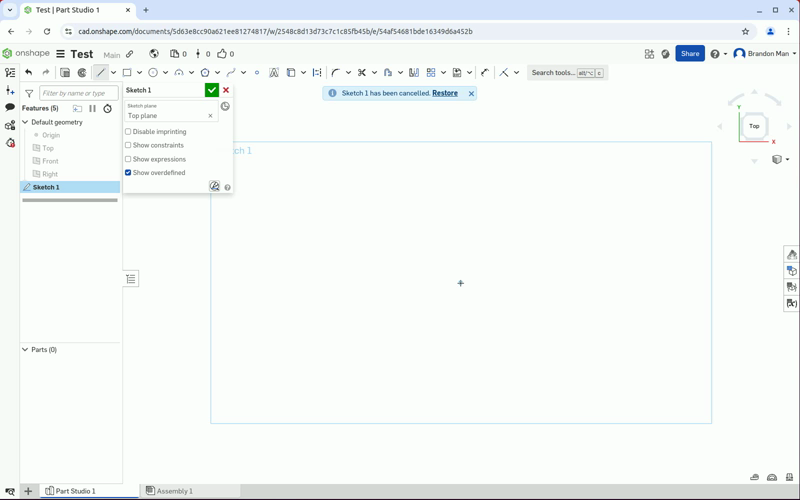
key_down(shift)
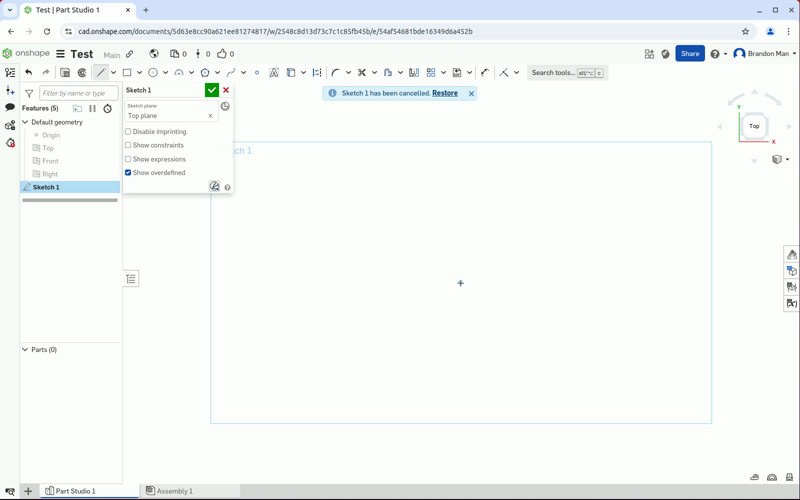
mouse_move(573, 282)
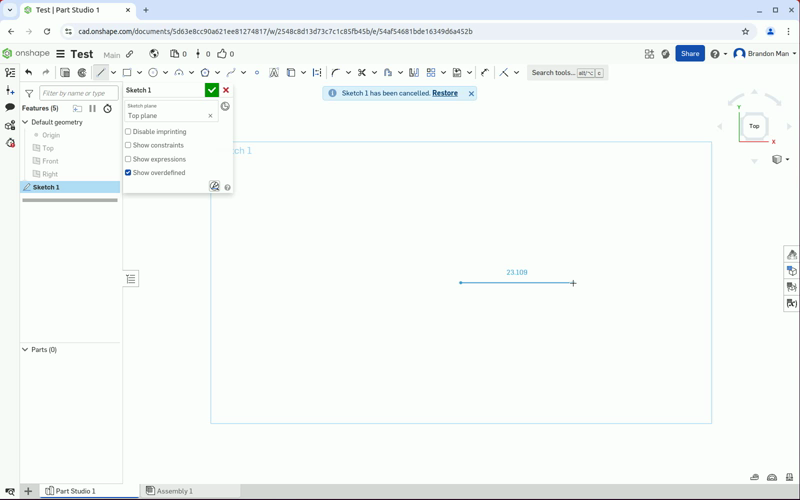
click(573, 282)
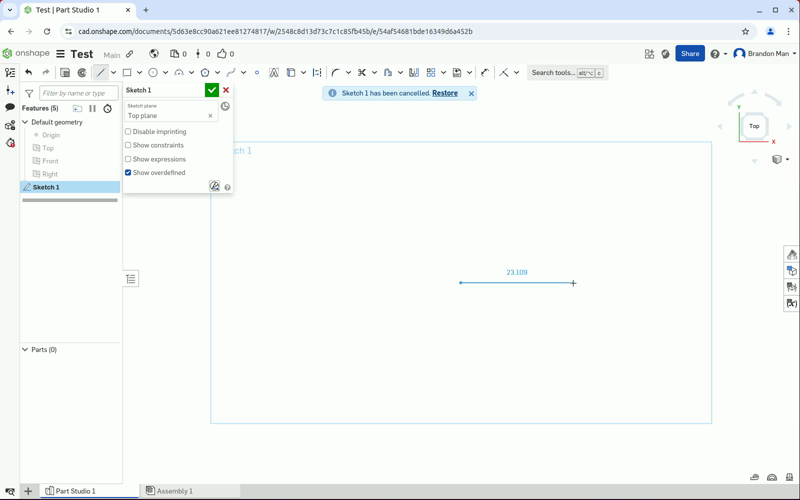
key_up(shift)
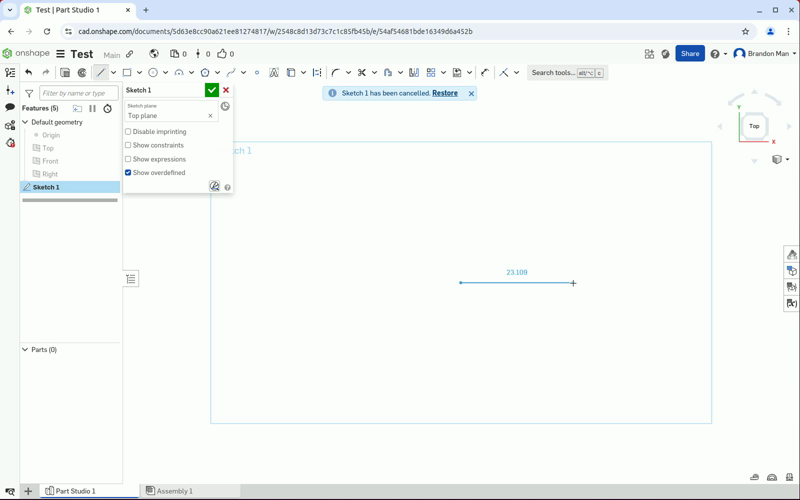
key_down(shift)
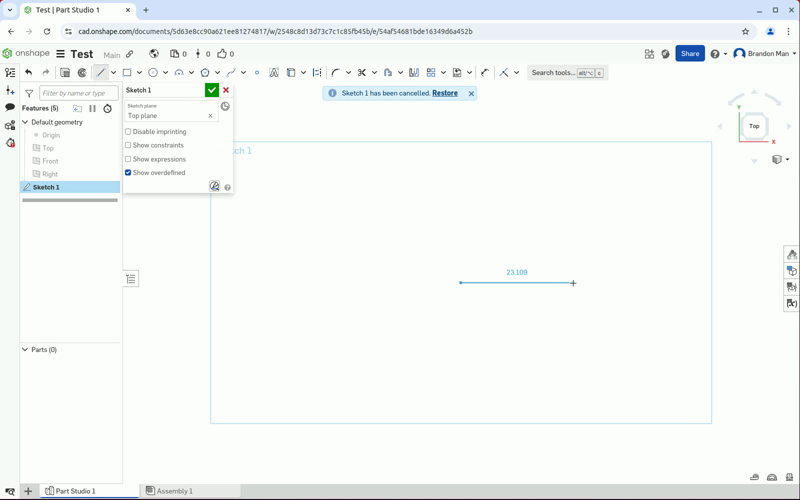
mouse_move(573, 208)
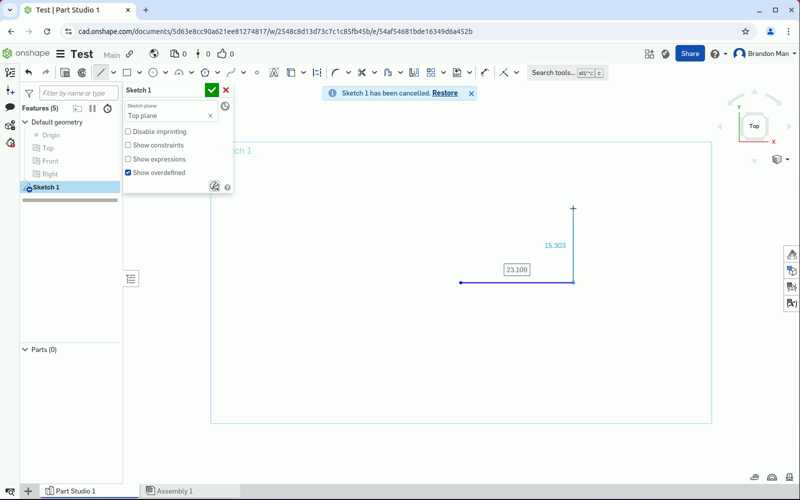
click(573, 208)
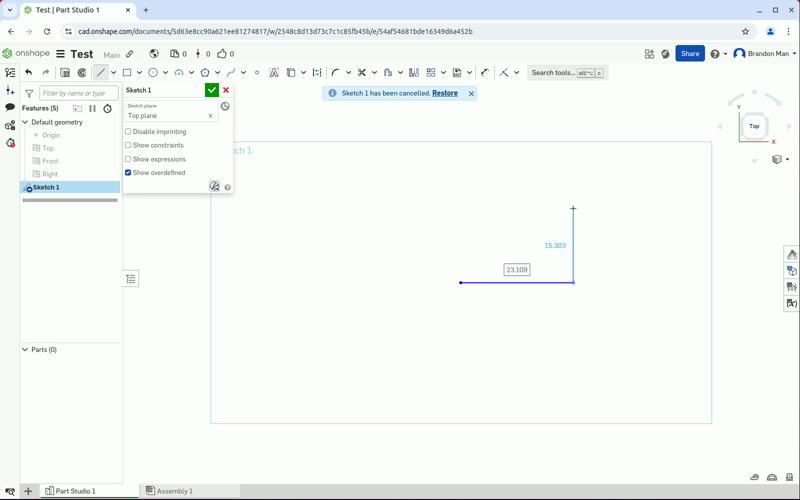
key_up(shift)
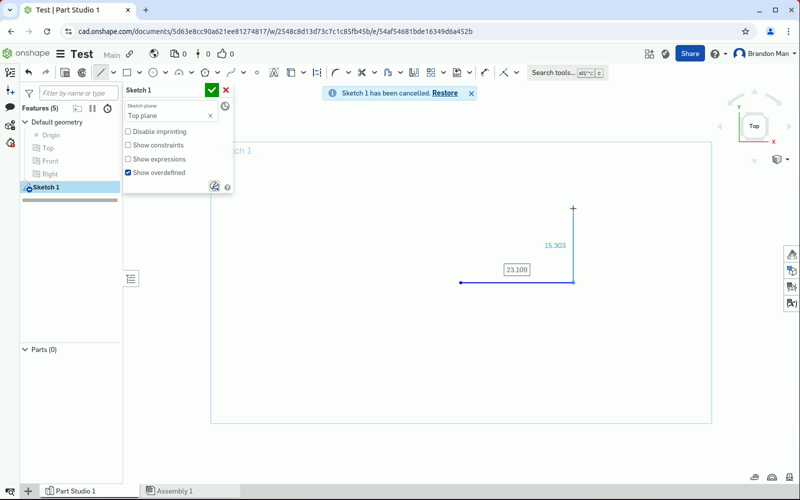
key_down(shift)
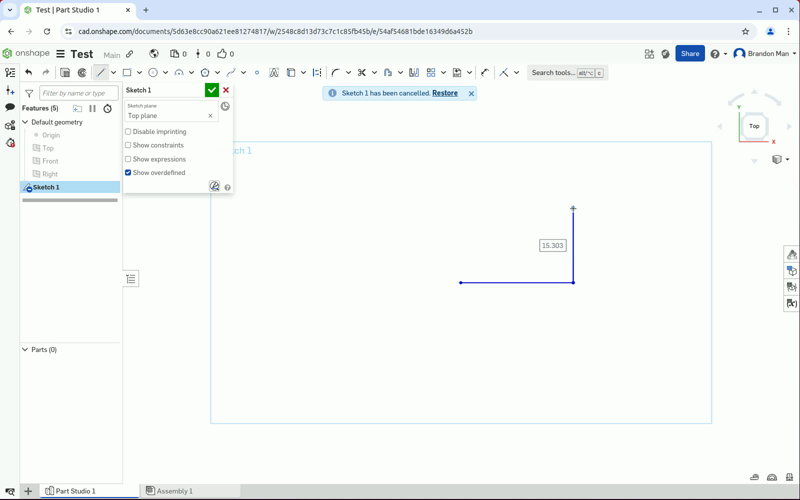
mouse_move(460, 208)
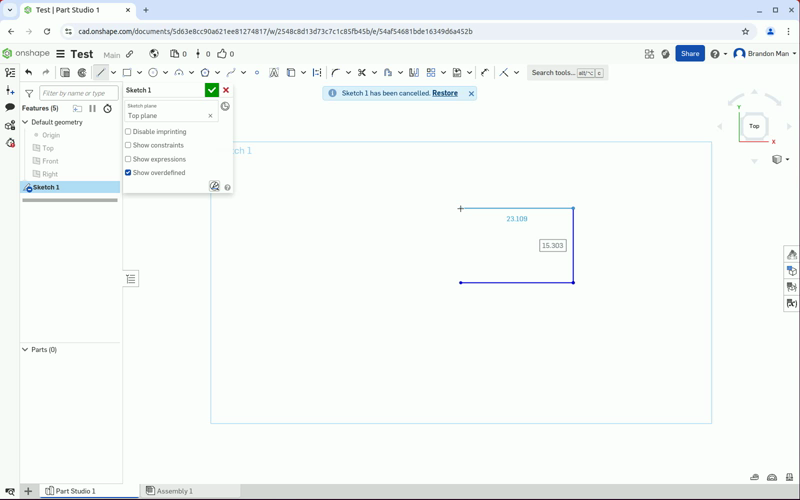
click(460, 208)
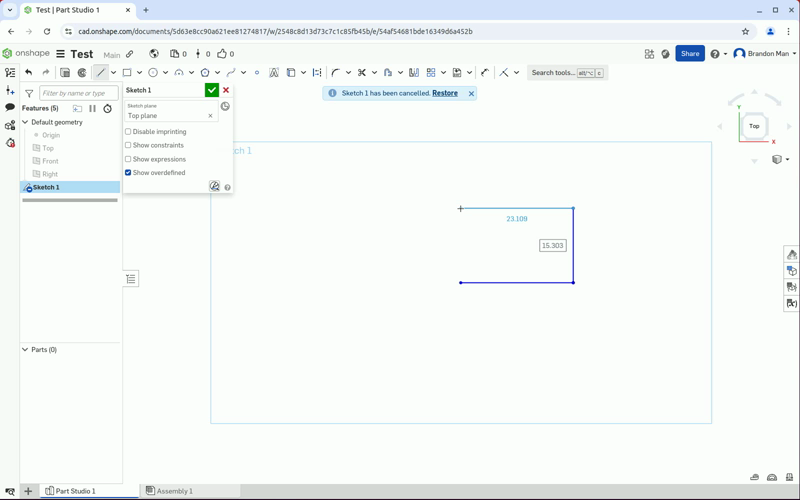
key_up(shift)
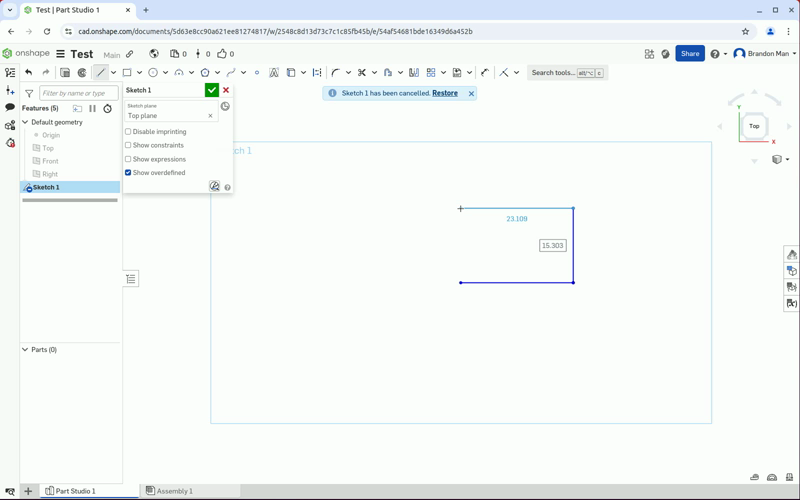
key_down(shift)
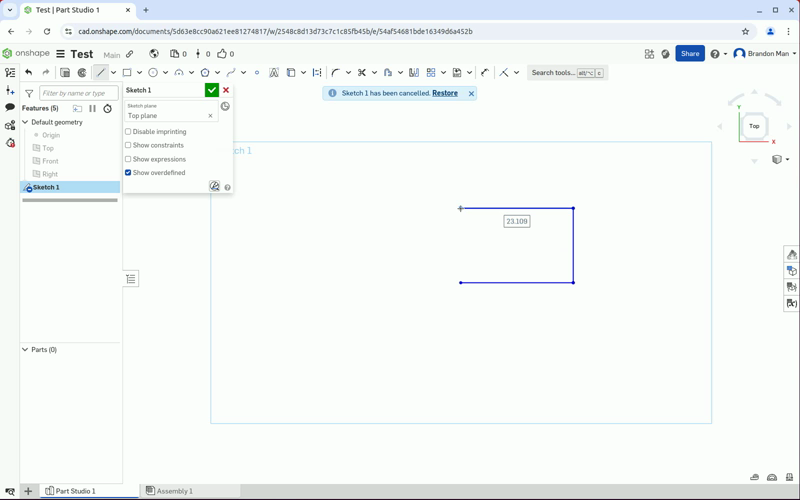
mouse_move(460, 282)
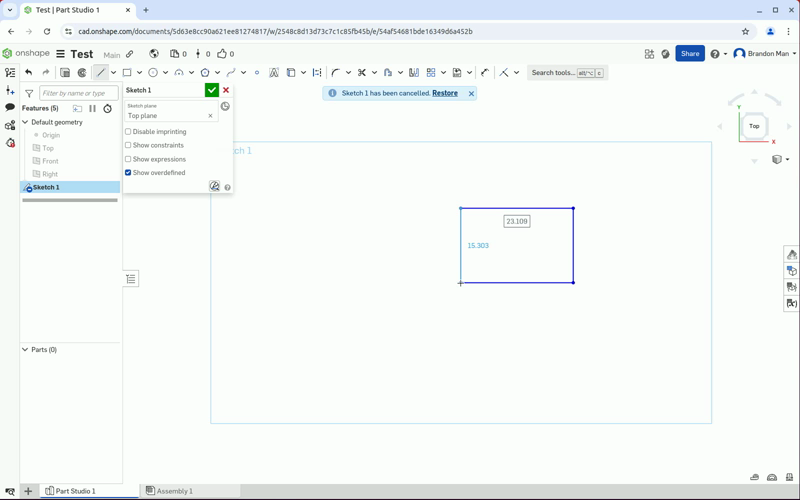
key_up(shift)
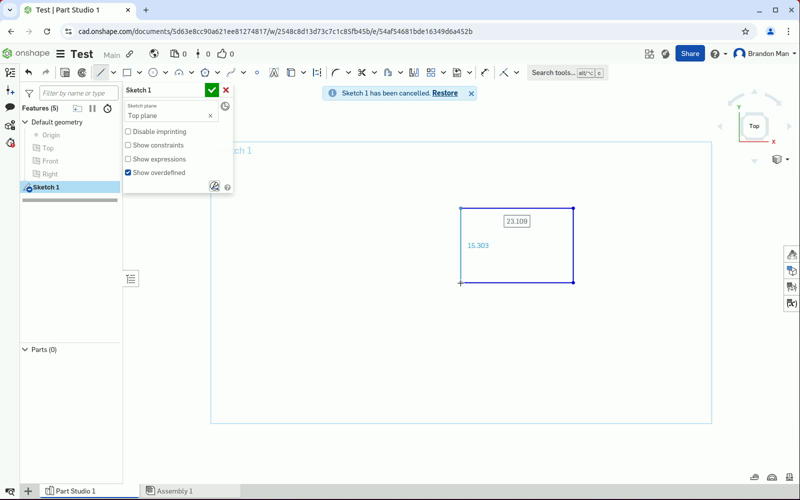
click(460, 282)
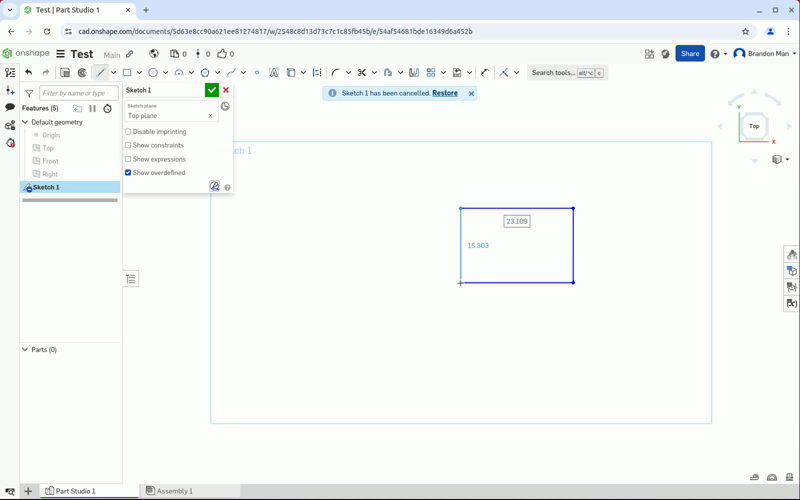
key(esc)
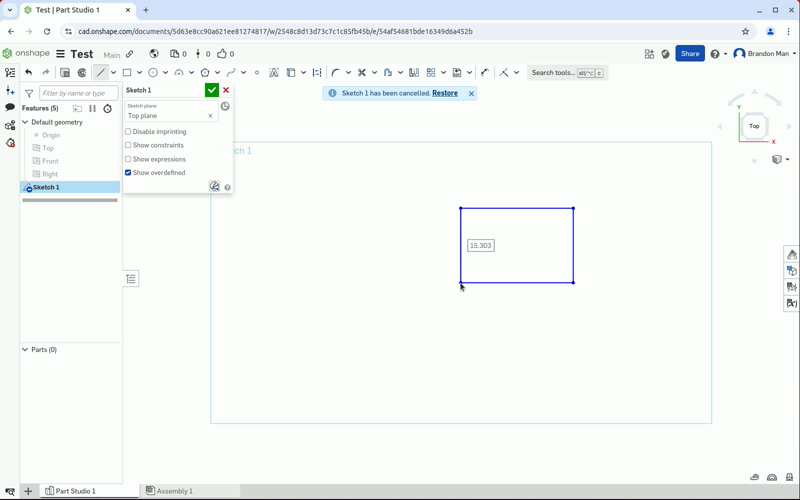
mouse_move(533, 224)
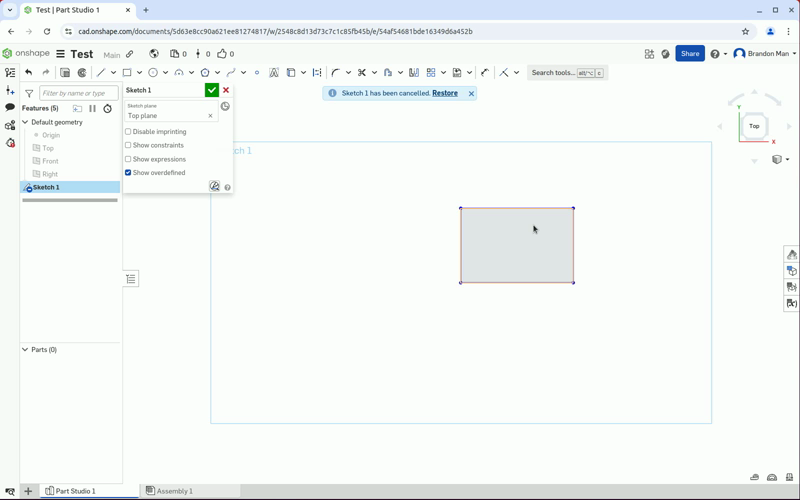
click(533, 224)
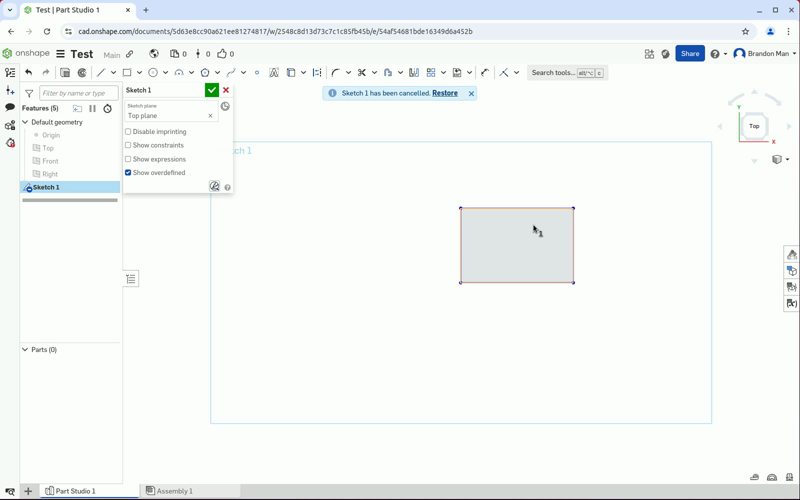
mouse_move(73, 352)
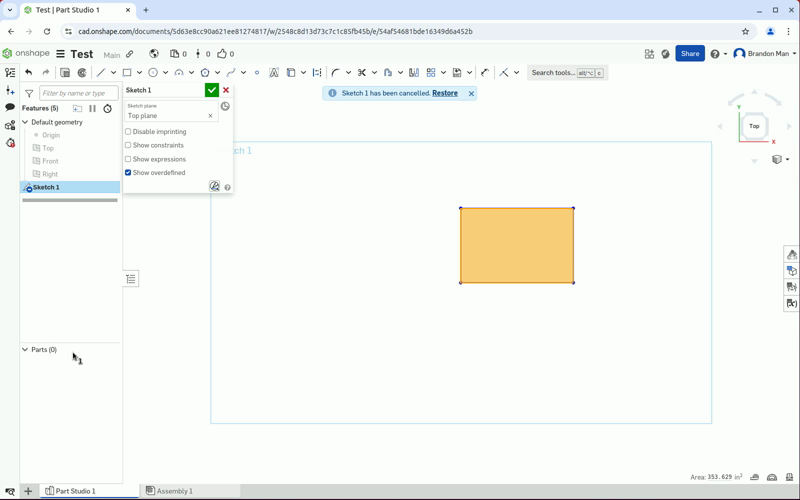
key(shift+y)
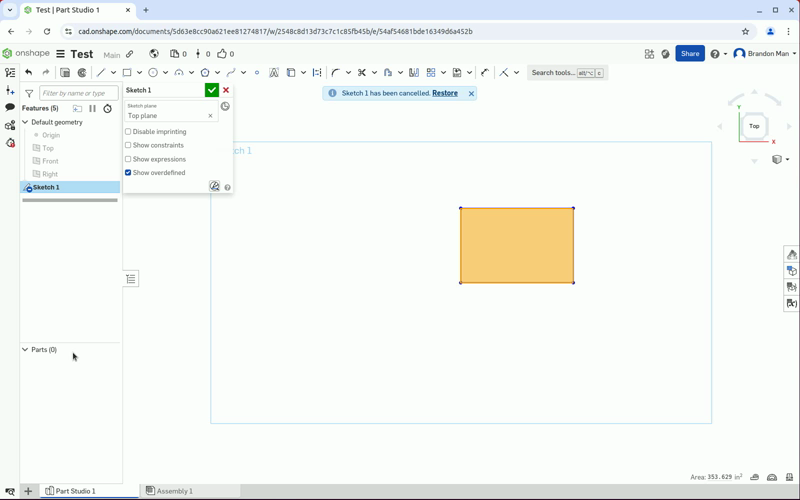
key(shift+e)
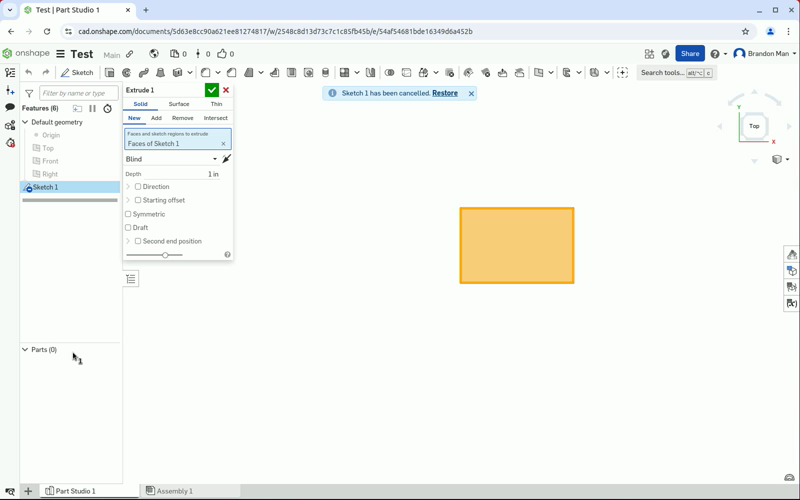
mouse_move(143, 106)
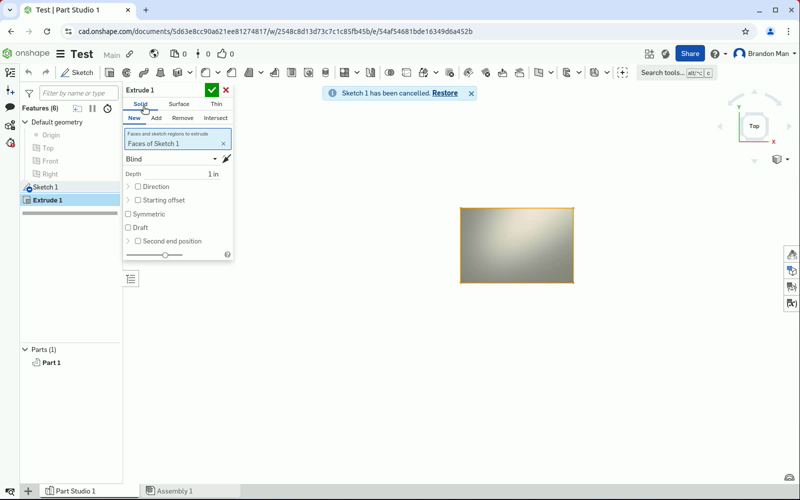
click(143, 106)
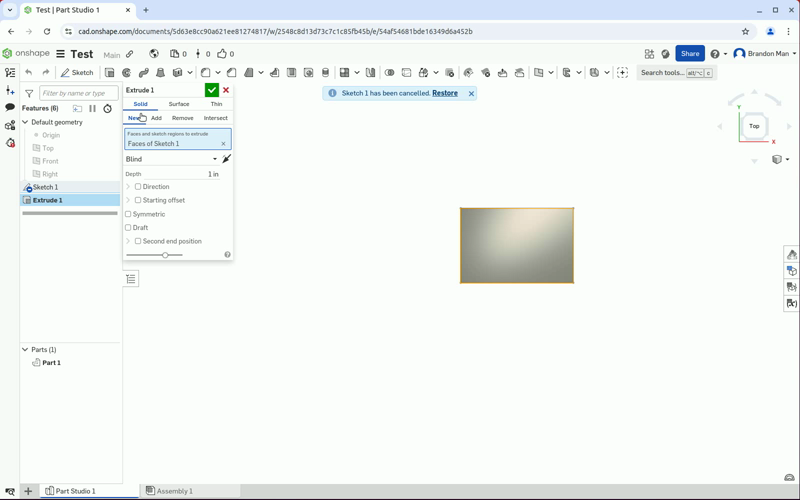
mouse_move(137, 120)
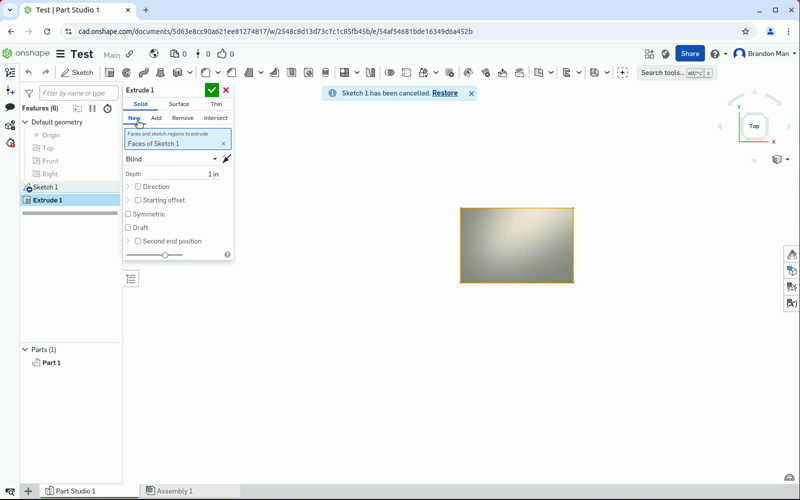
click(137, 120)
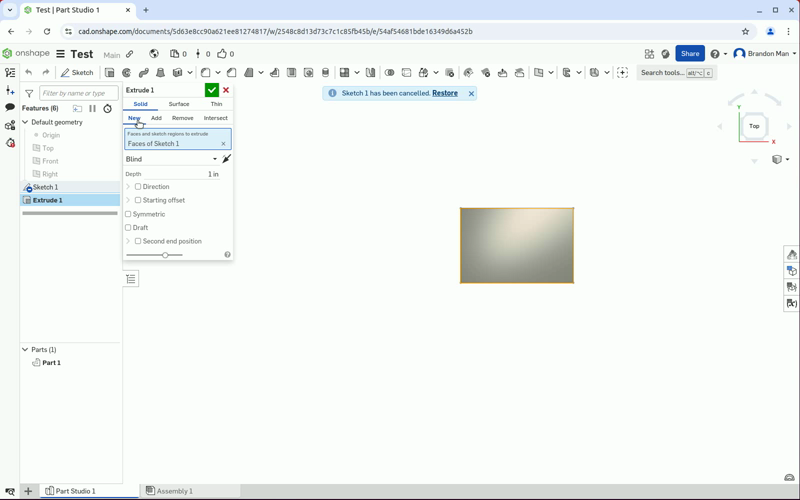
key(tab, 4)
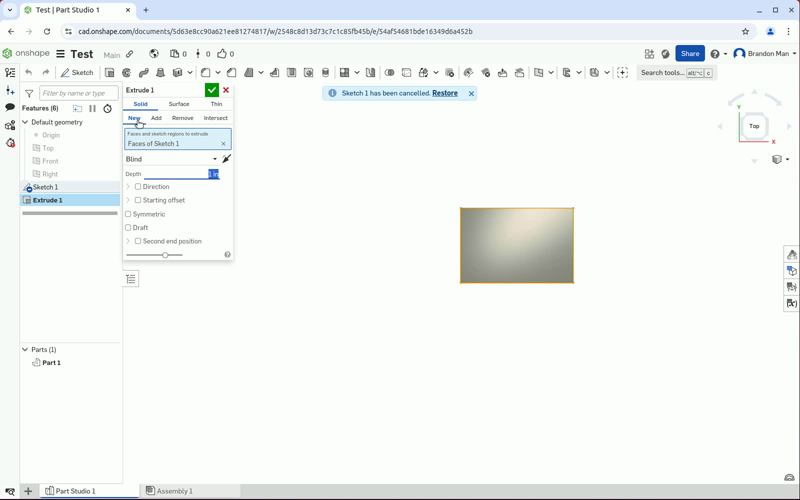
text(15.405)
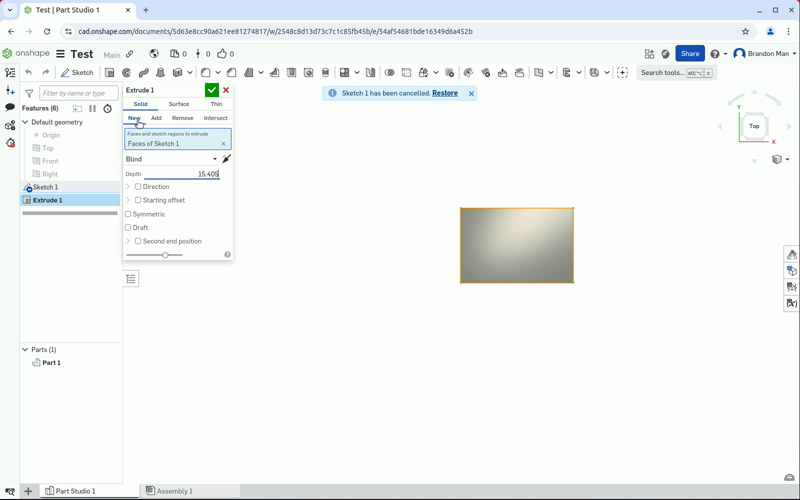
key(enter)
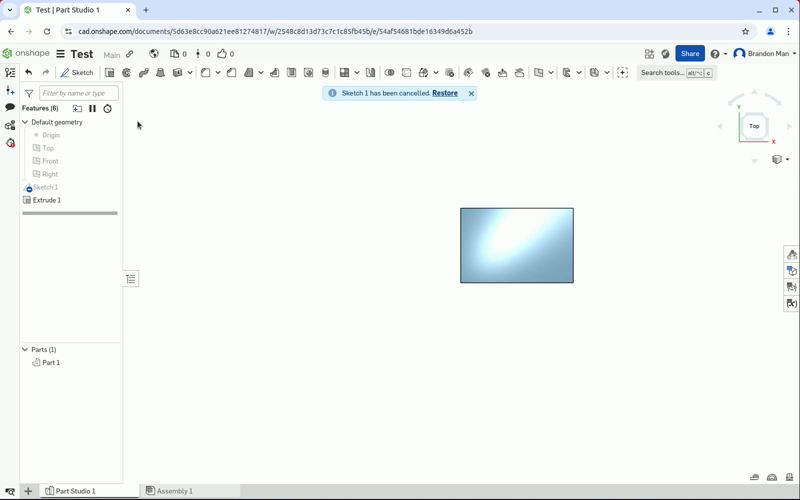
key(shift+h)
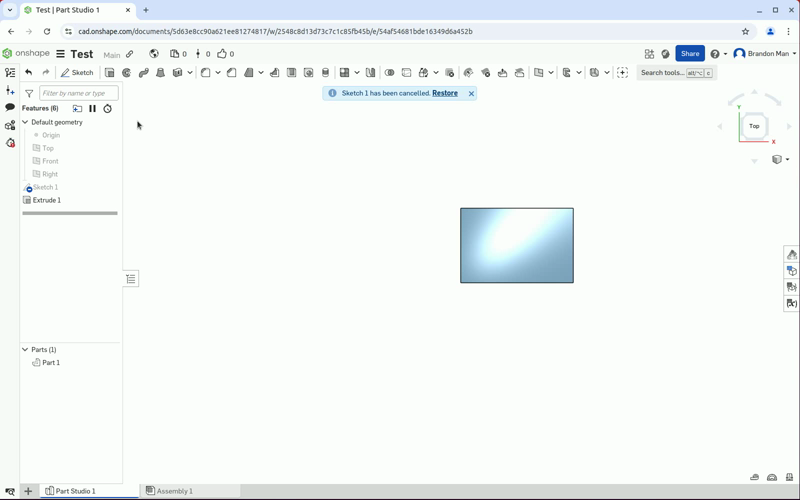
key(shift+h)
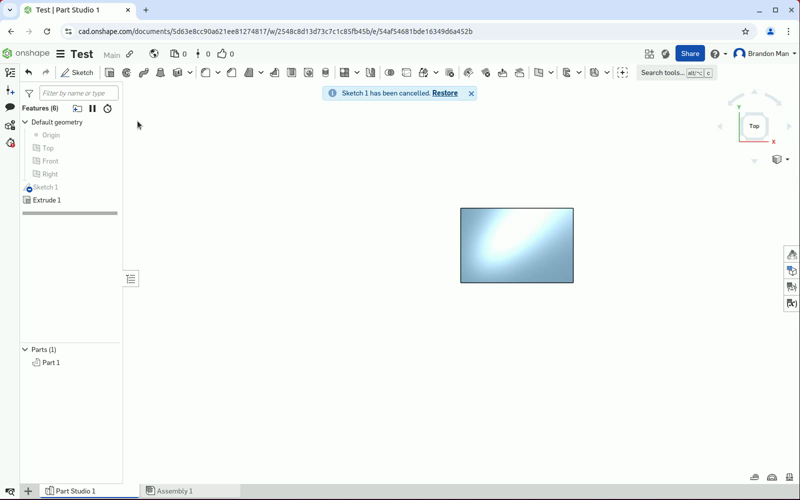
mouse_move(73, 189)
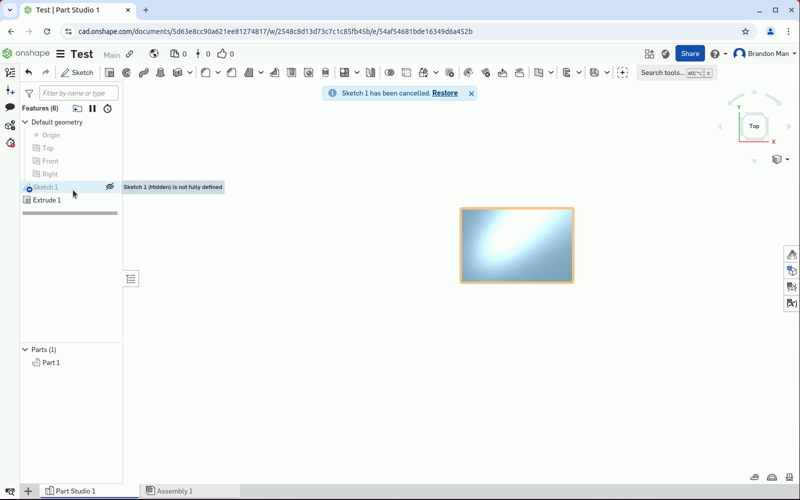
click(73, 189)
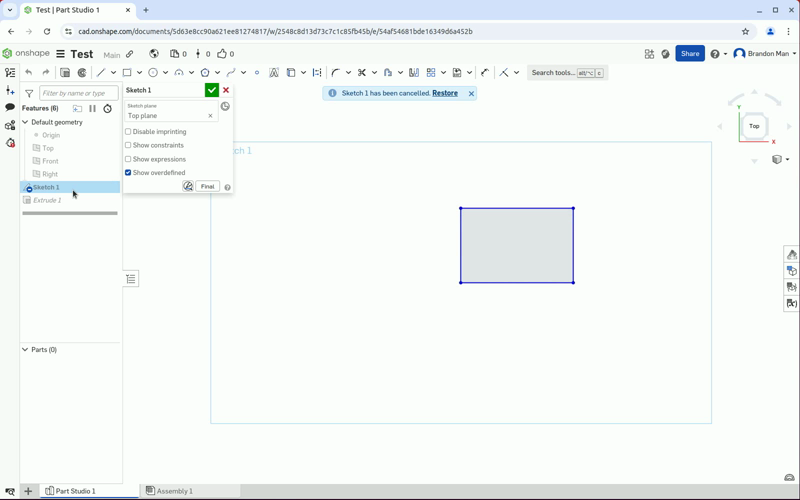
mouse_move(229, 92)
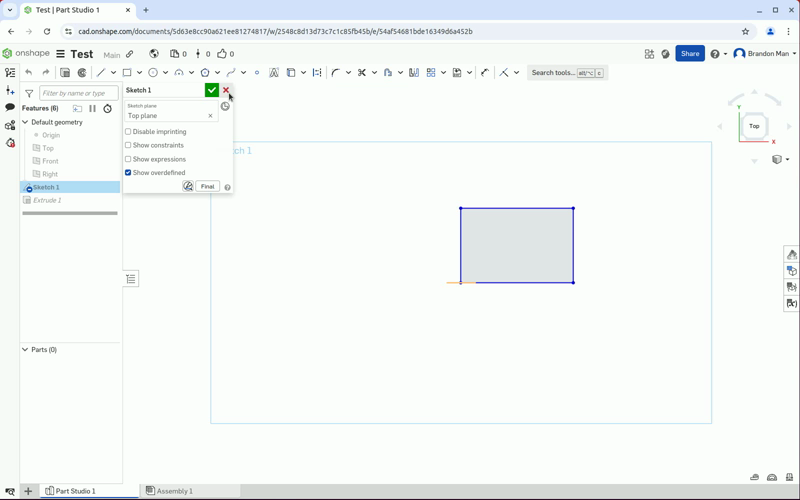
click(229, 92)
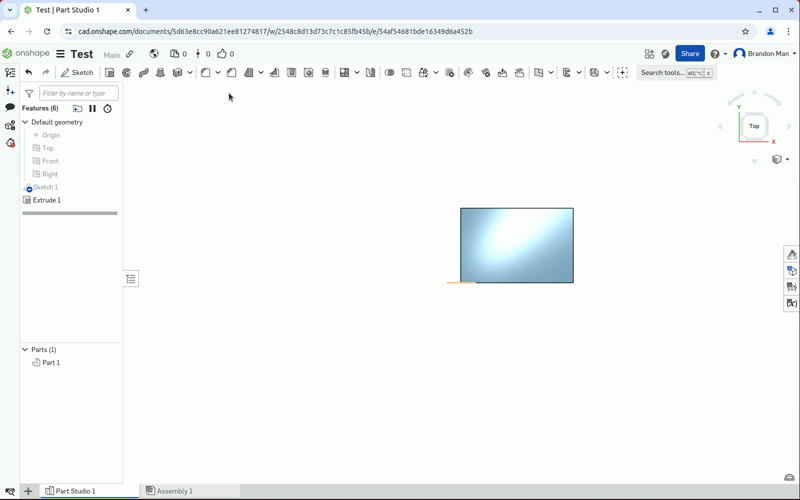
mouse_move(73, 352)
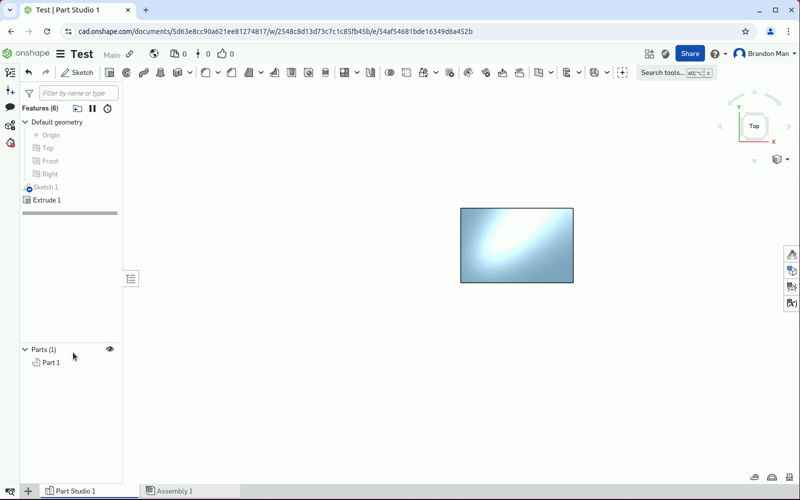
key(y)
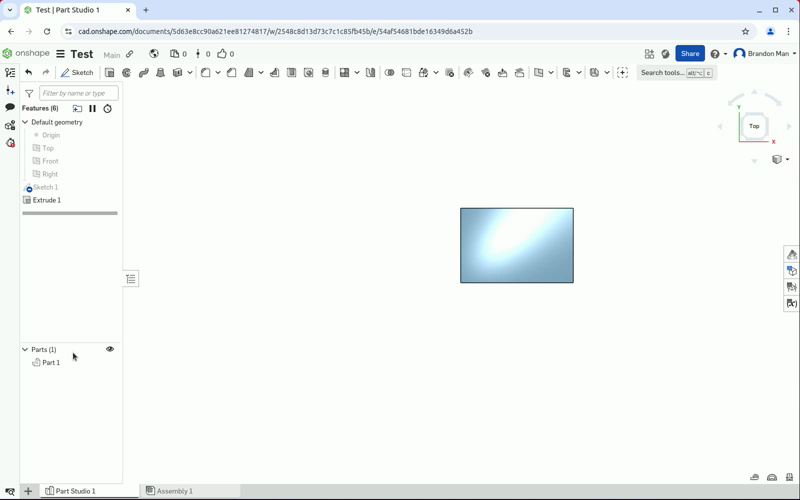
key(shift+p)
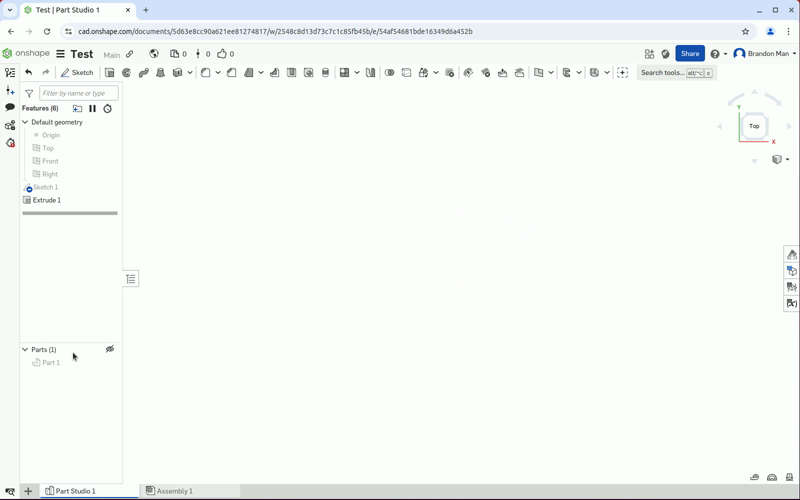
key(space)
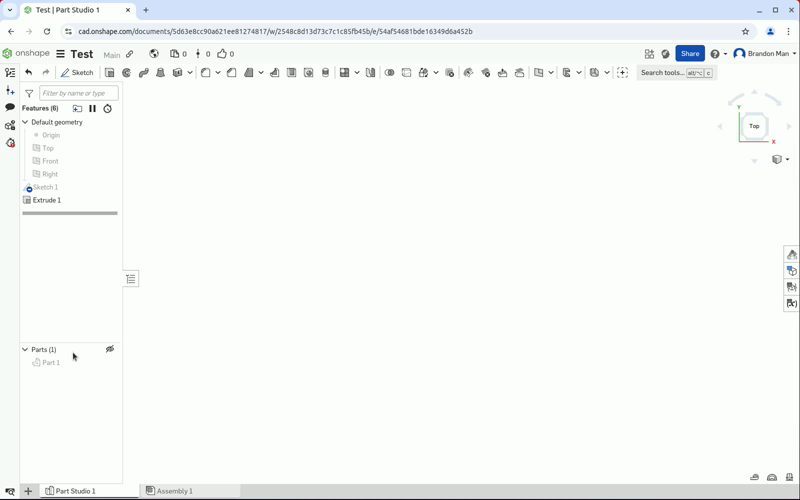
key_down(shift)
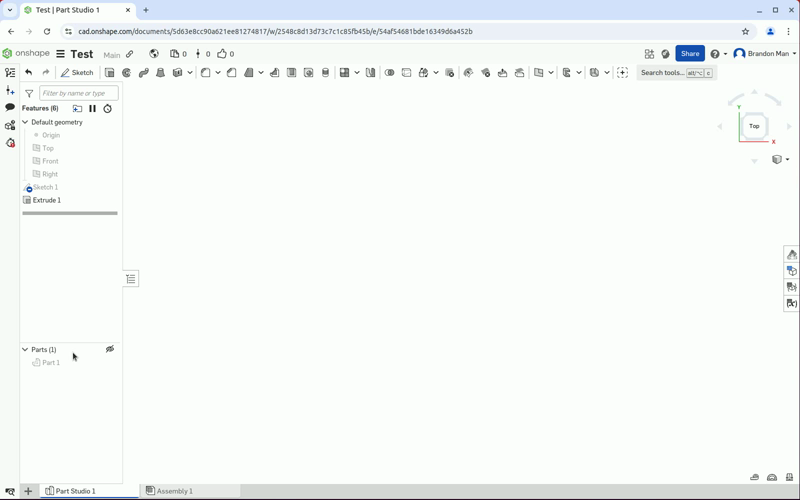
key(up)
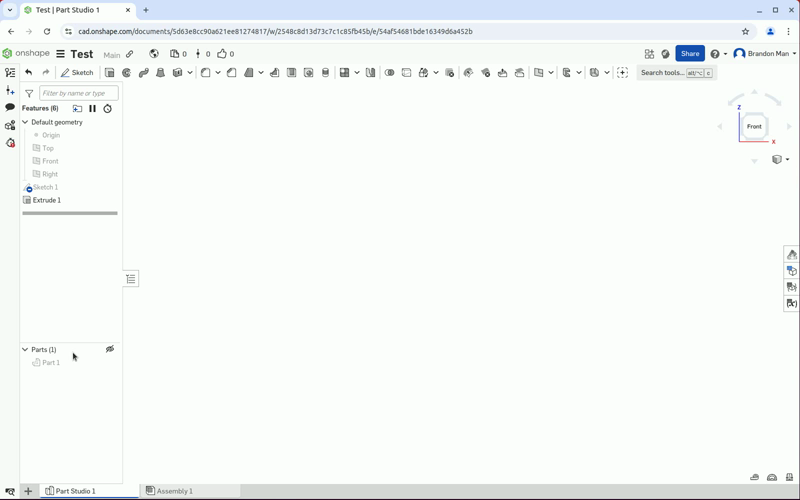
key_up(shift)
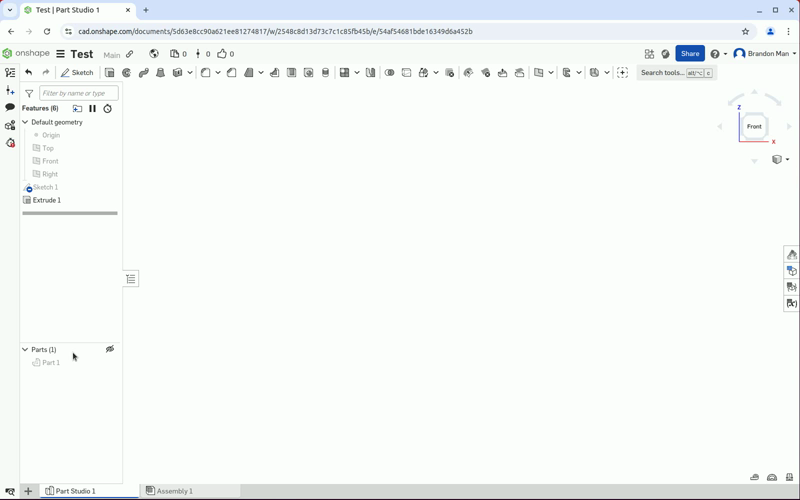
key(space)
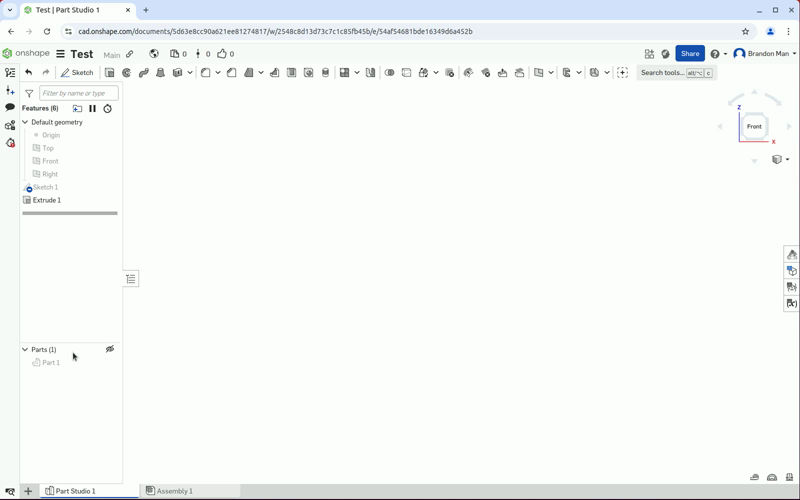
key_down(shift)
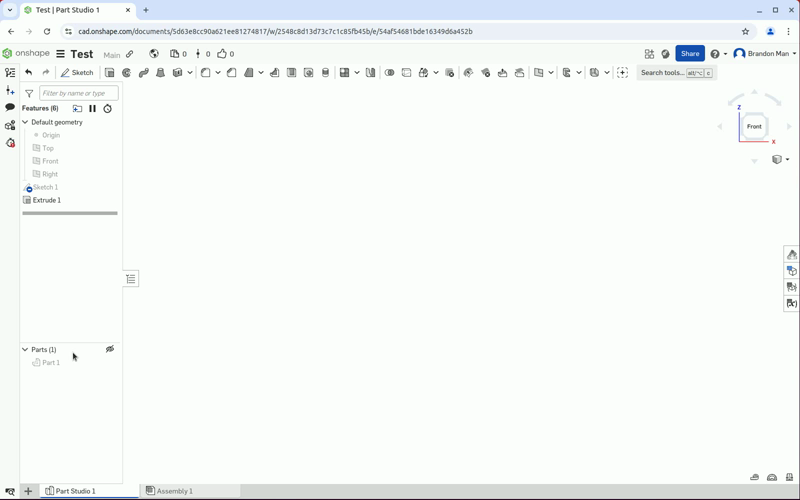
key(left)
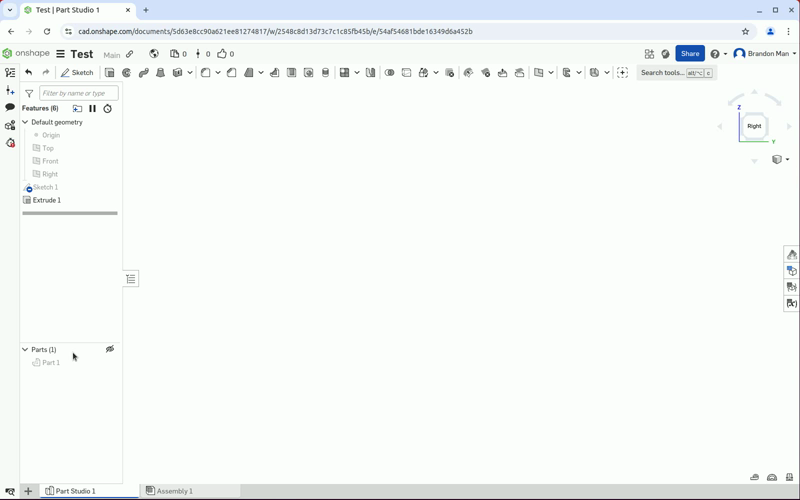
key_up(shift)
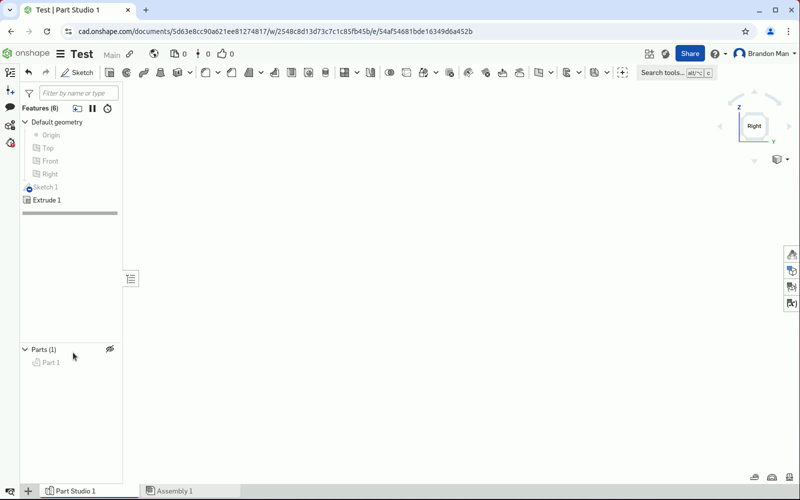
mouse_move(73, 352)
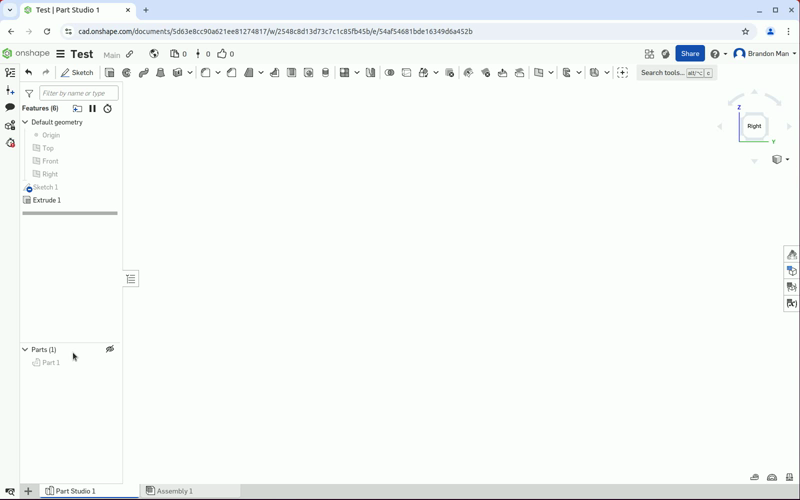
key(shift+y)
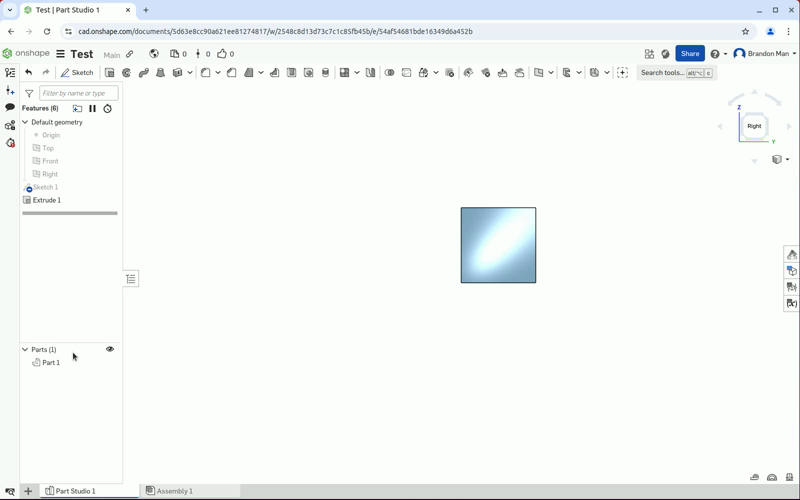
mouse_move(541, 75)
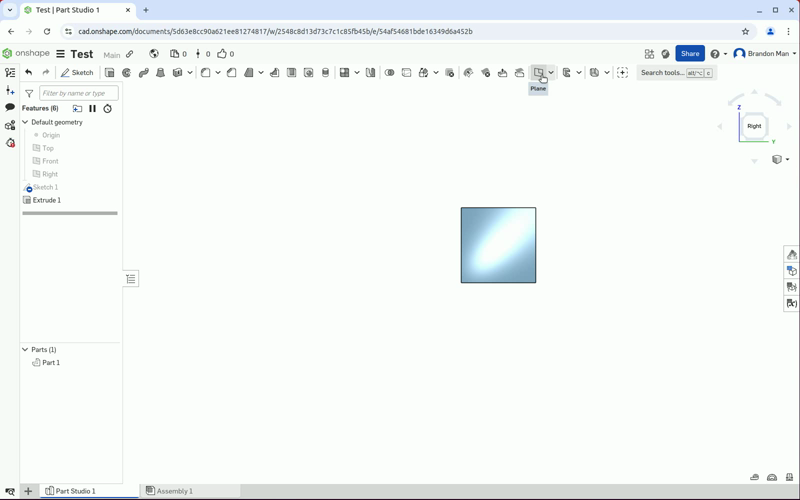
click(541, 75)
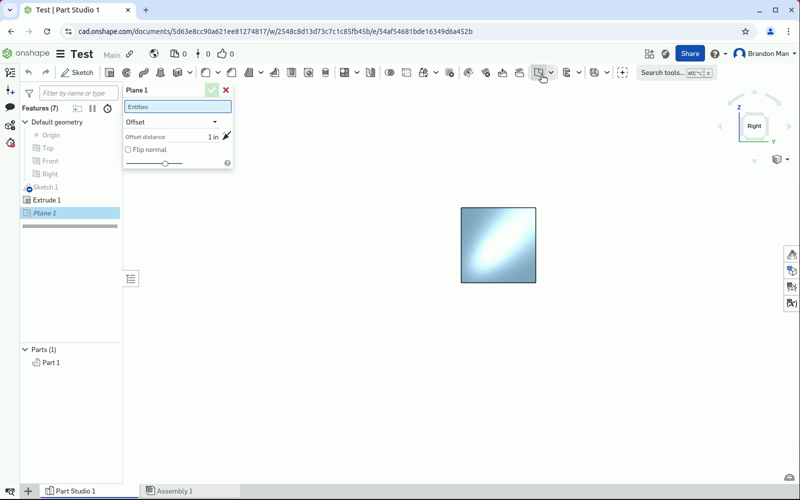
mouse_move(73, 176)
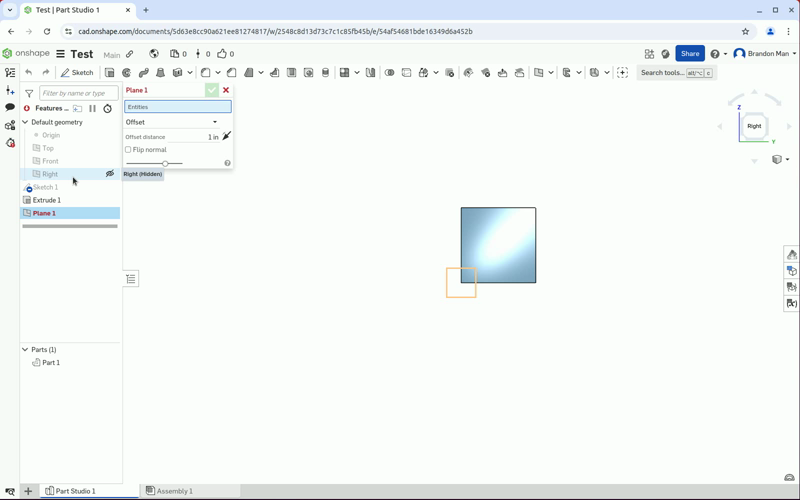
click(73, 176)
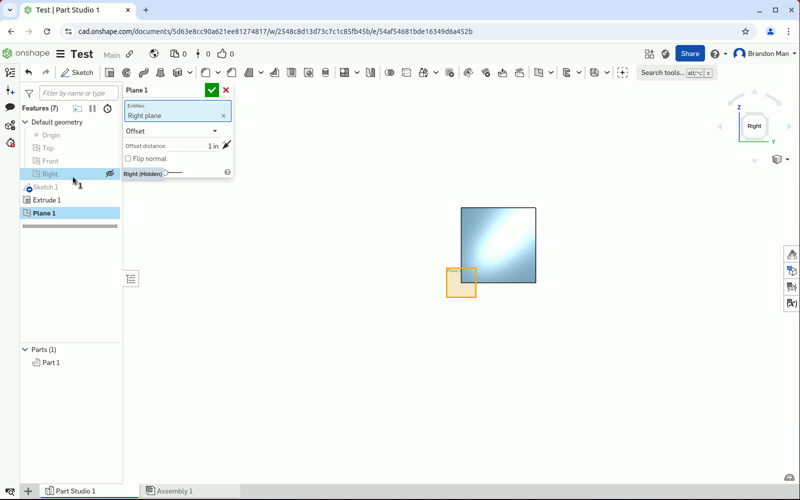
key(tab, 2)
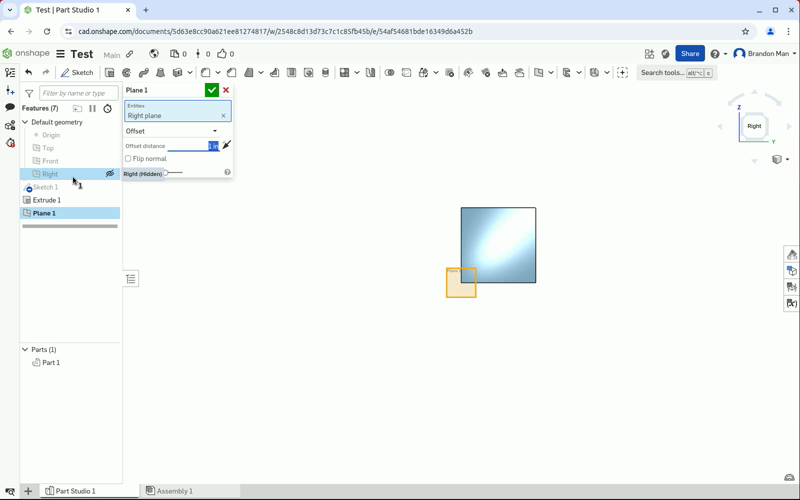
text(23.108)
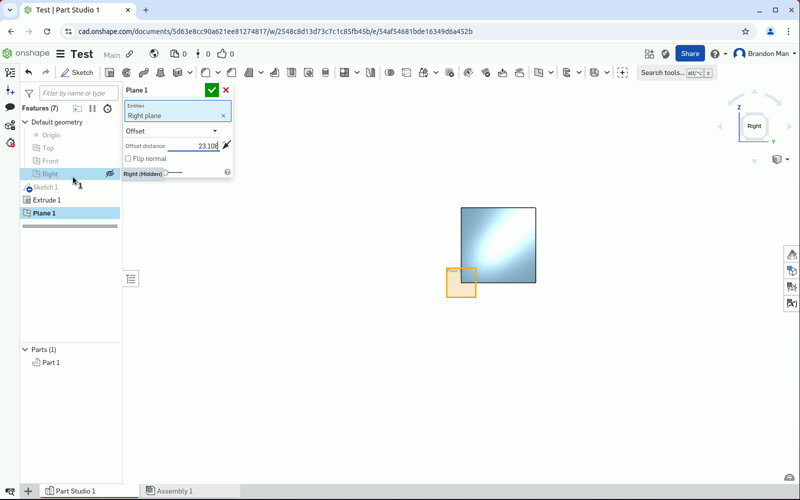
key(enter, 2)
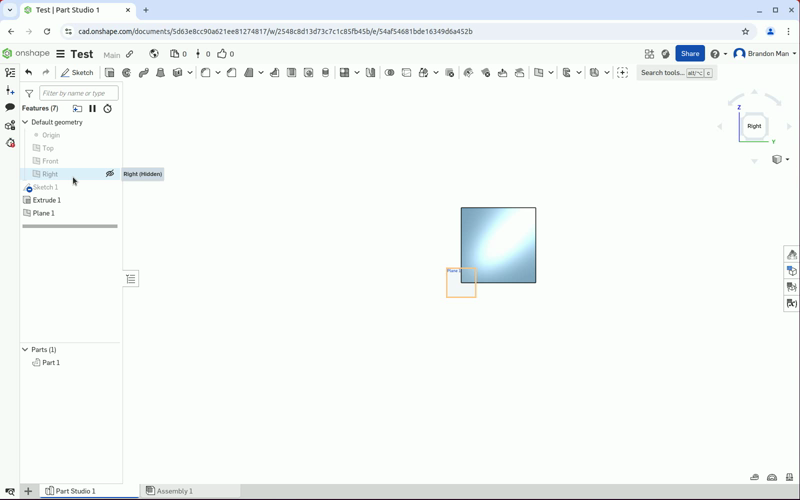
key(shift+s)
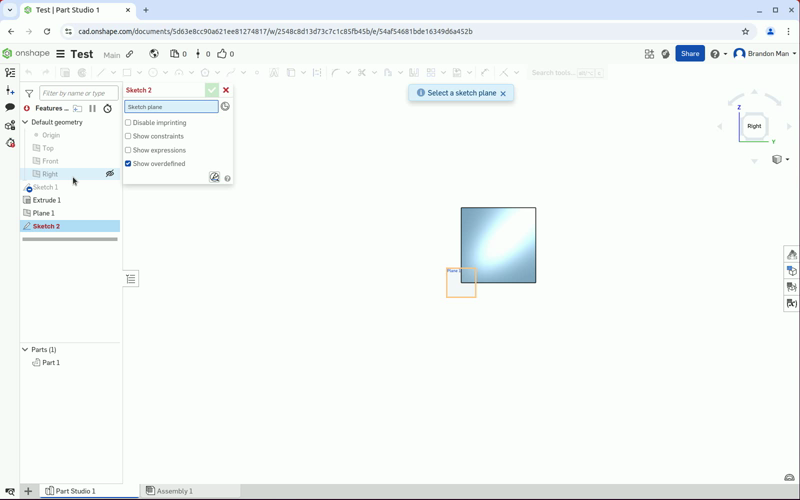
mouse_move(73, 215)
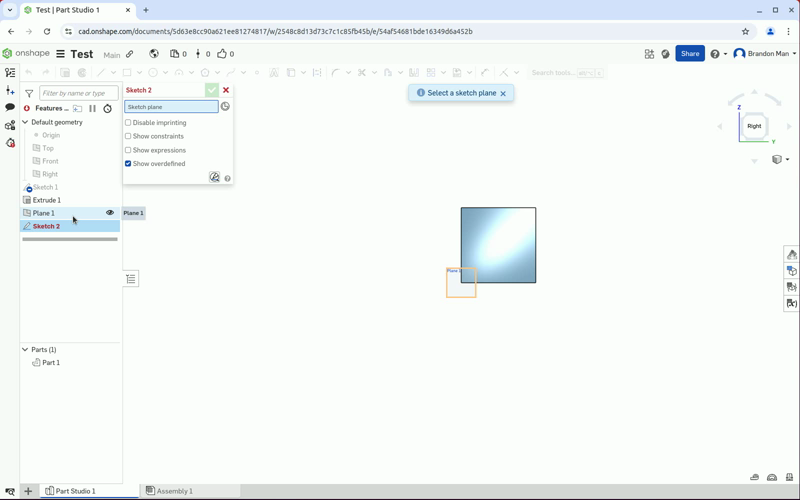
click(73, 215)
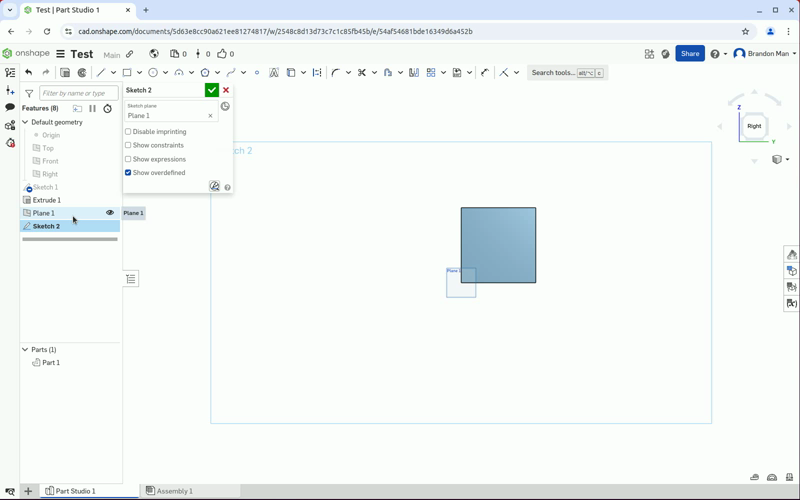
mouse_move(73, 352)
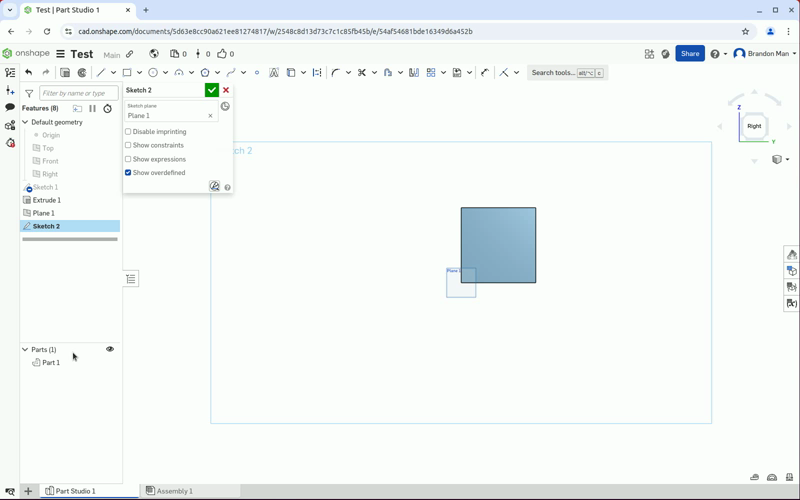
key(y)
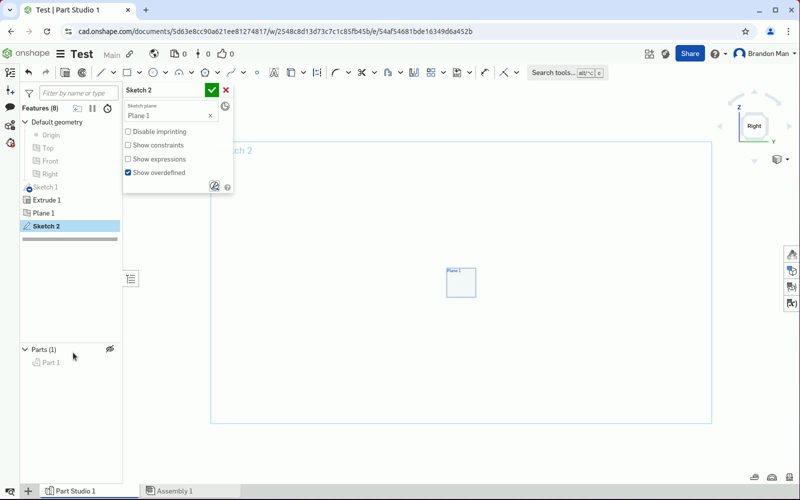
key(l)
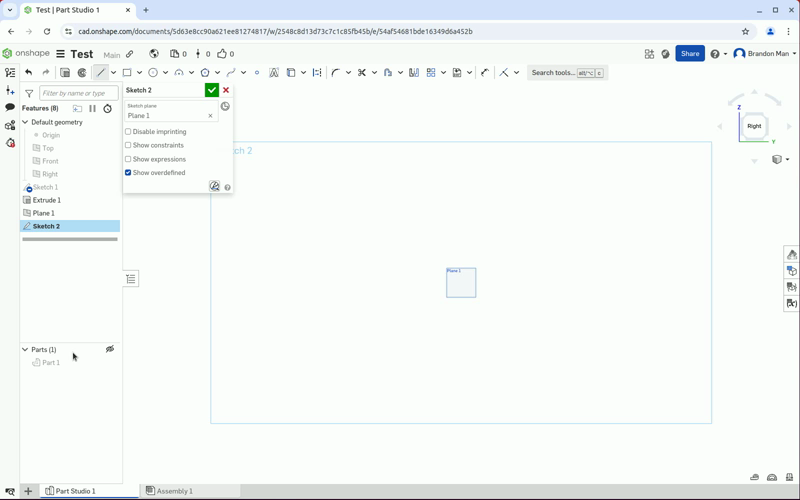
key_down(shift)
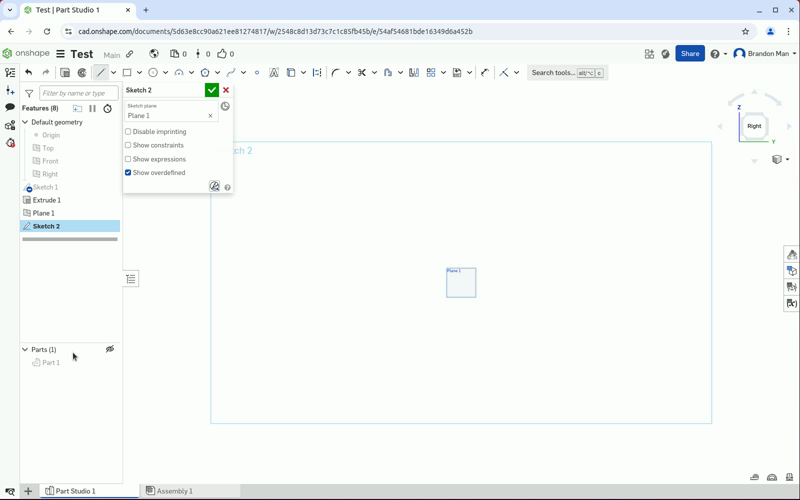
mouse_move(460, 245)
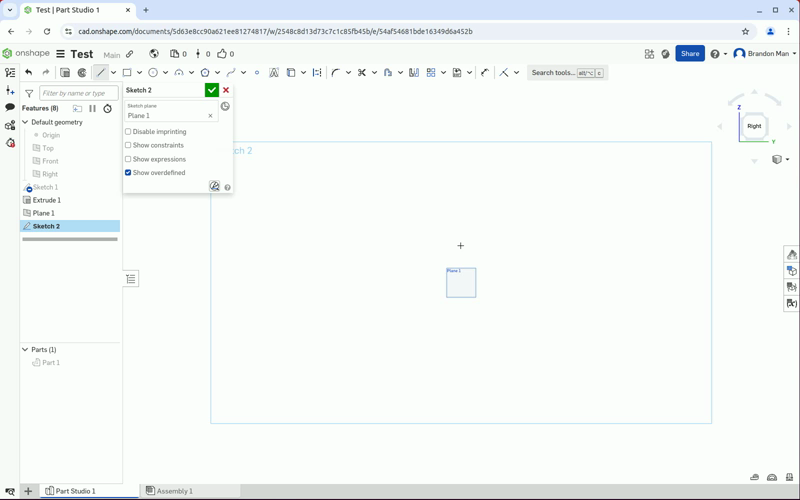
click(460, 245)
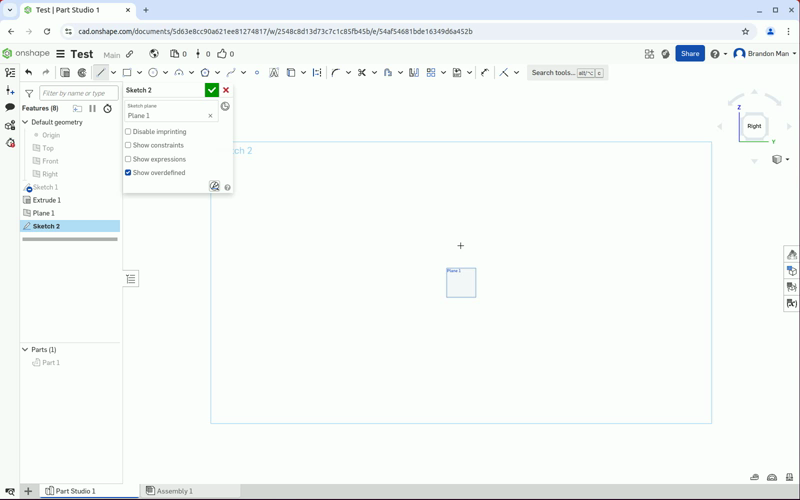
key_up(shift)
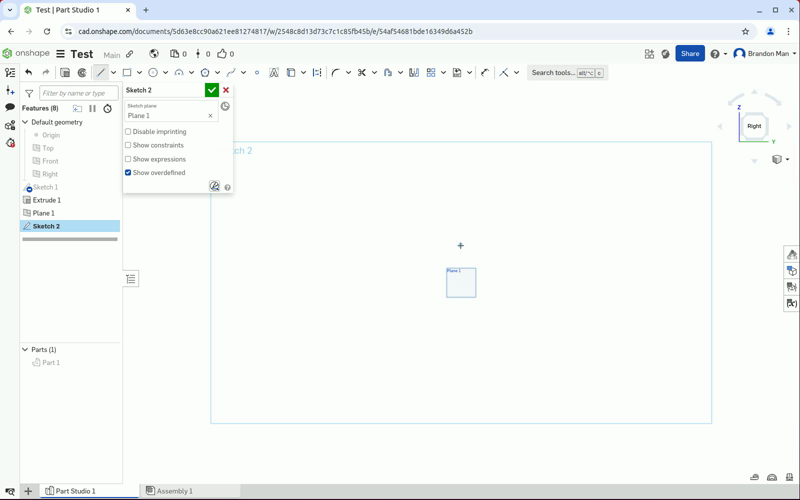
key_down(shift)
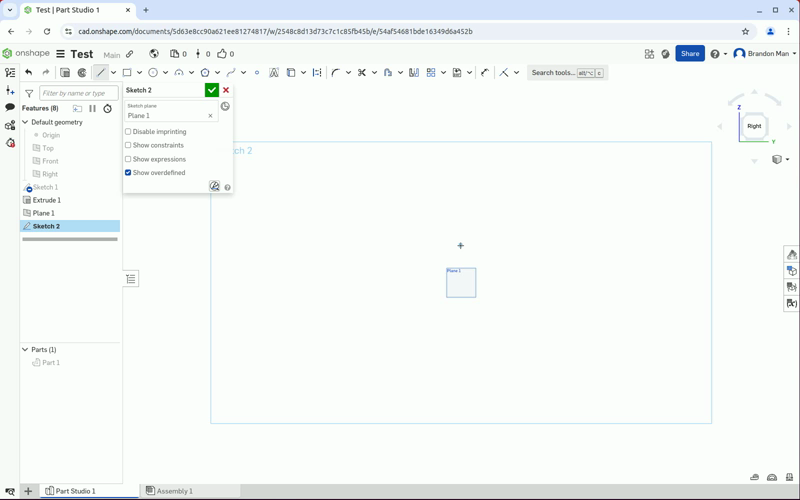
mouse_move(490, 245)
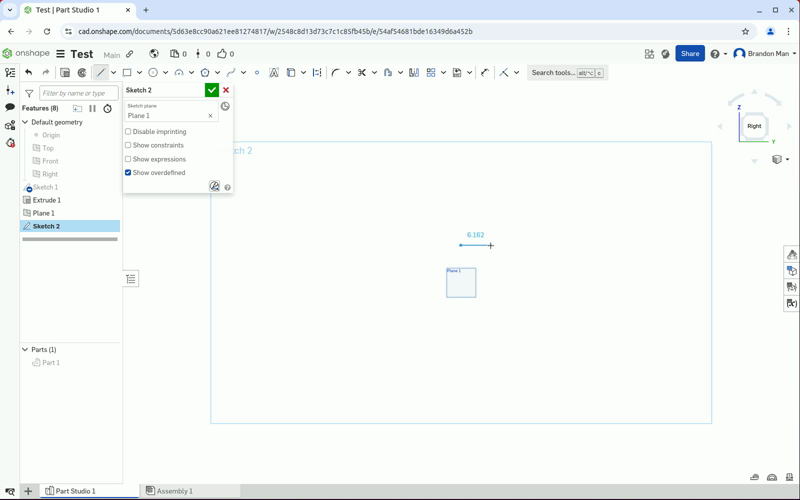
mouse_move(499, 207)
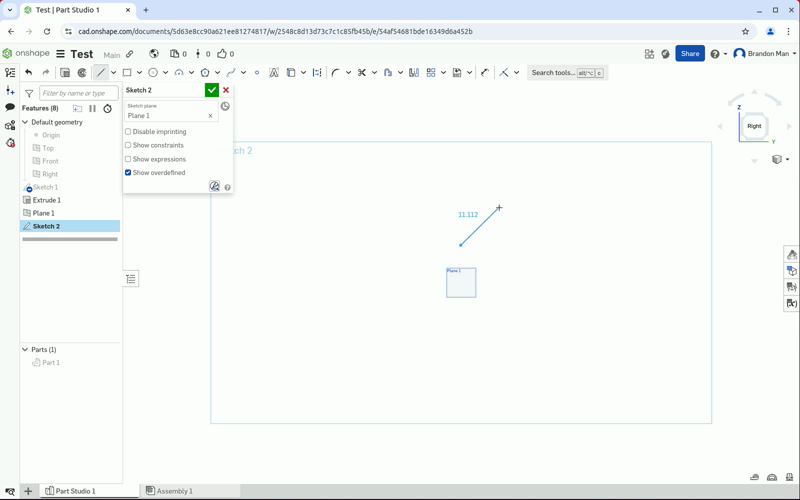
click(499, 207)
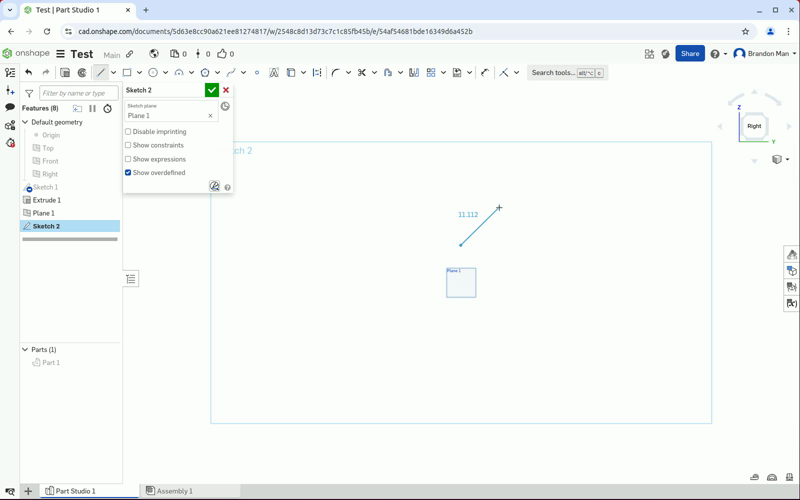
key_up(shift)
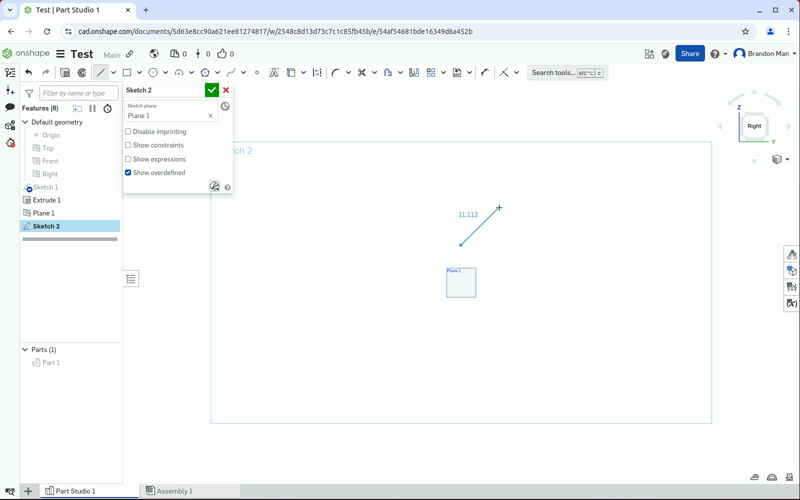
key_down(shift)
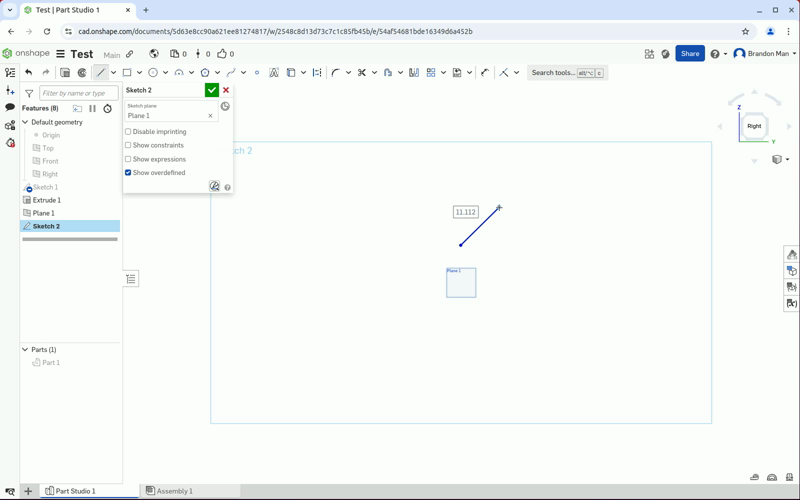
mouse_move(529, 207)
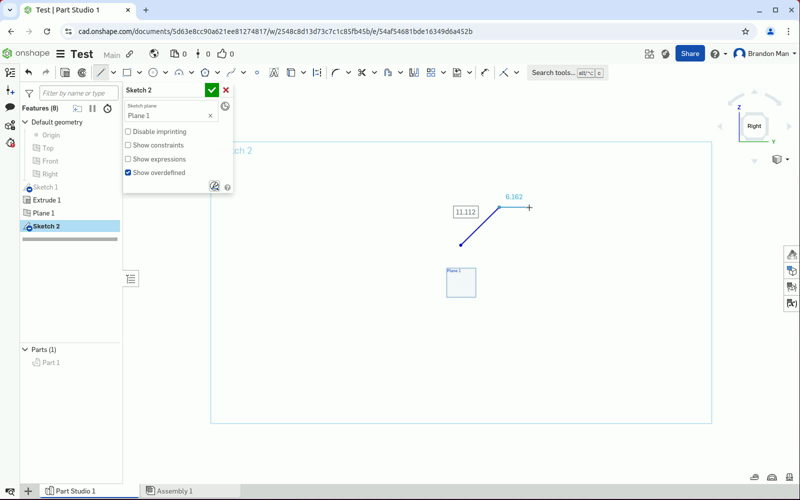
mouse_move(460, 207)
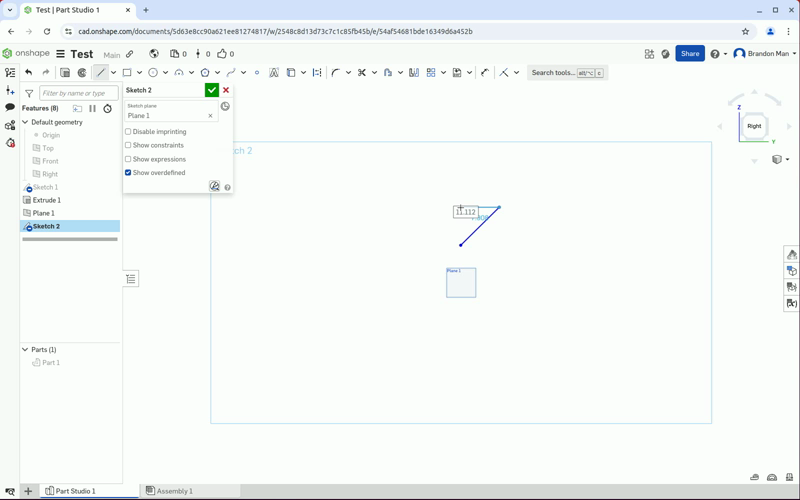
click(460, 207)
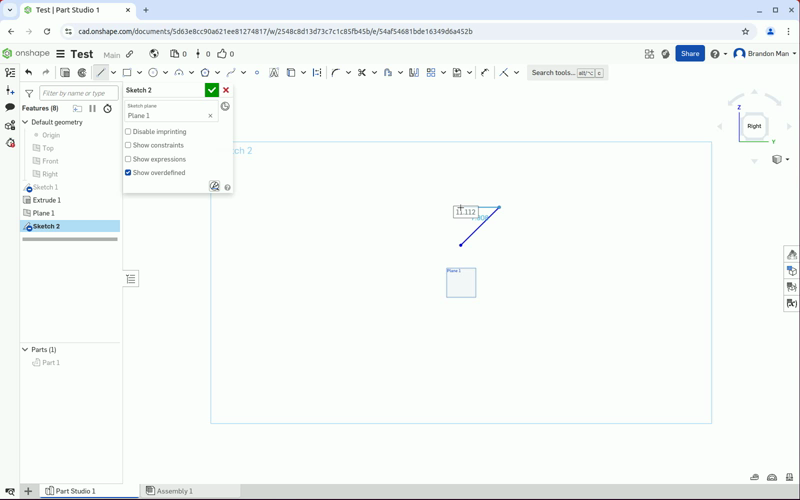
key_up(shift)
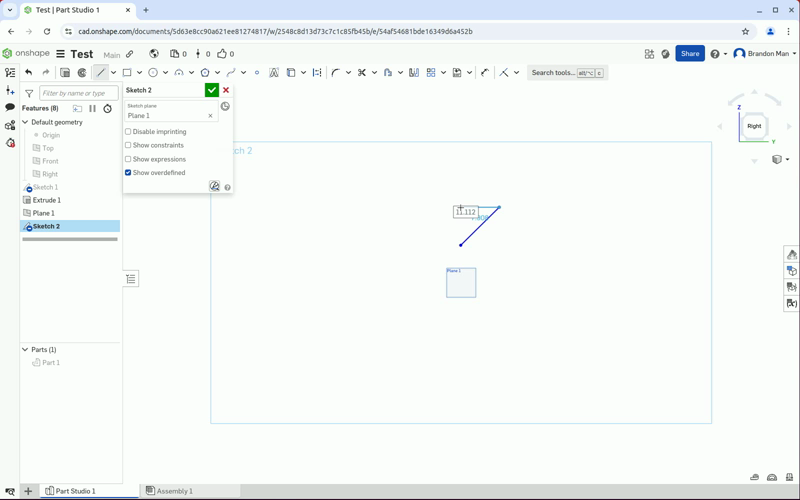
mouse_move(490, 207)
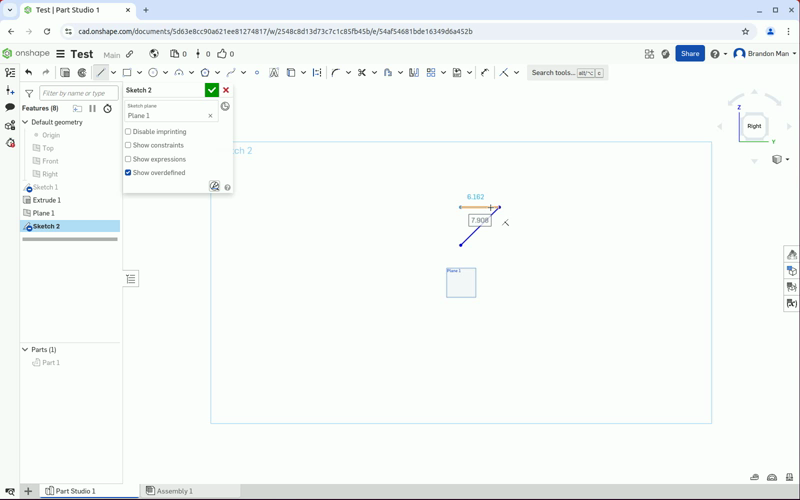
key_down(shift)
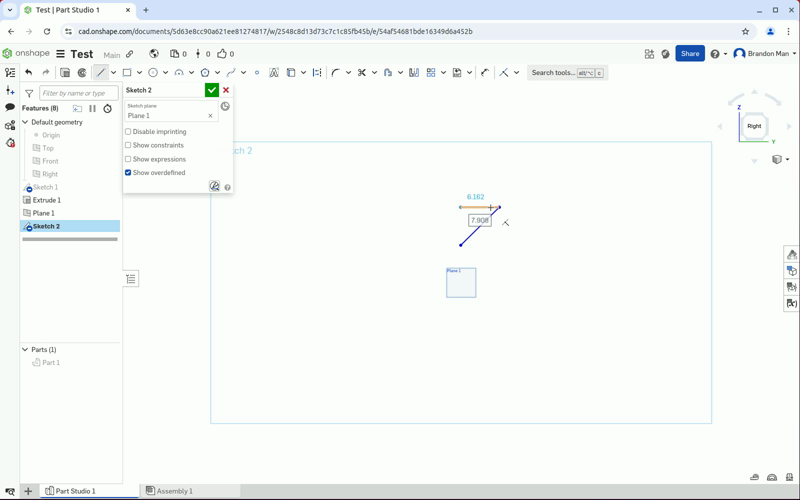
mouse_move(460, 245)
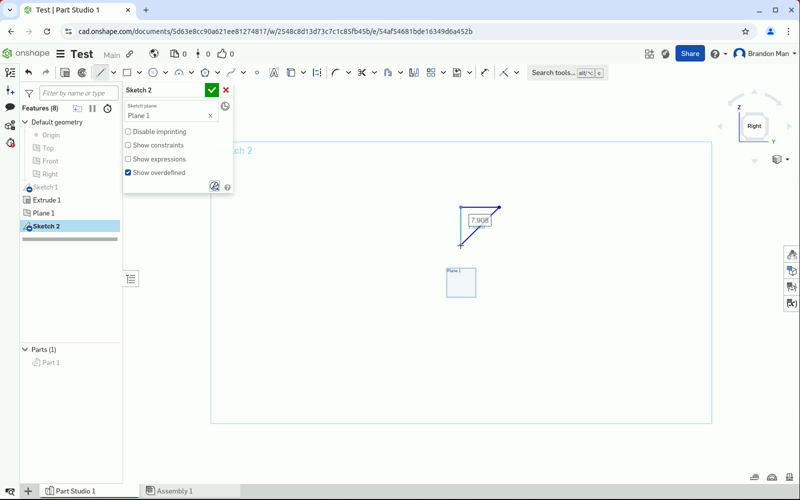
key_up(shift)
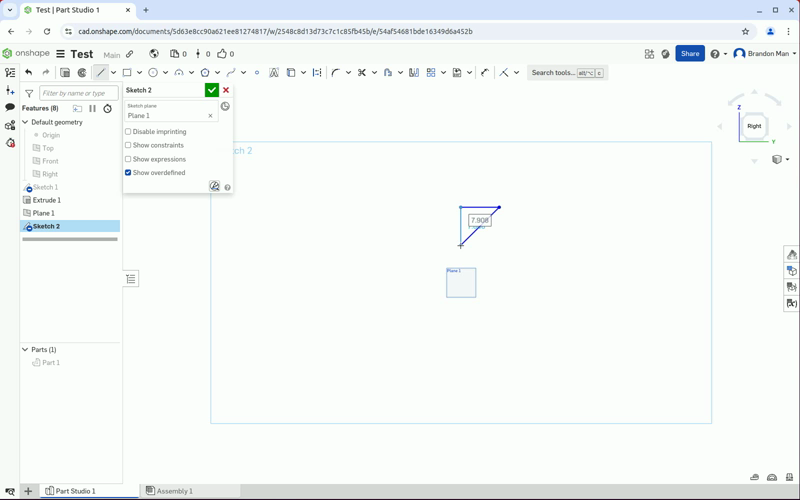
click(460, 245)
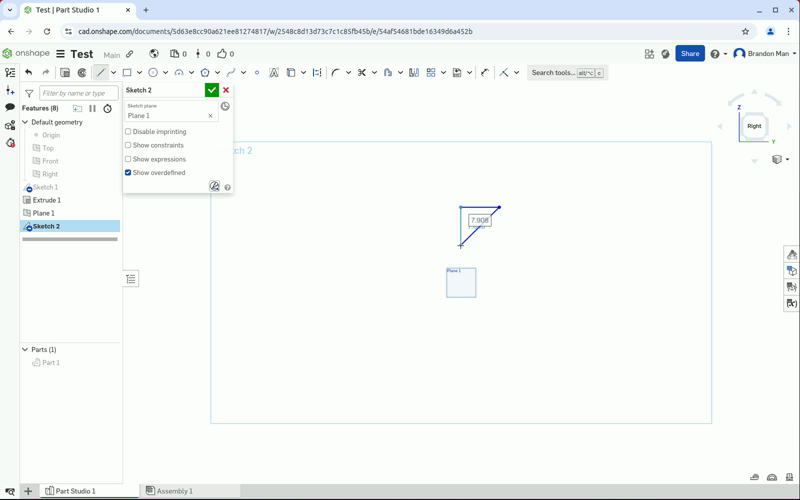
key(esc)
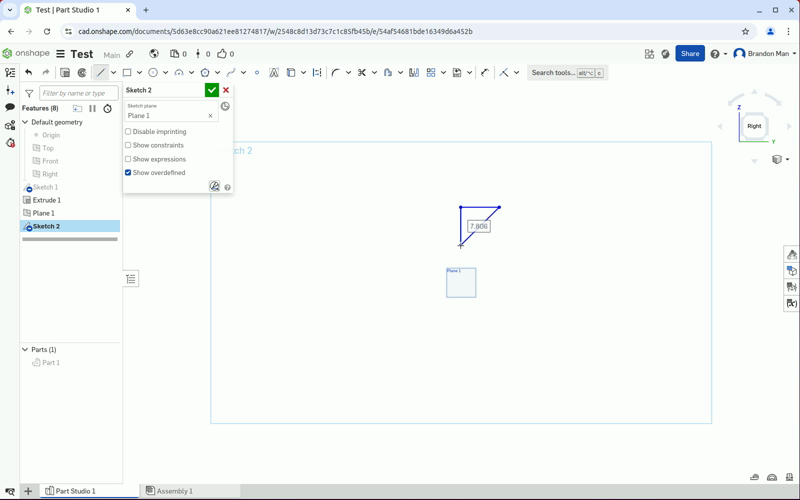
mouse_move(482, 209)
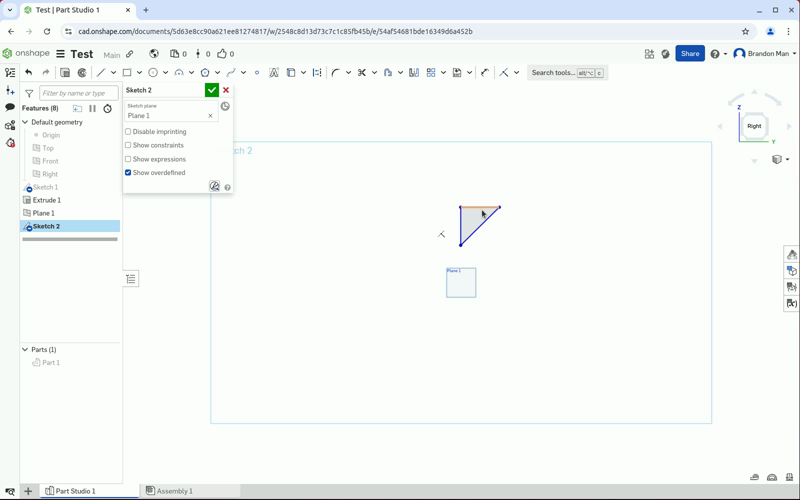
scroll(6)
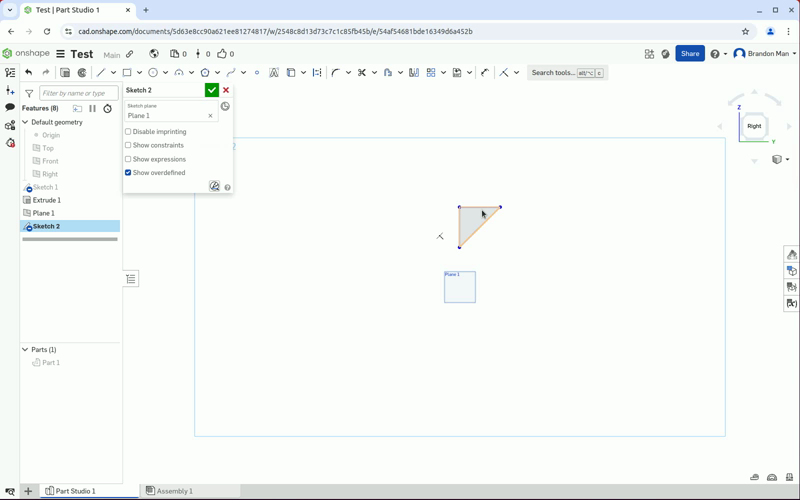
scroll(6)
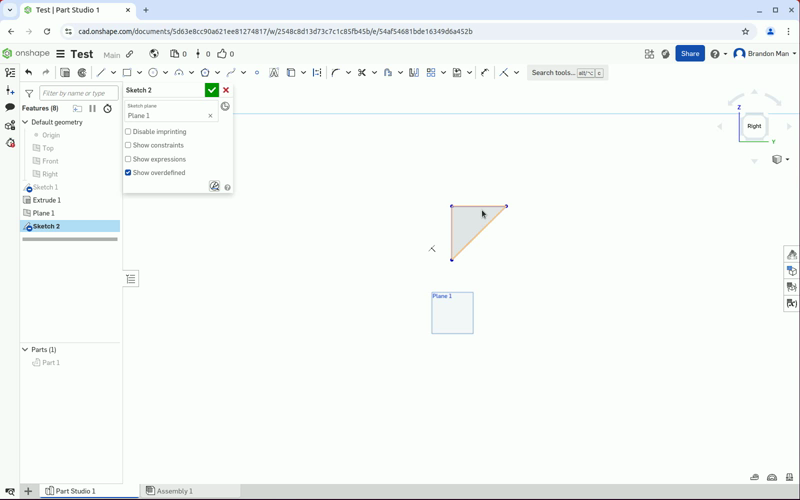
scroll(6)
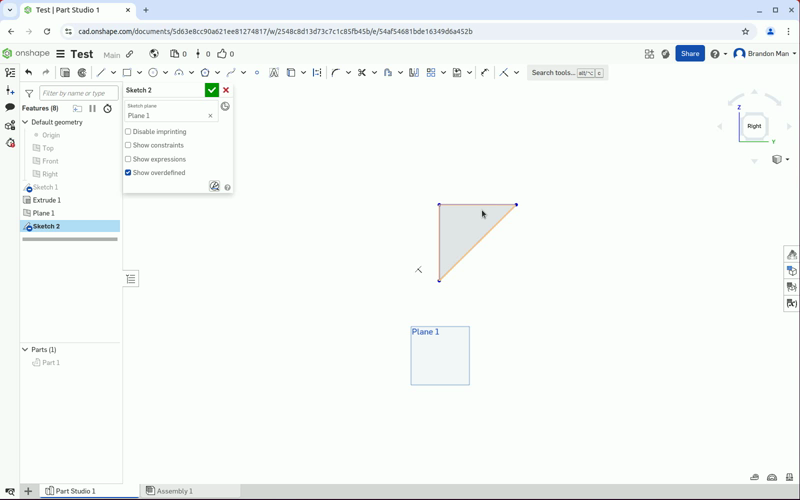
scroll(6)
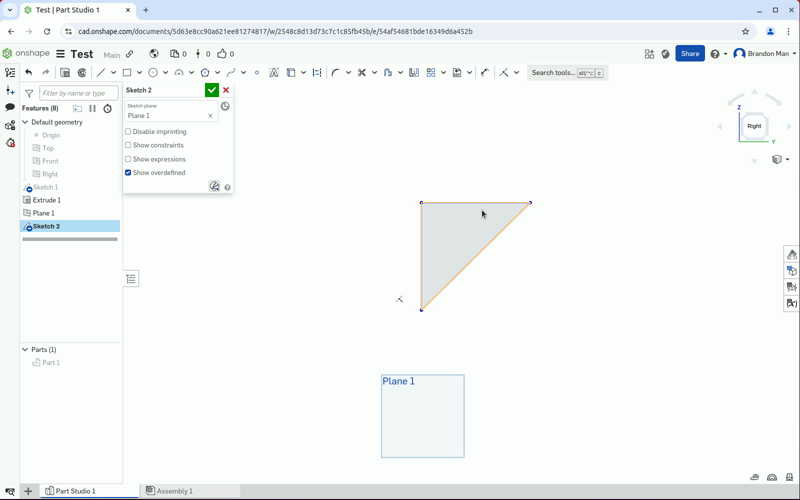
scroll(6)
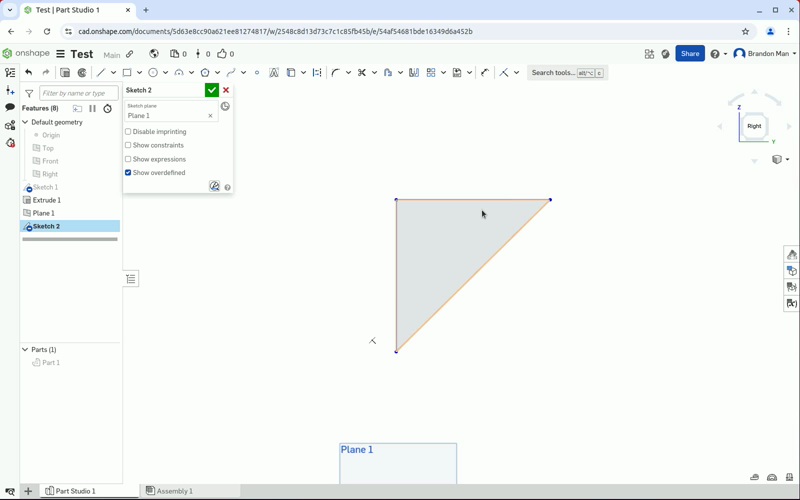
scroll(6)
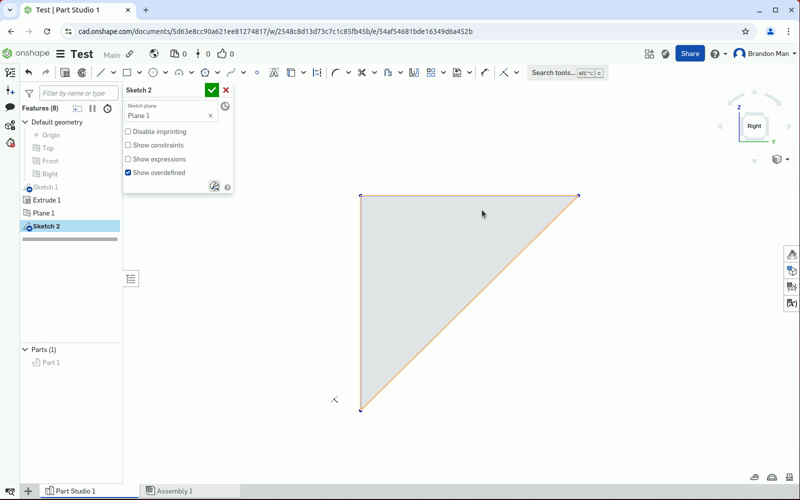
scroll(6)
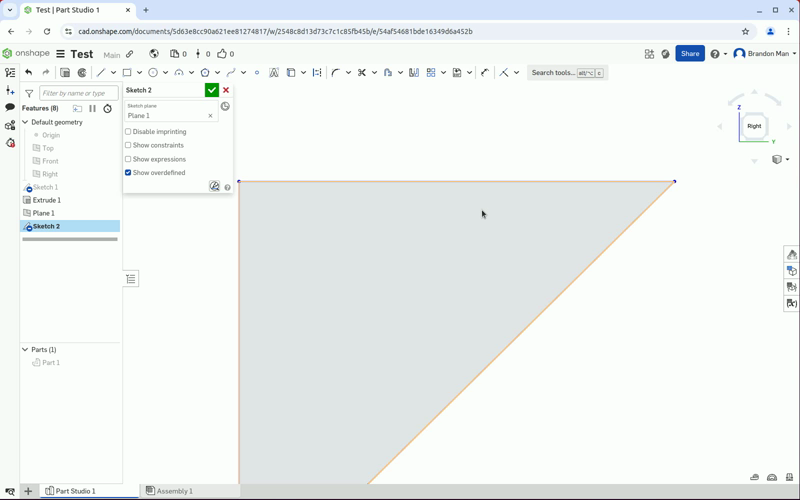
click(482, 209)
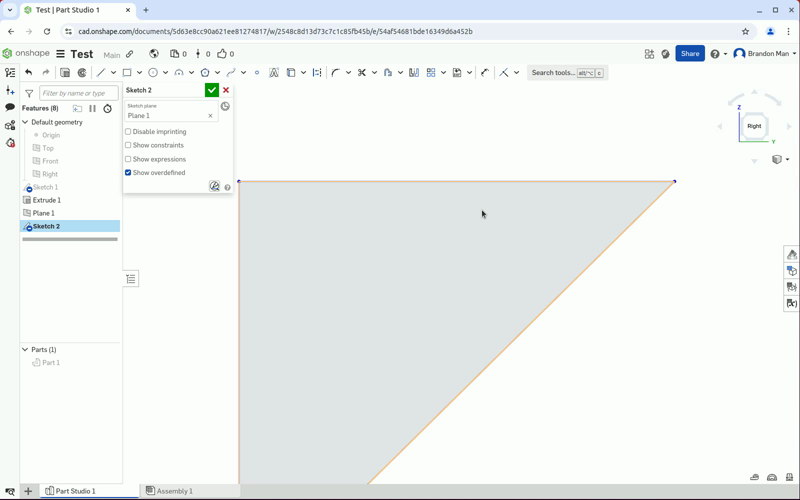
scroll(-6)
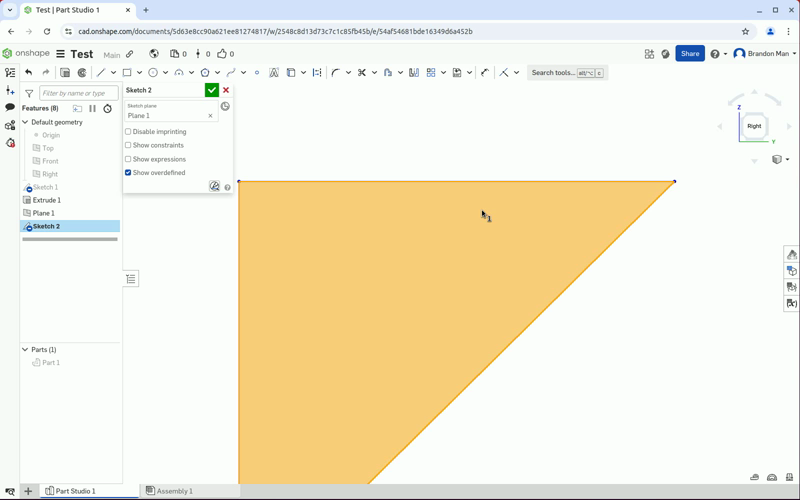
scroll(-6)
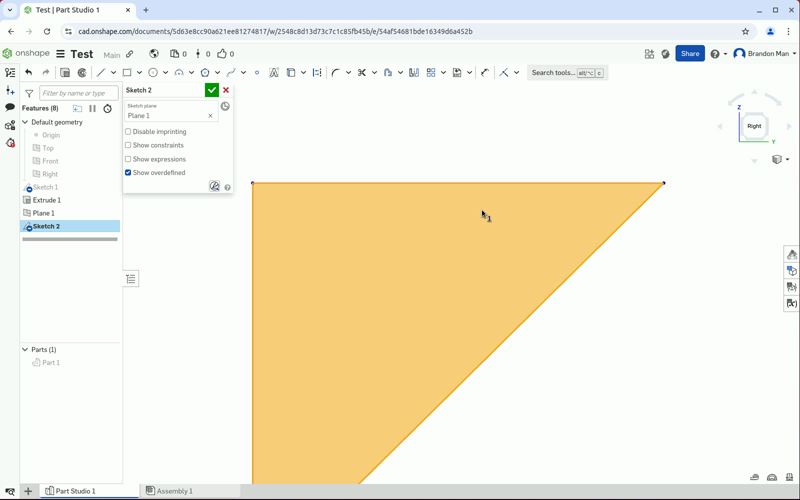
scroll(-6)
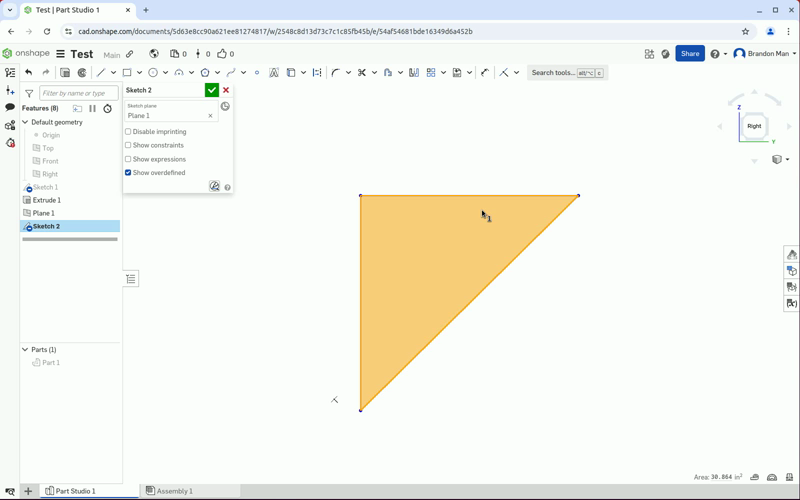
scroll(-6)
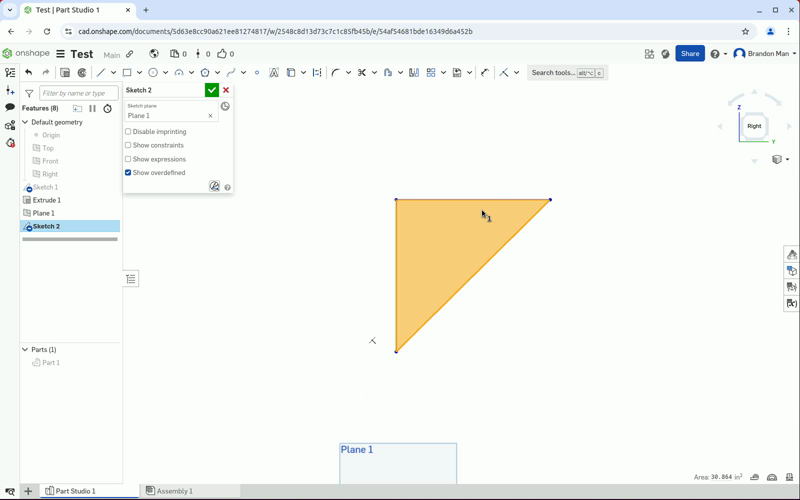
scroll(-6)
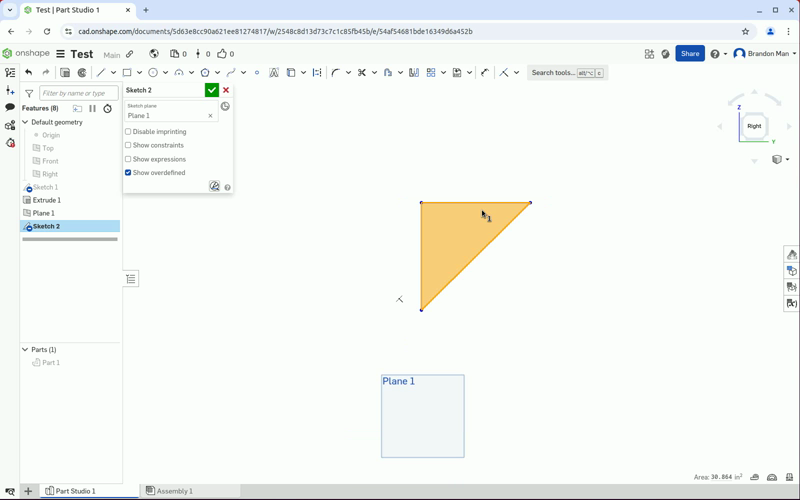
scroll(-6)
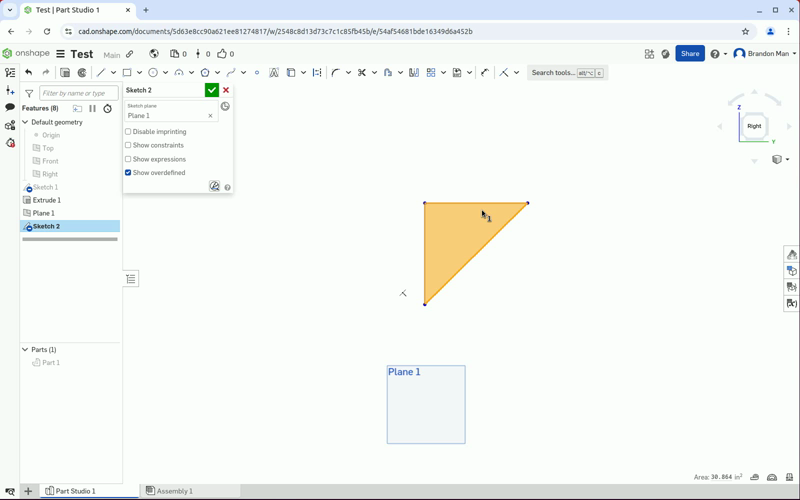
scroll(-6)
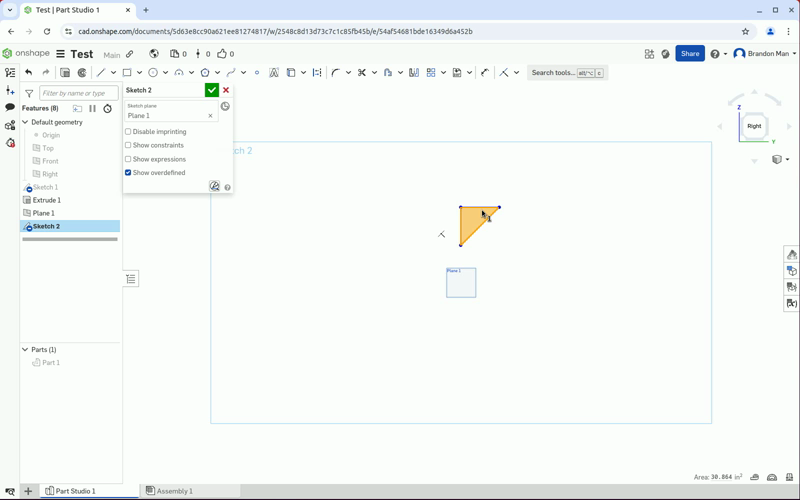
mouse_move(73, 352)
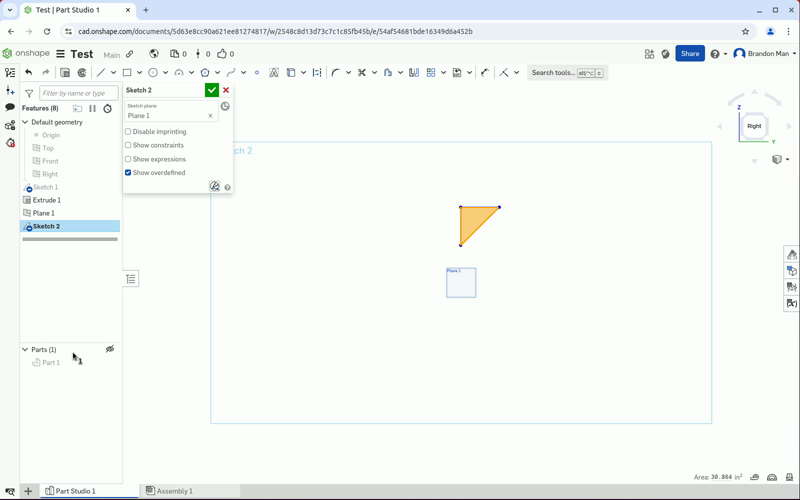
key(shift+y)
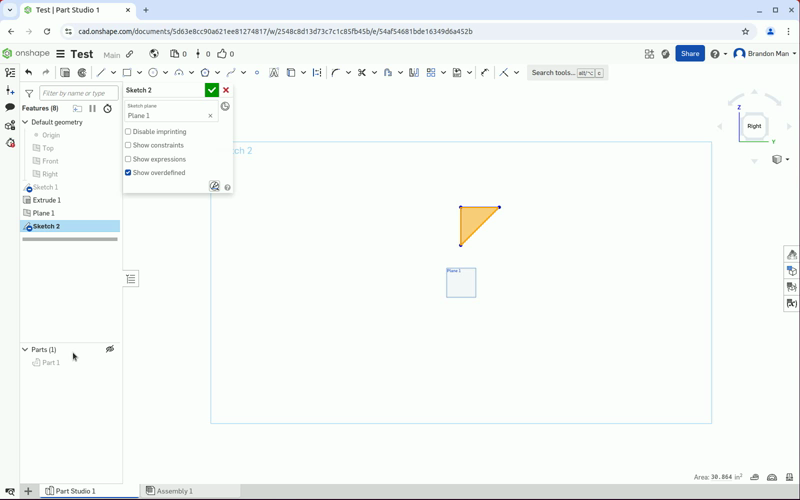
key(shift+e)
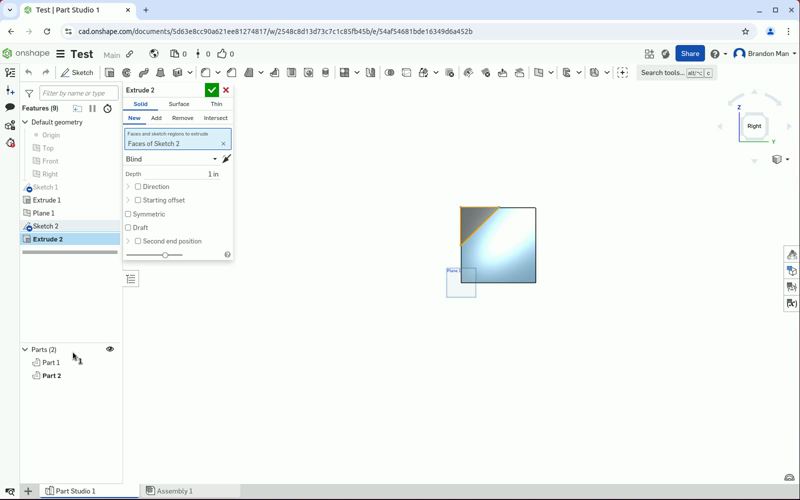
mouse_move(143, 106)
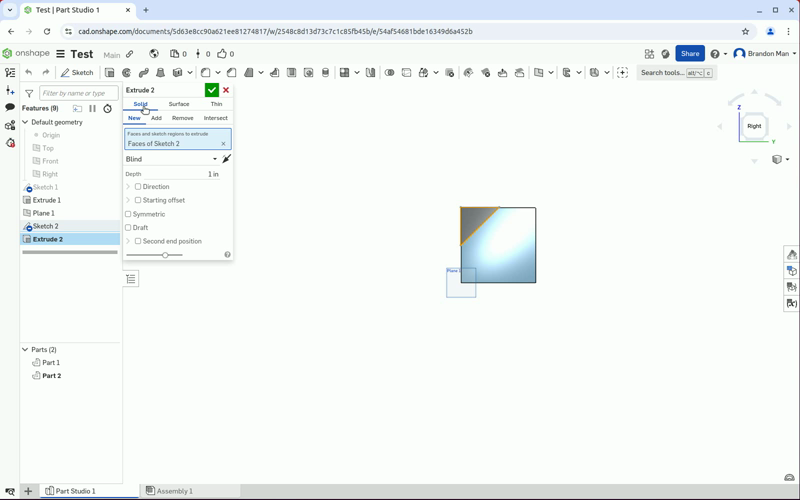
click(143, 106)
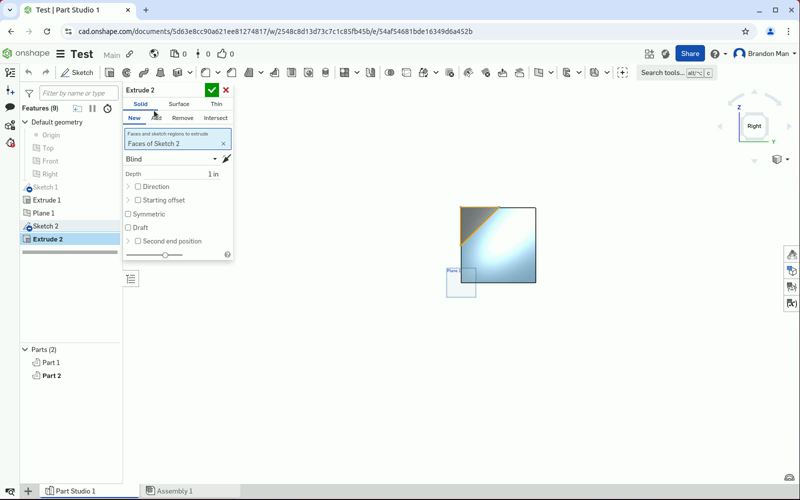
mouse_move(186, 120)
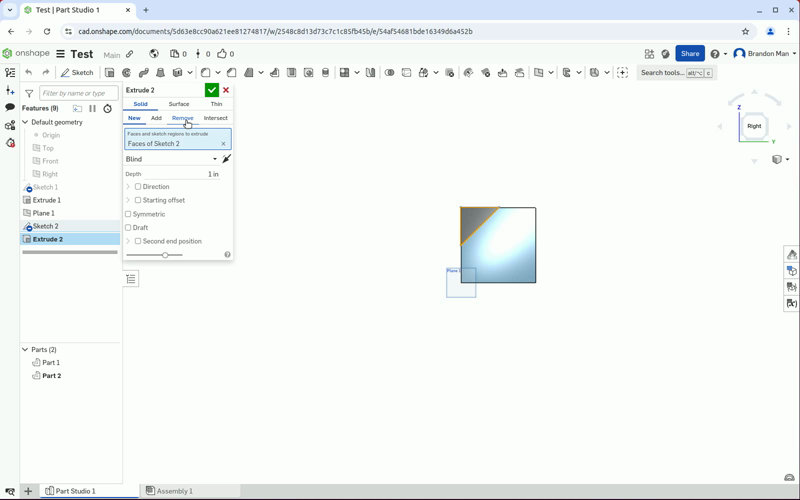
click(186, 120)
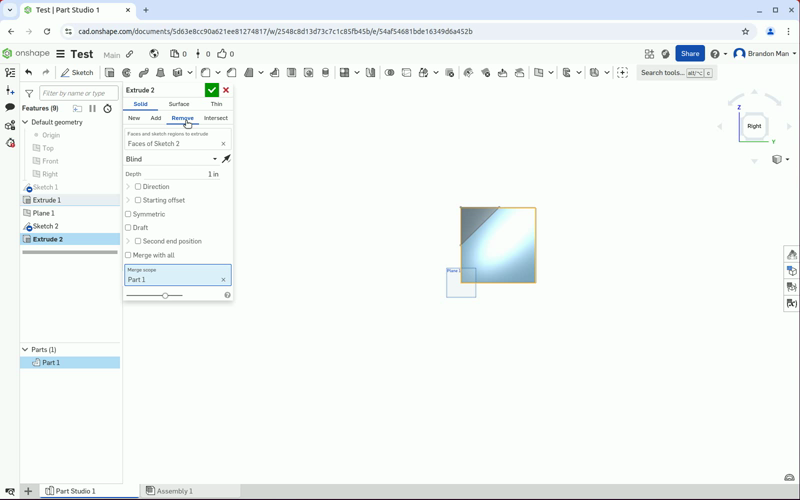
key(tab, 4)
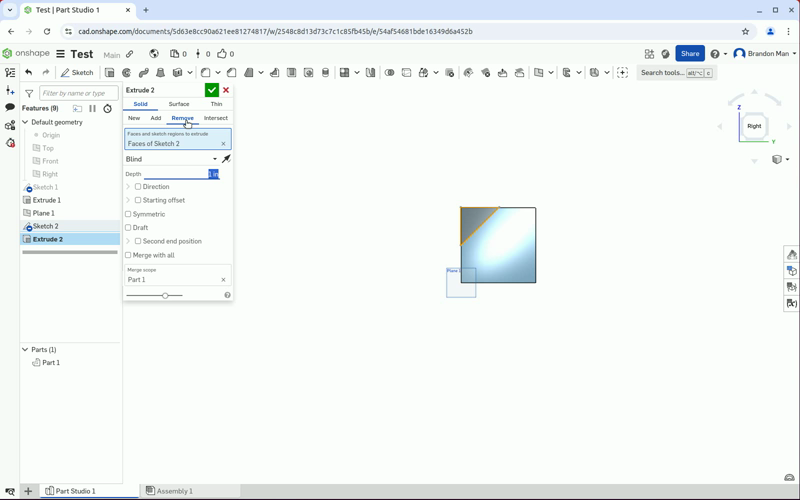
text(7.703)
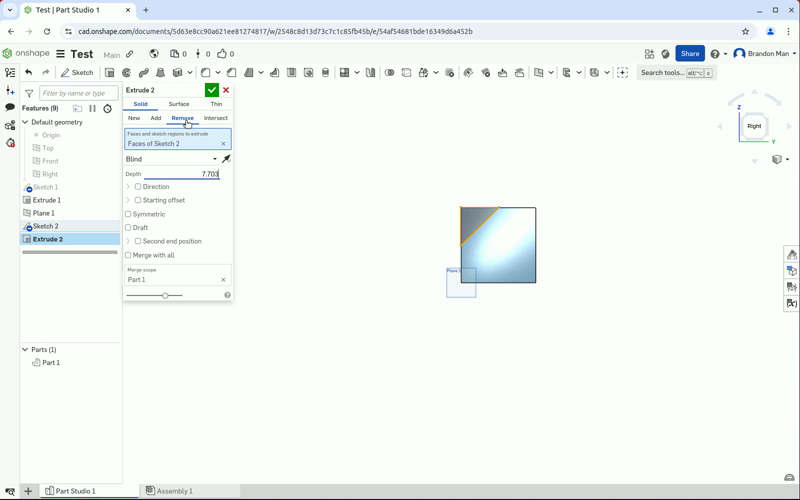
key(tab, 6)
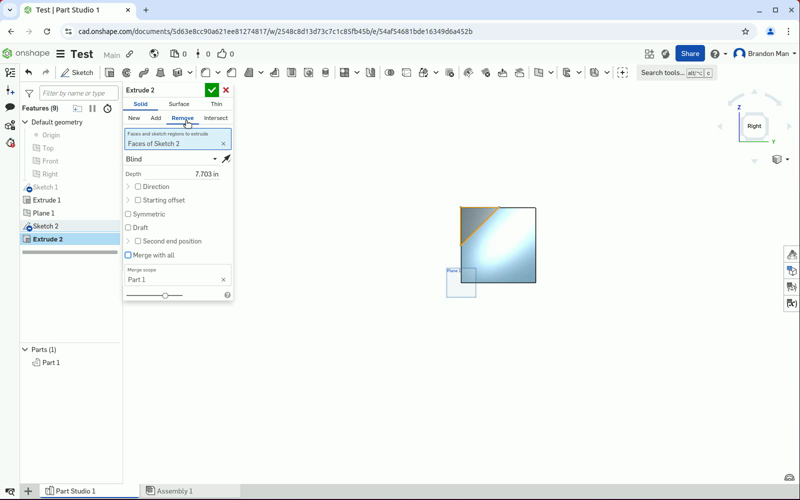
key(space)
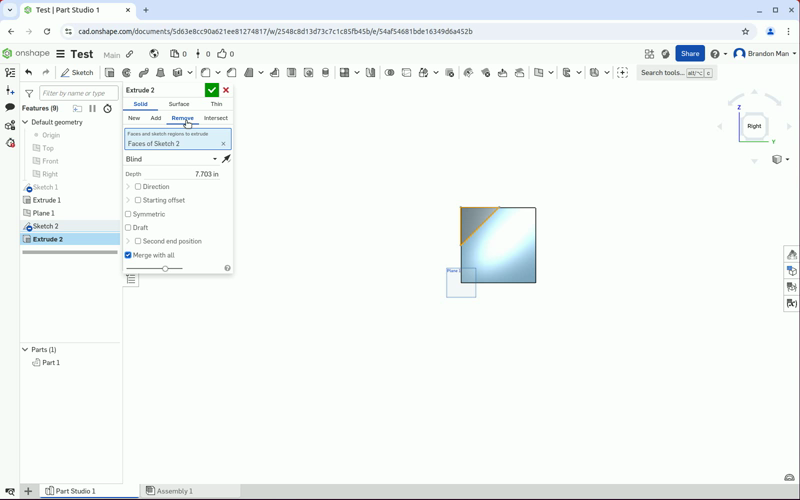
key(enter)
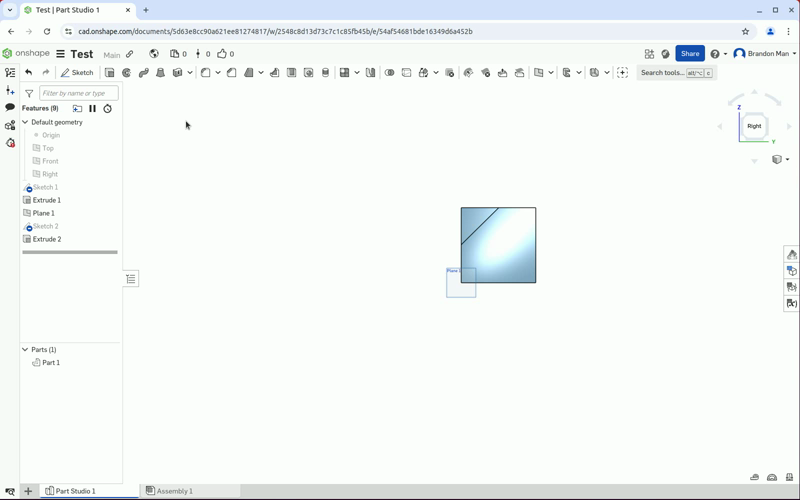
key(shift+h)
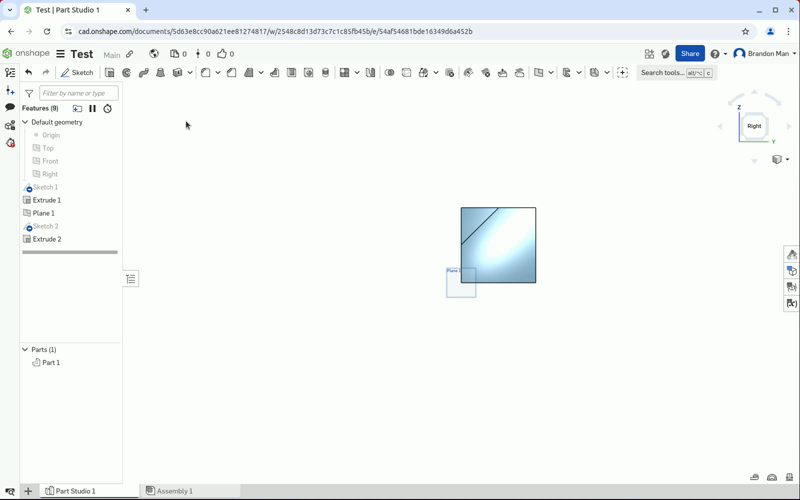
key(shift+h)
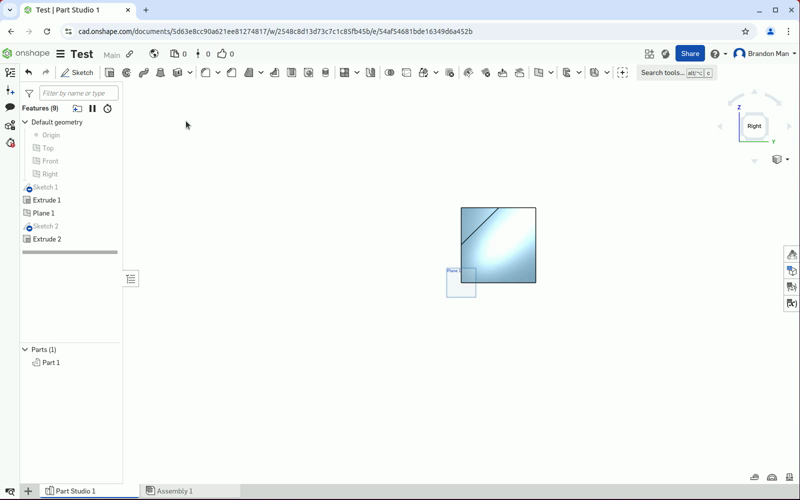
mouse_move(73, 189)
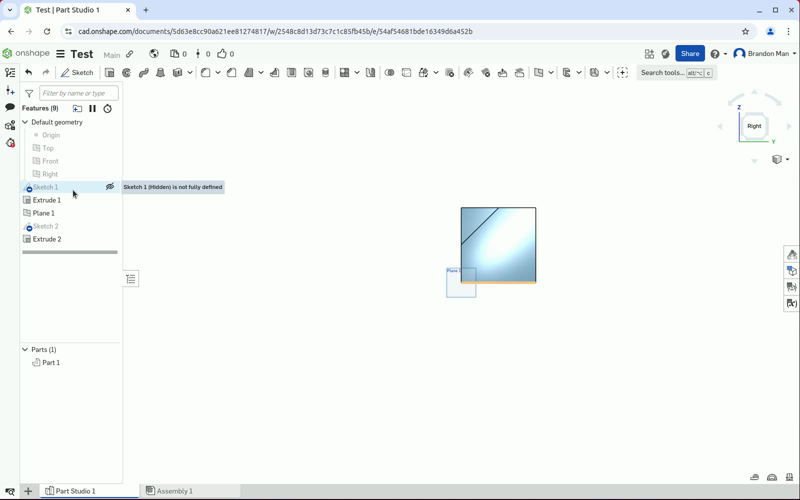
click(73, 189)
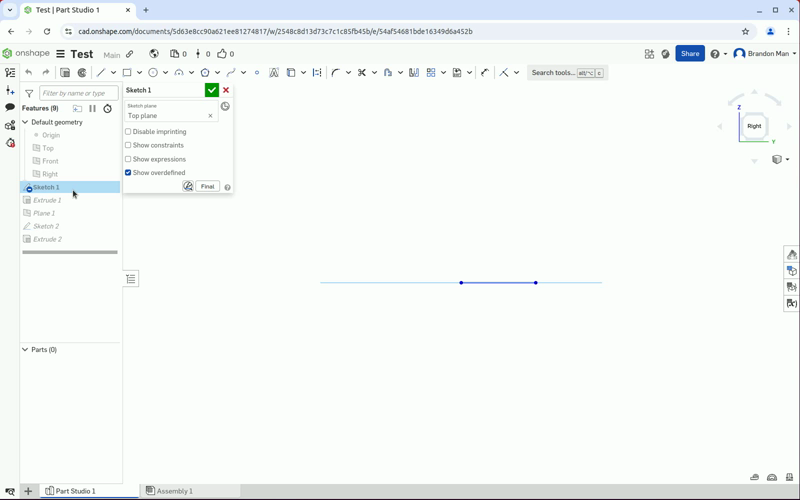
mouse_move(229, 92)
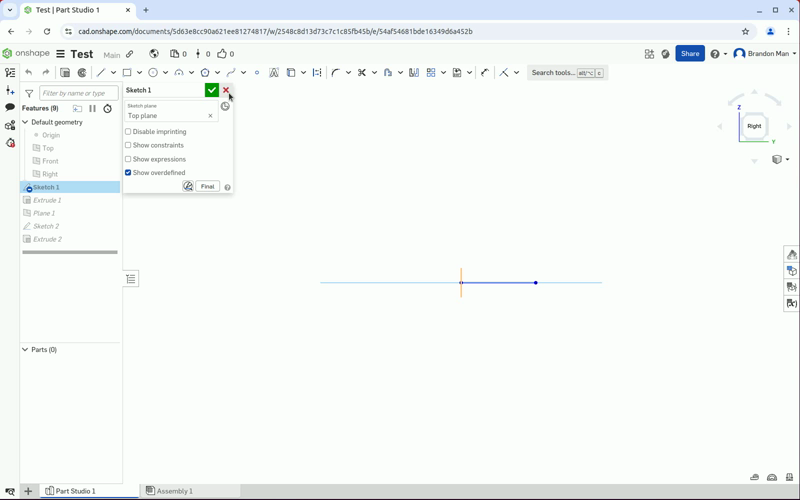
click(229, 92)
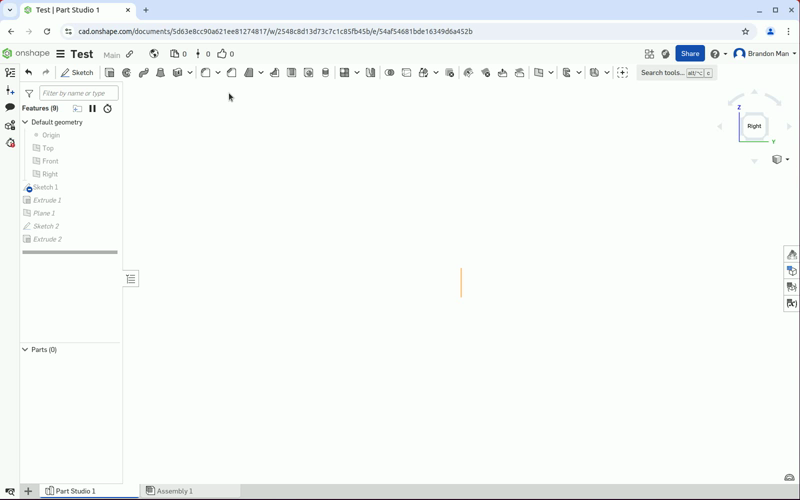
mouse_move(73, 352)
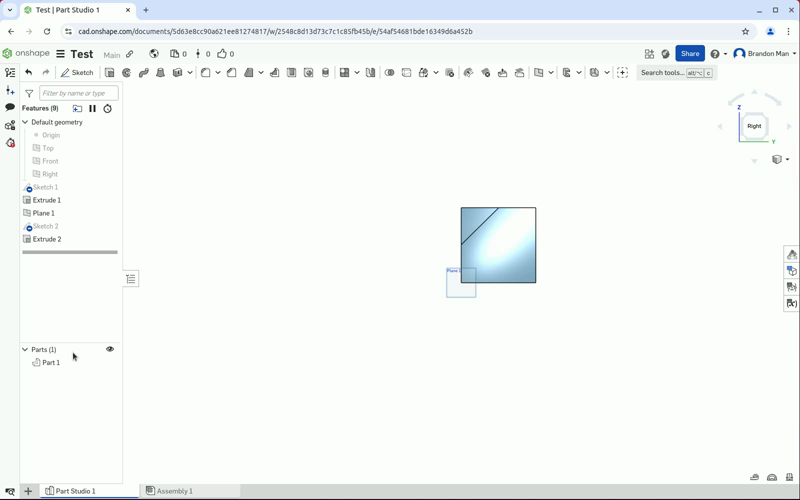
key(y)
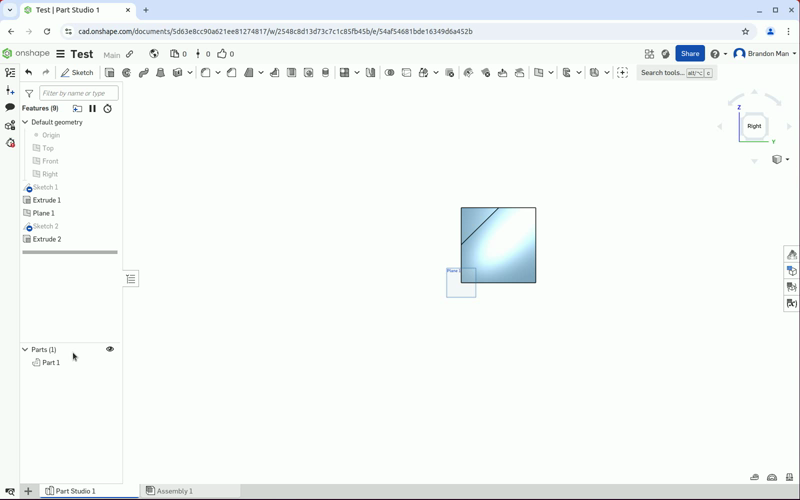
key(shift+p)
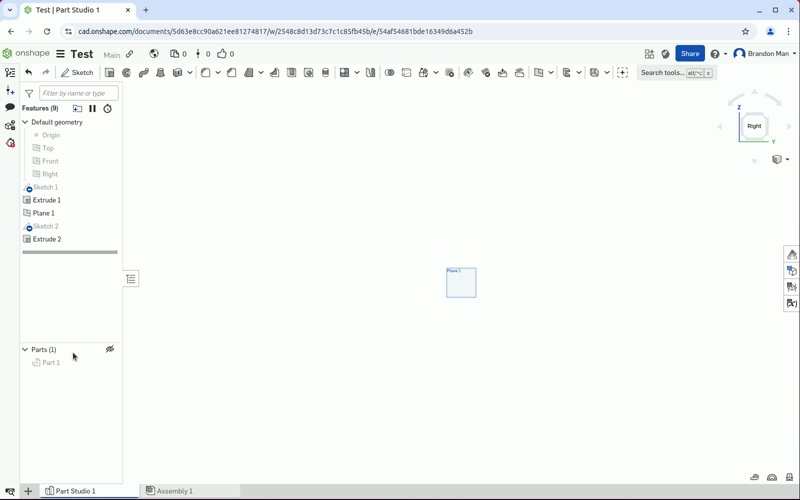
key(space)
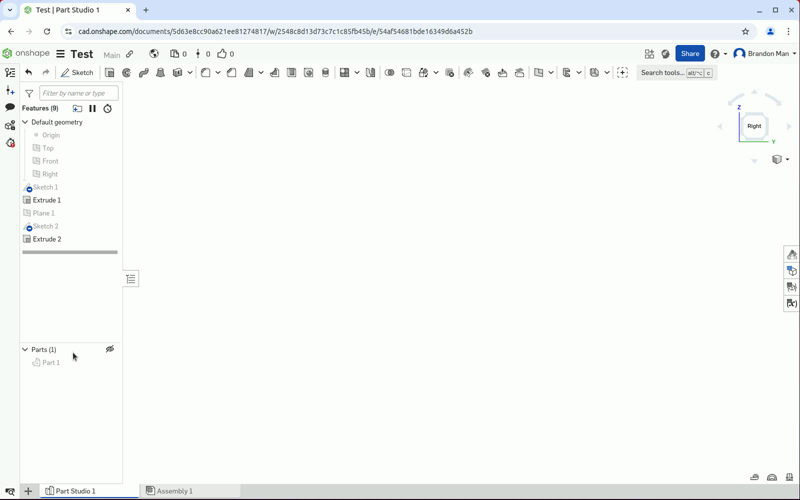
key_down(shift)
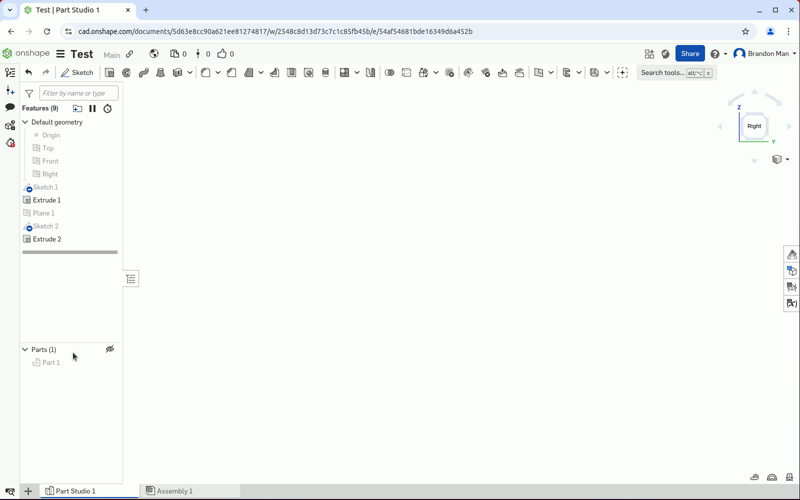
key(right)
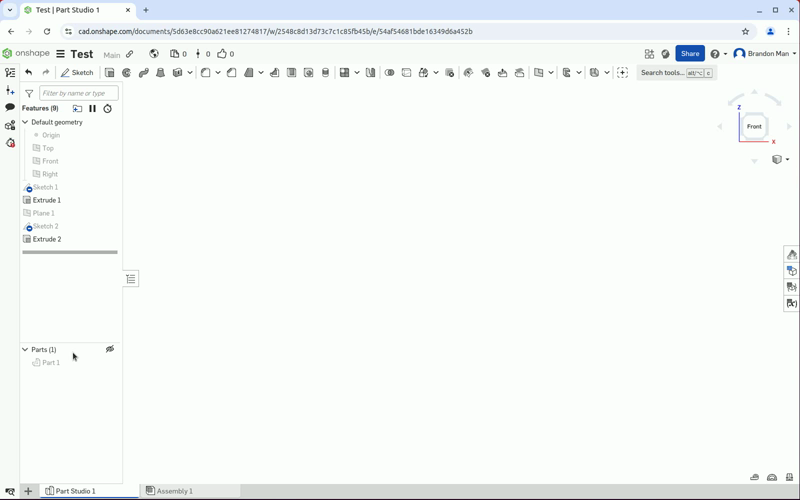
key_up(shift)
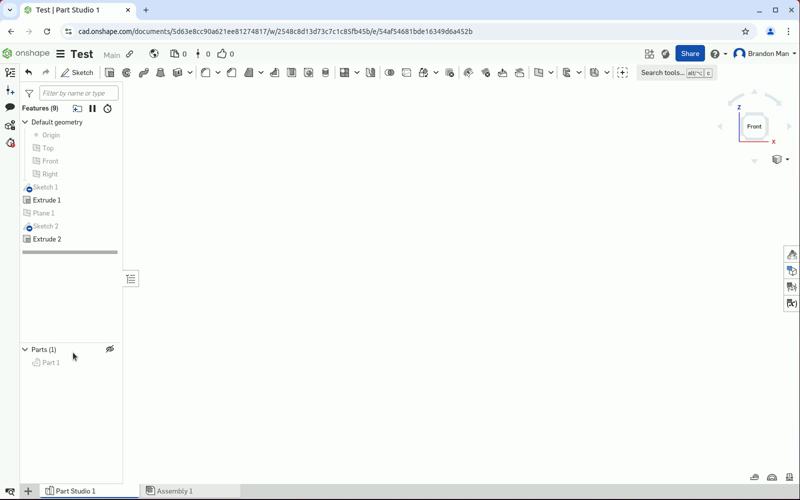
key(space)
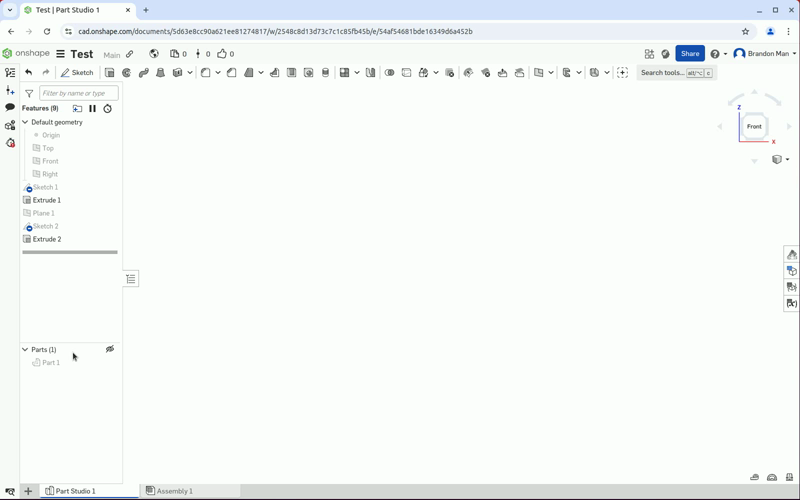
key_down(shift)
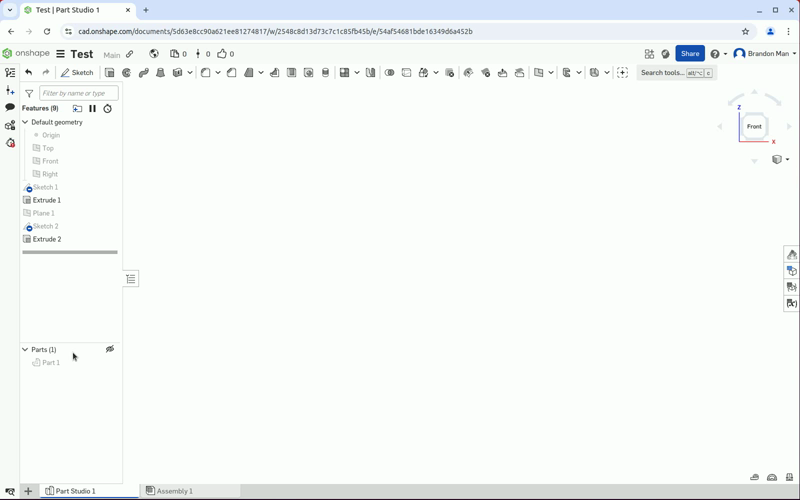
key(down)
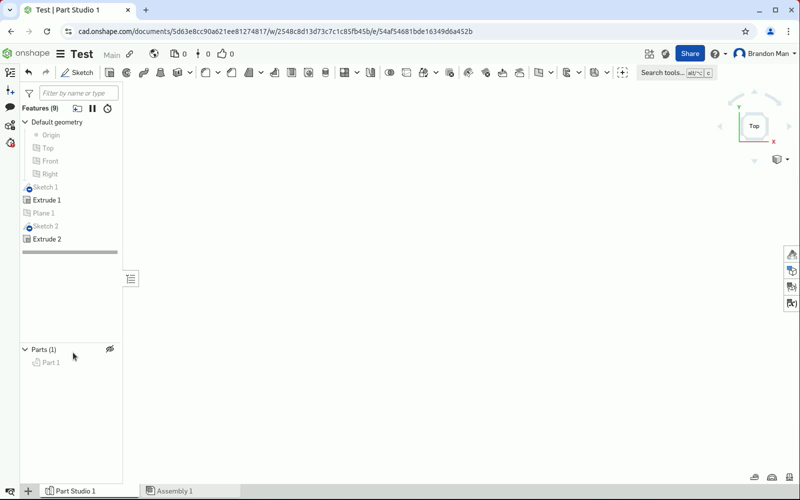
key_up(shift)
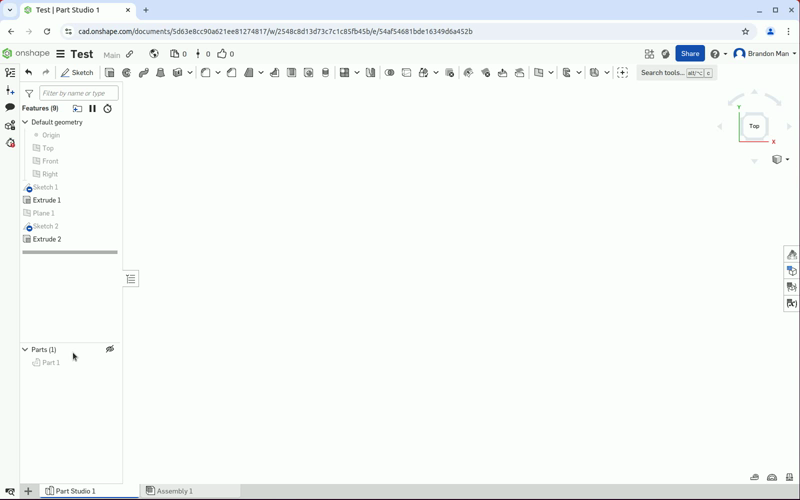
mouse_move(73, 352)
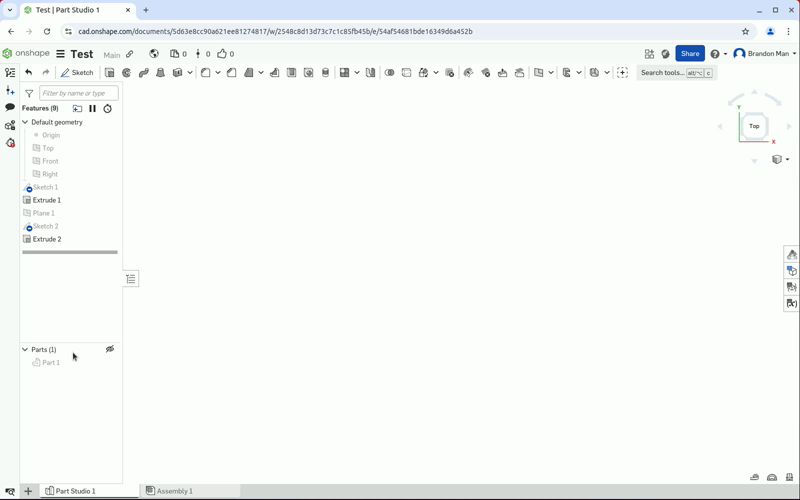
key(shift+y)
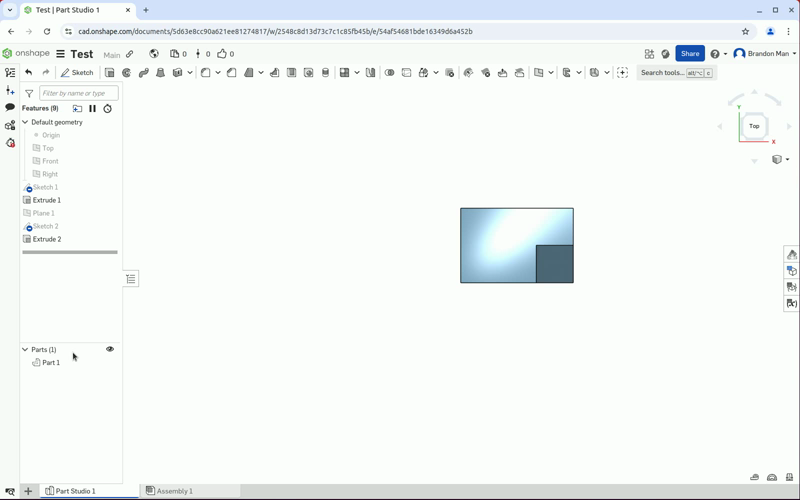
mouse_move(541, 75)
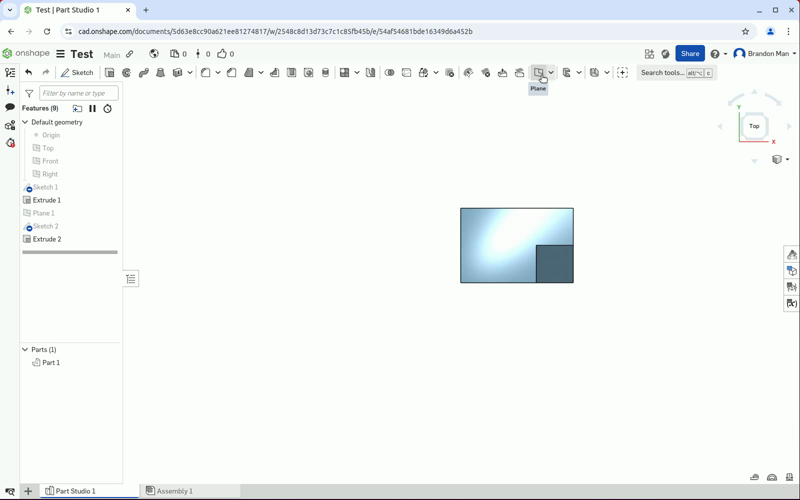
click(541, 75)
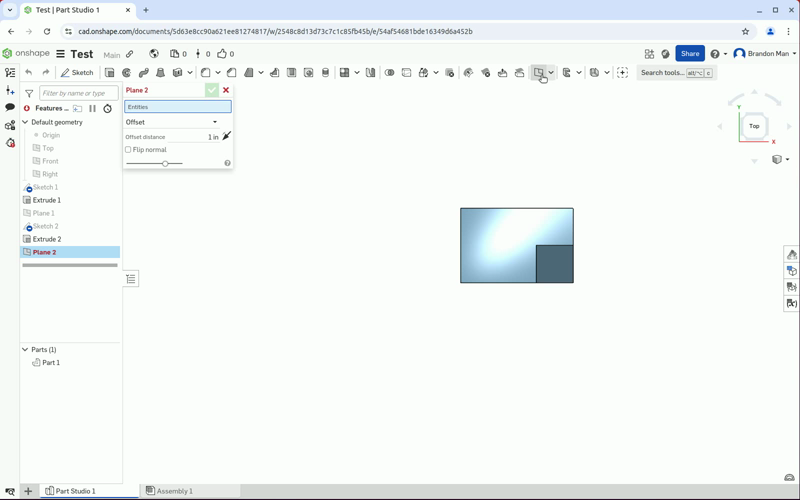
mouse_move(73, 150)
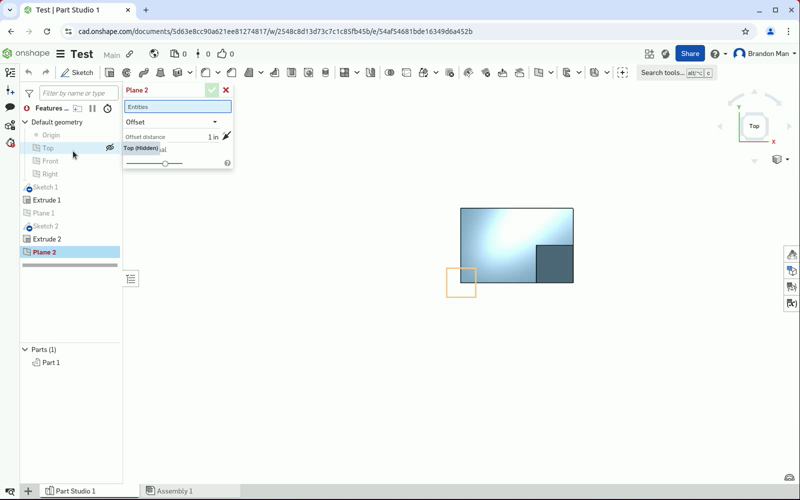
click(73, 150)
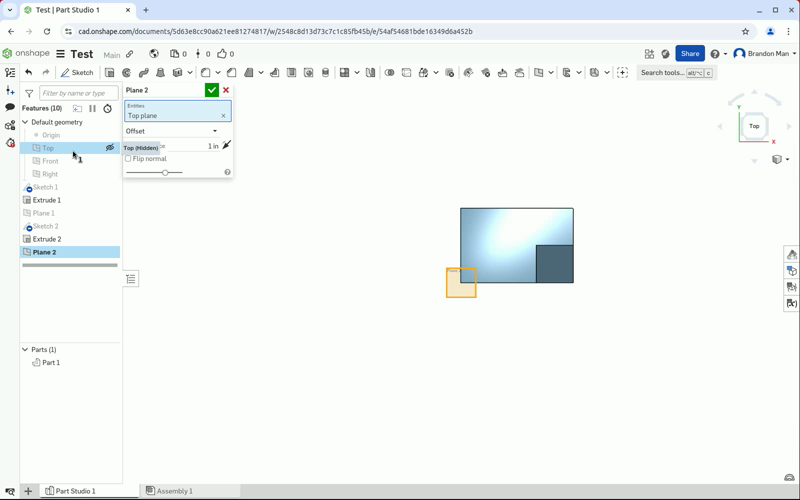
key(tab, 2)
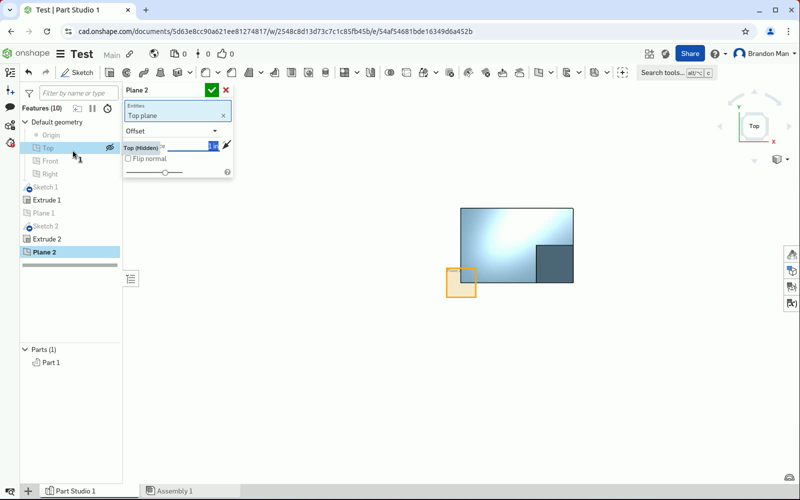
text(15.405)
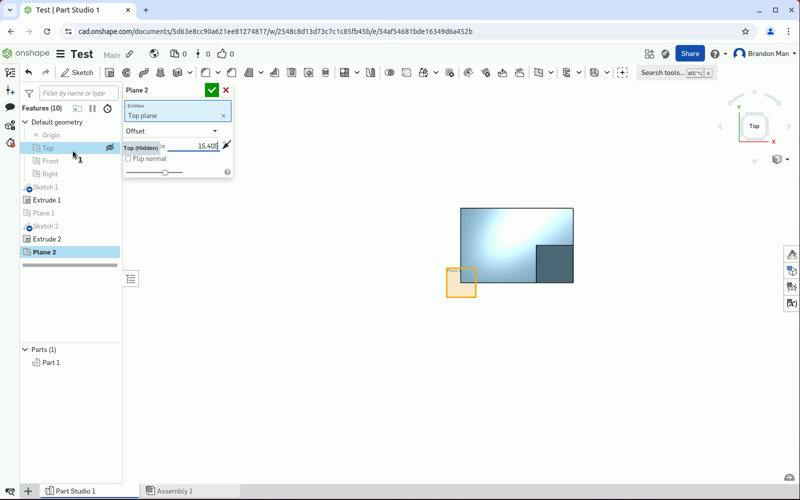
key(enter, 2)
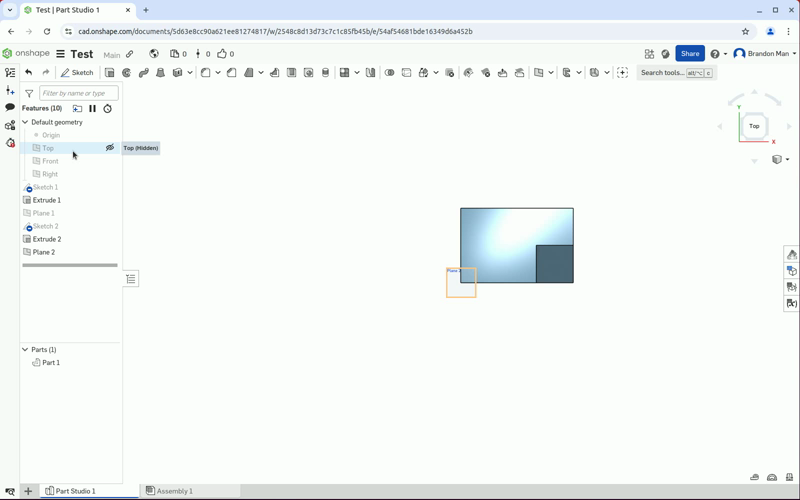
key(shift+s)
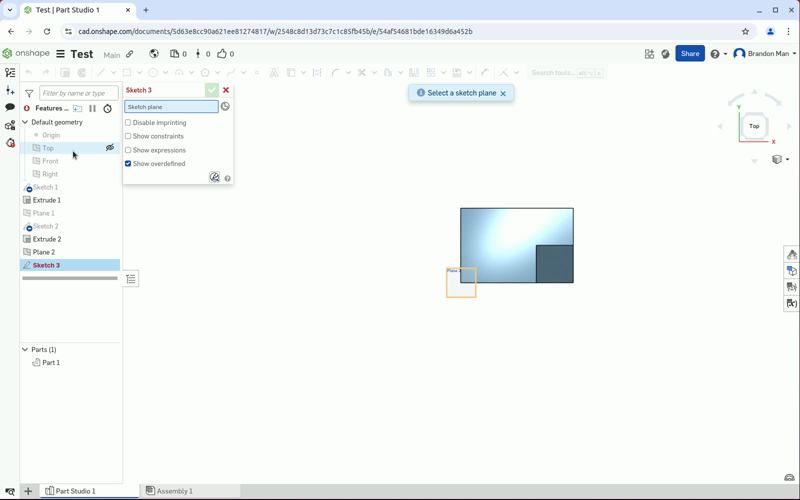
mouse_move(73, 254)
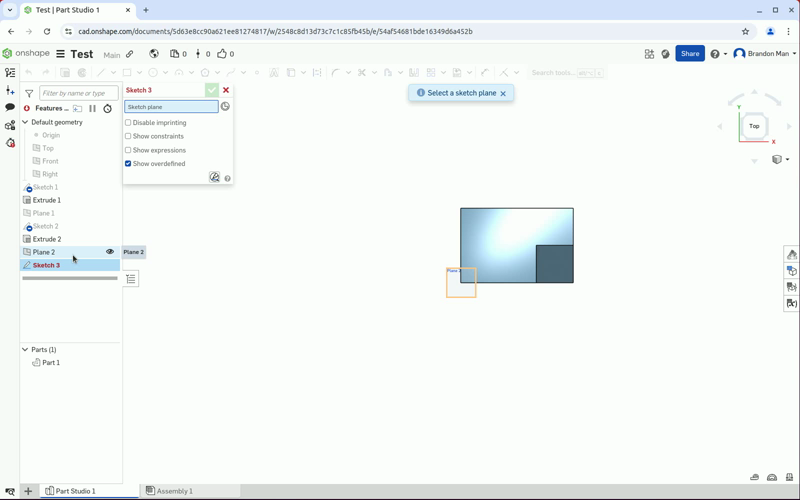
click(73, 254)
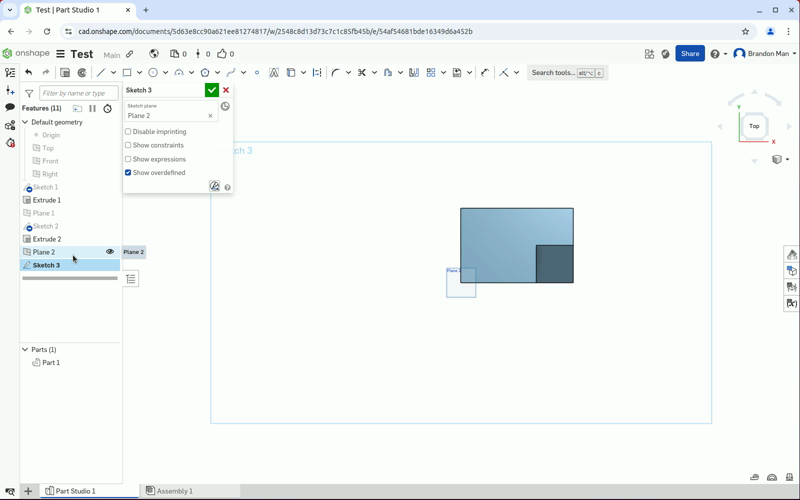
mouse_move(73, 352)
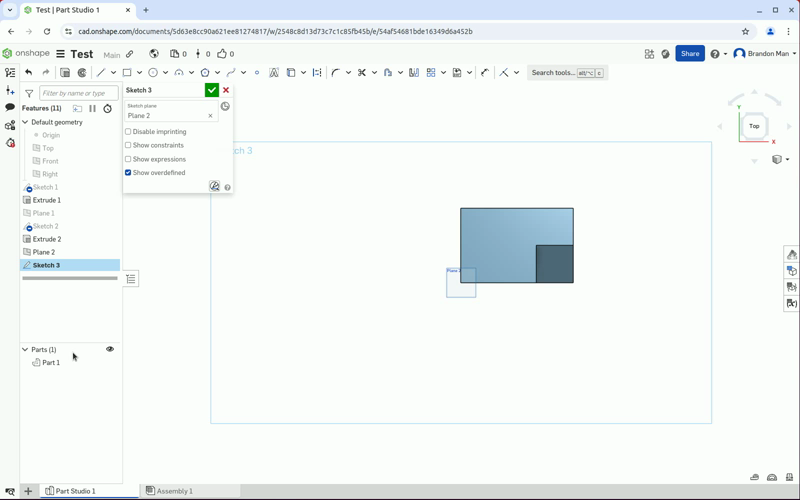
key(y)
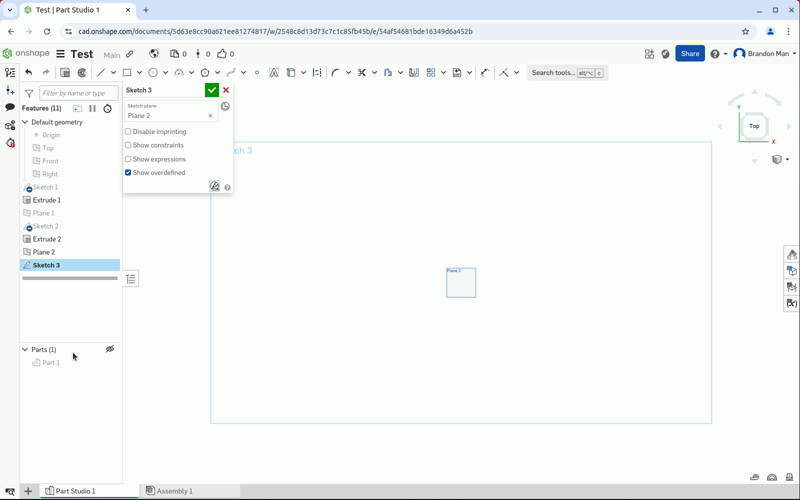
key(l)
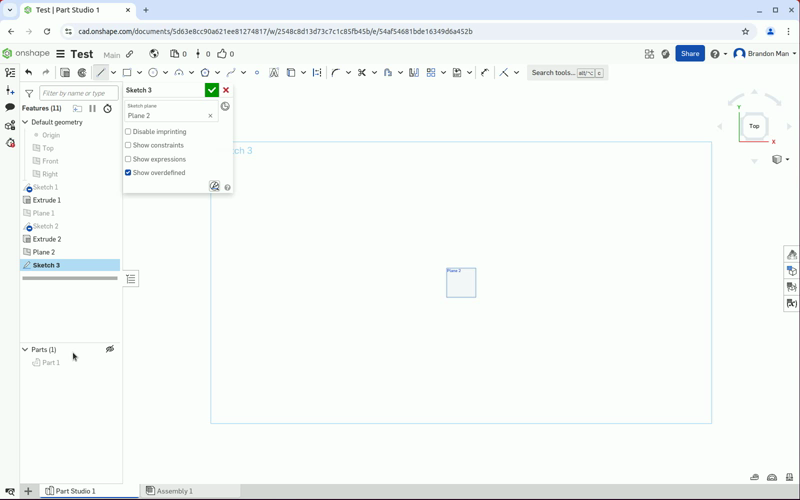
key_down(shift)
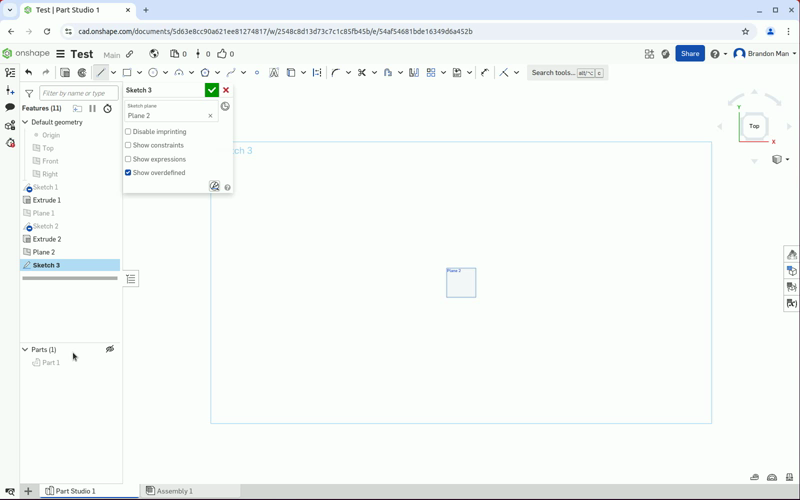
mouse_move(498, 282)
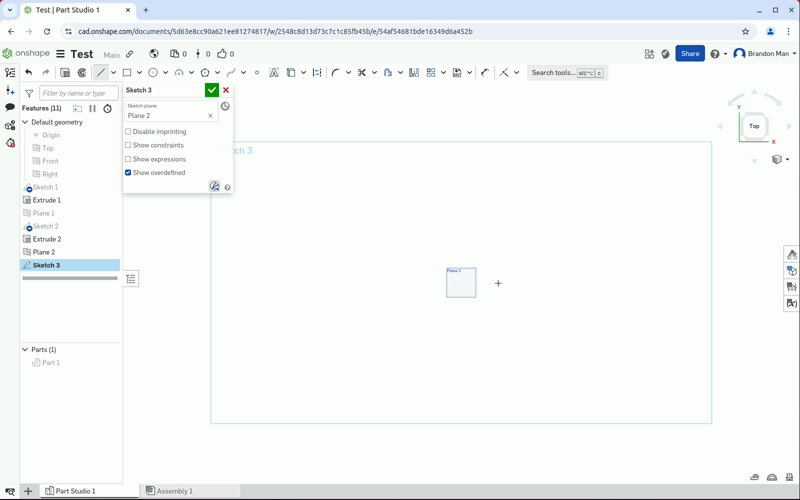
click(498, 282)
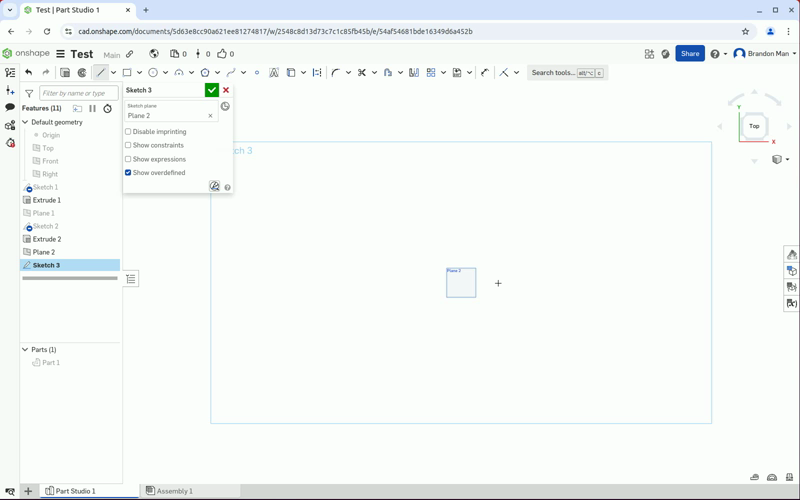
key_up(shift)
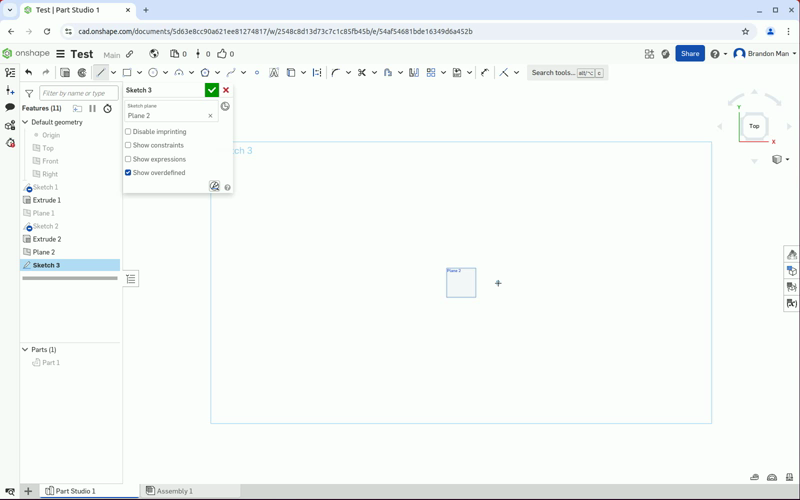
key_down(shift)
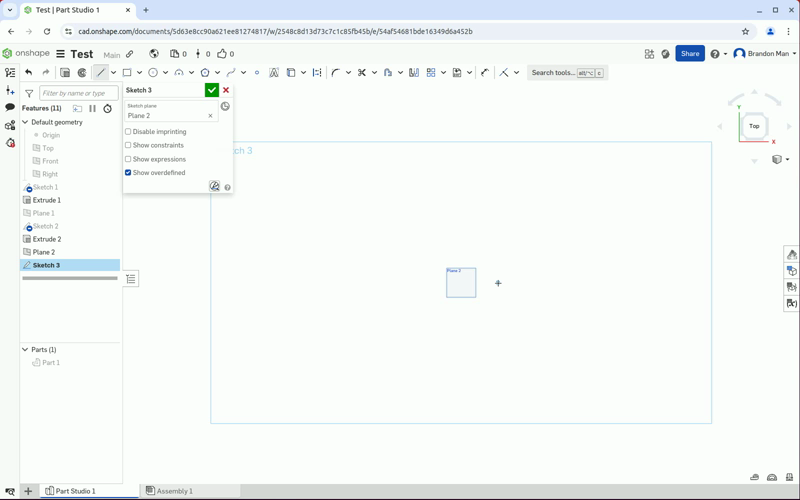
mouse_move(528, 282)
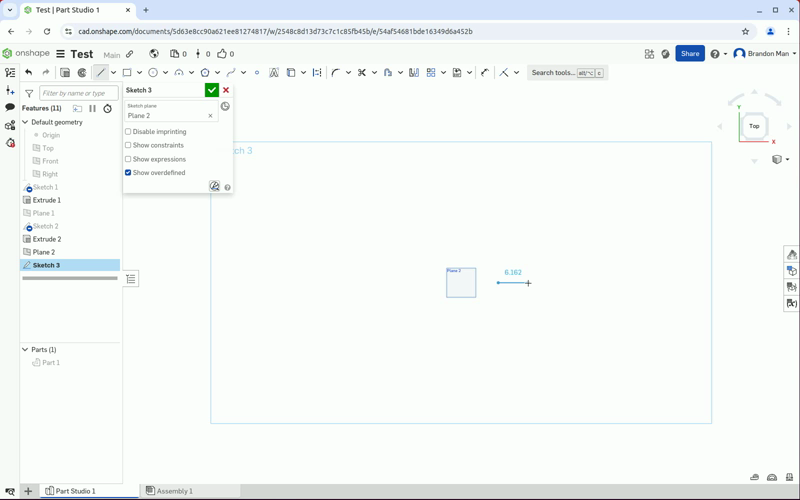
mouse_move(536, 282)
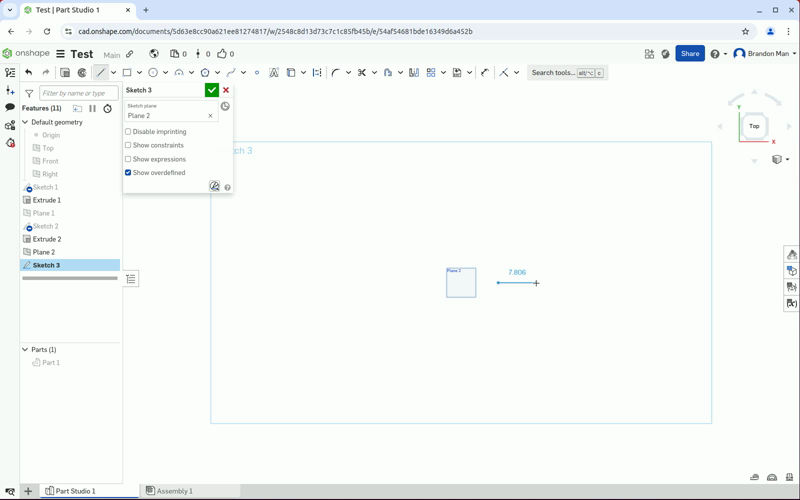
click(536, 282)
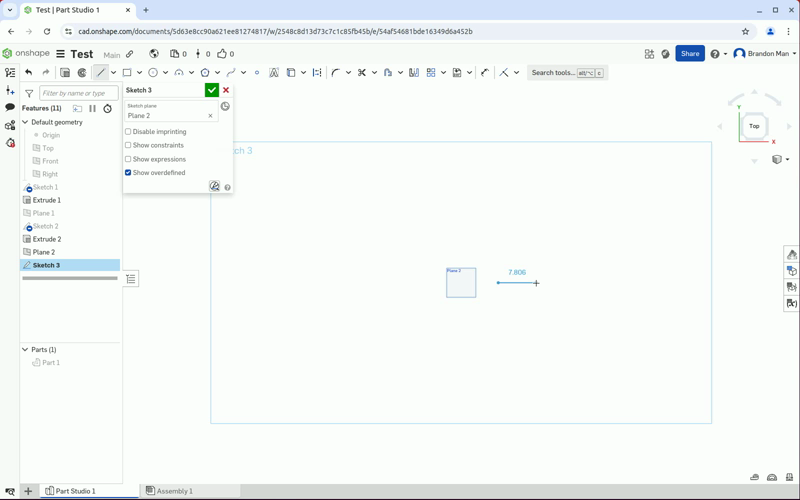
key_up(shift)
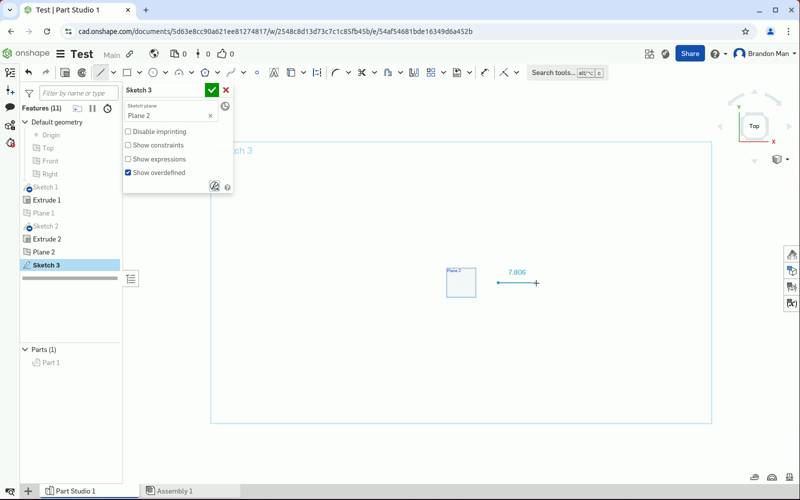
key_down(shift)
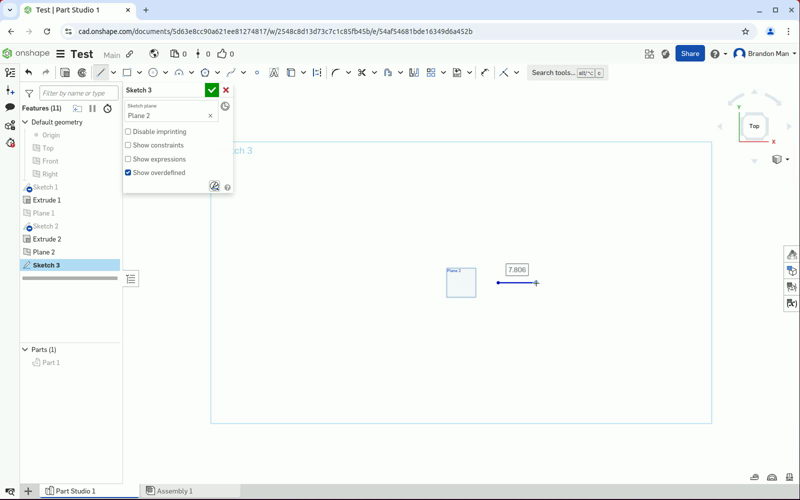
mouse_move(566, 282)
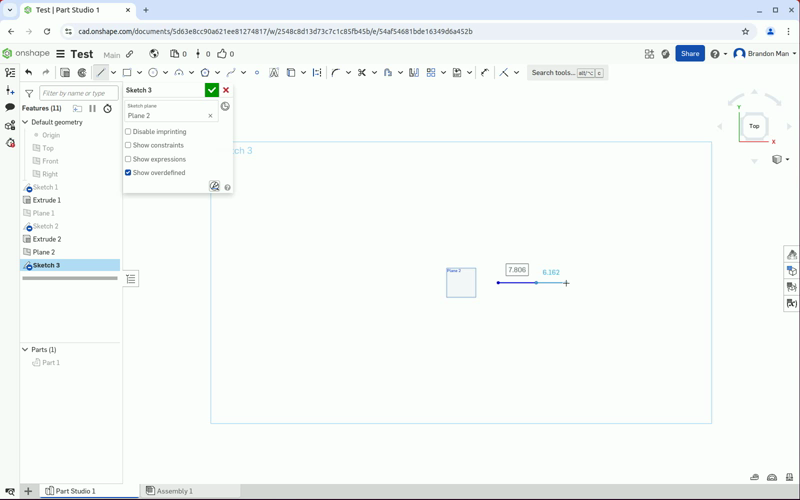
mouse_move(536, 245)
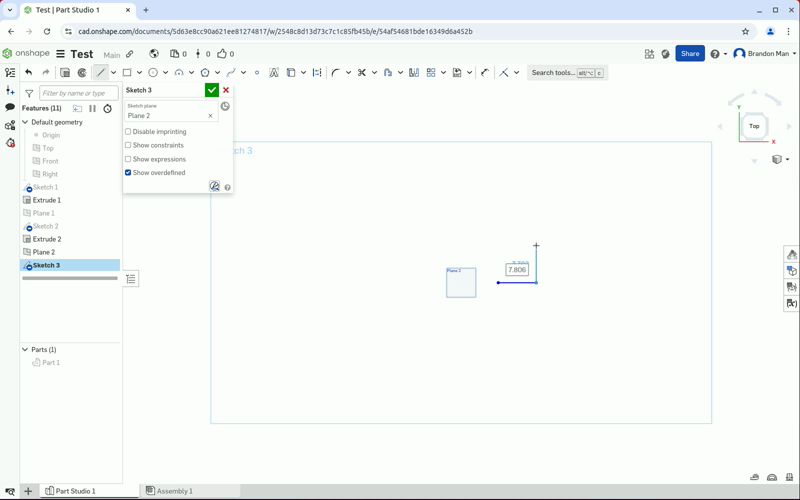
click(536, 245)
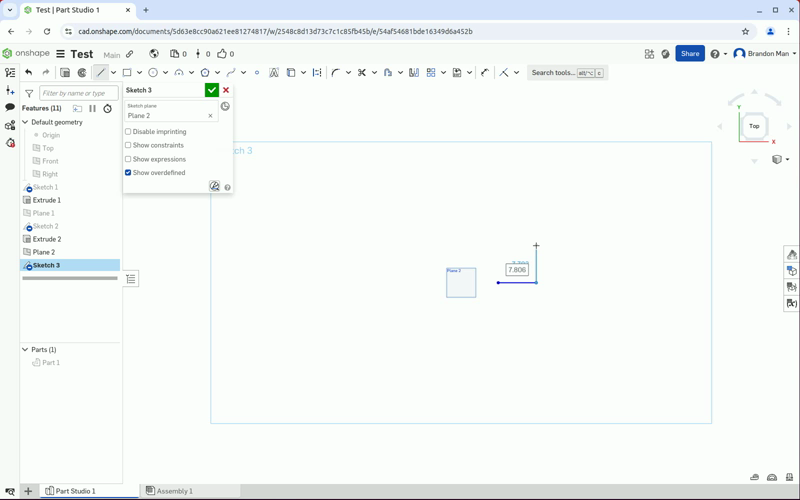
key_up(shift)
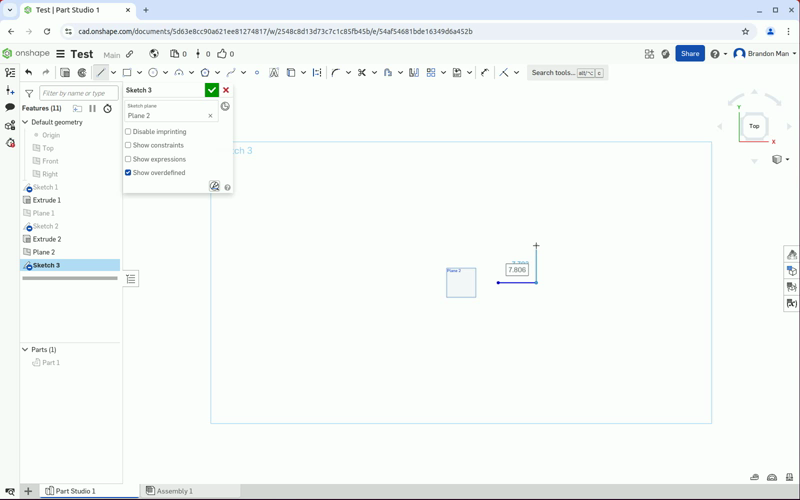
key_down(shift)
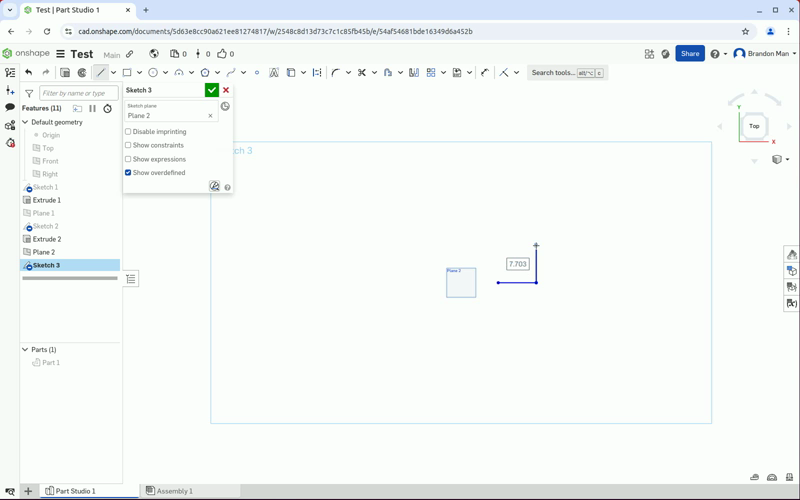
mouse_move(566, 245)
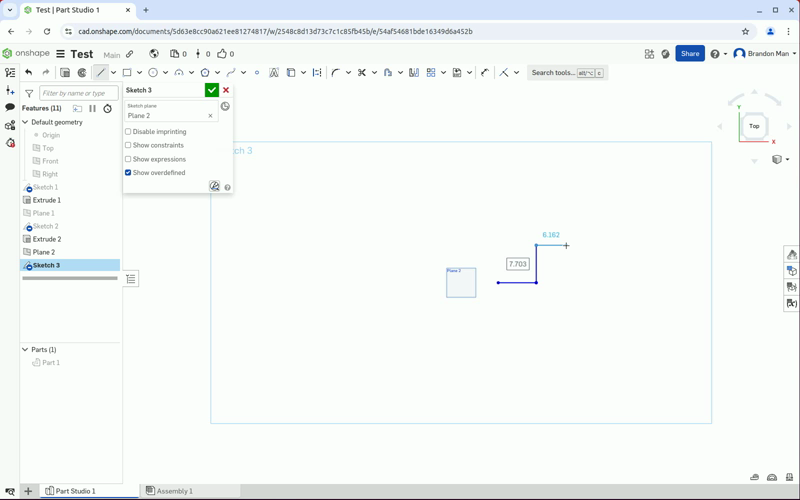
mouse_move(536, 226)
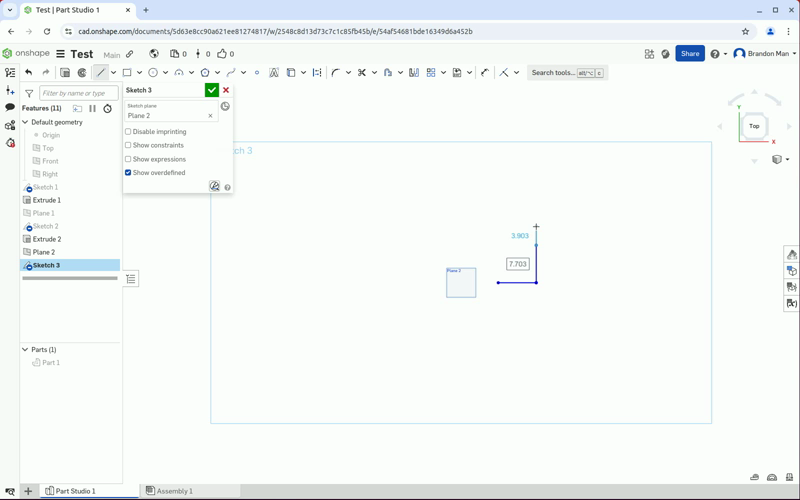
click(536, 226)
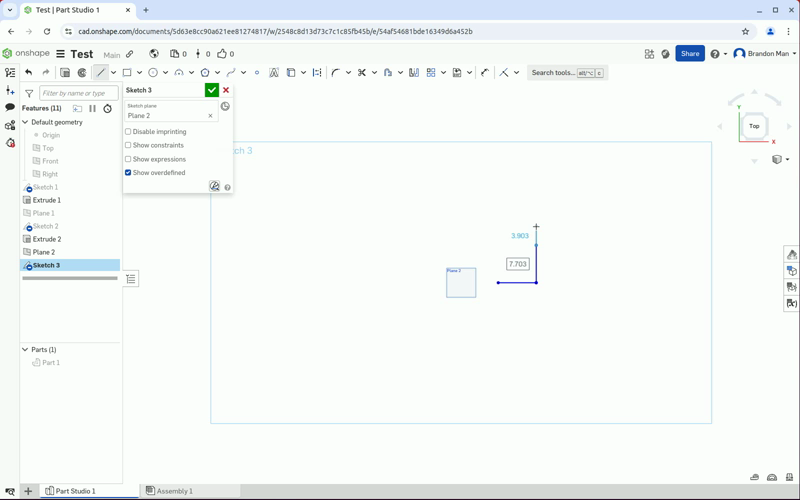
key_up(shift)
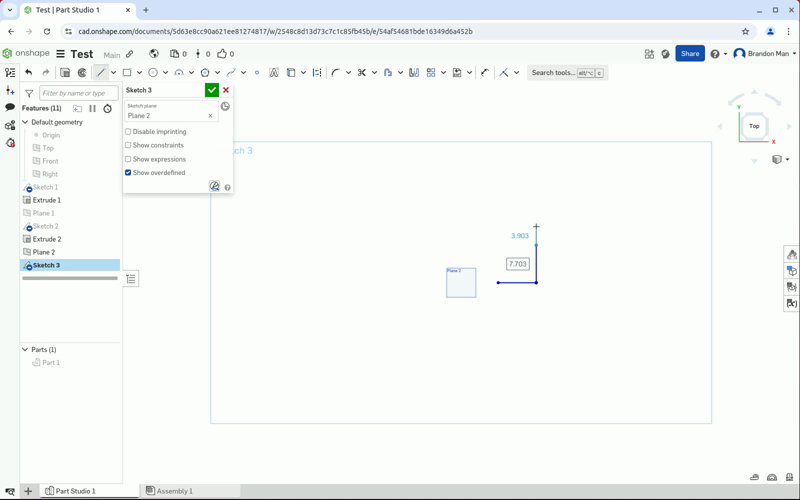
key_down(shift)
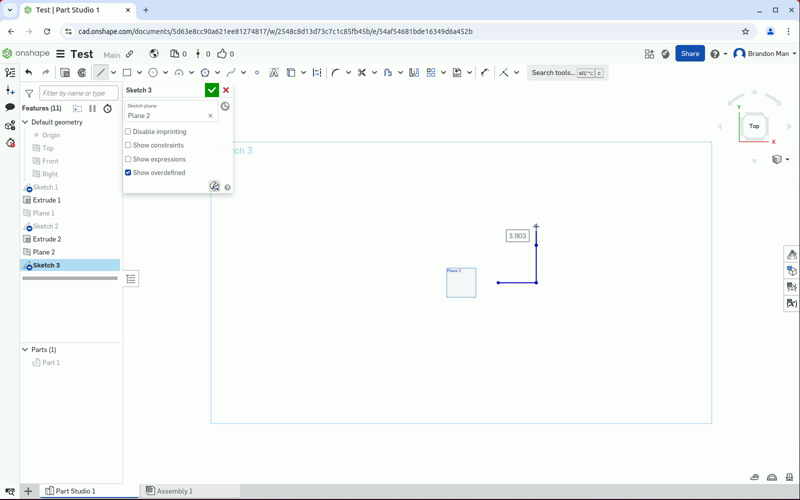
mouse_move(566, 226)
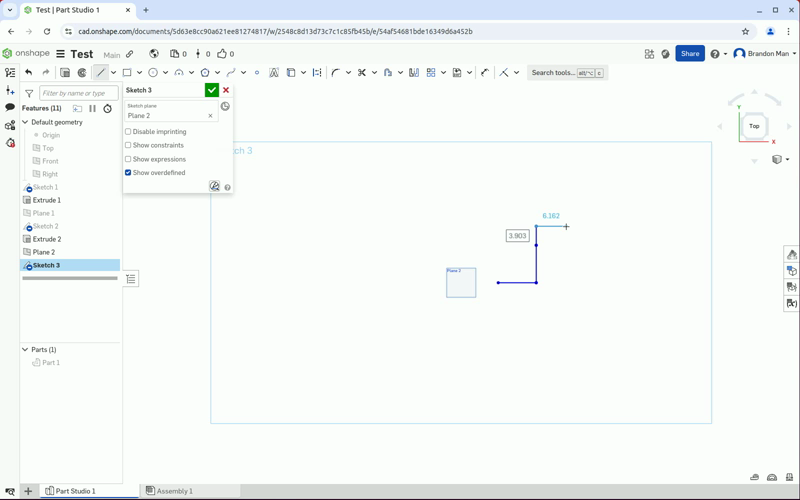
mouse_move(498, 226)
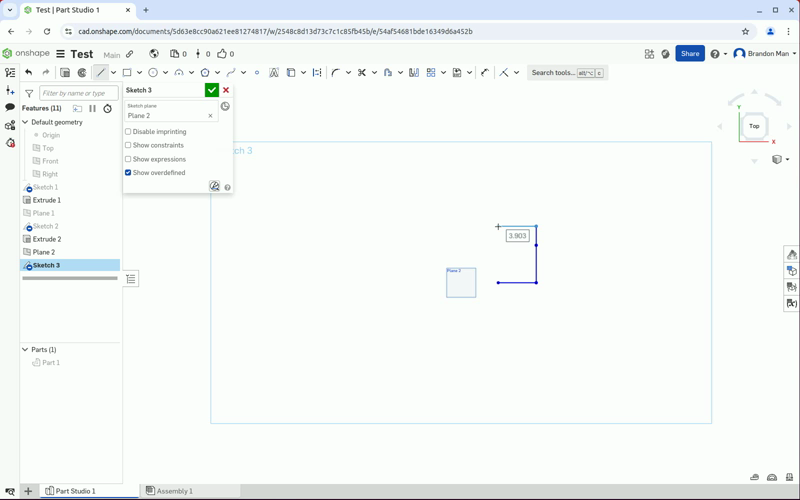
click(498, 226)
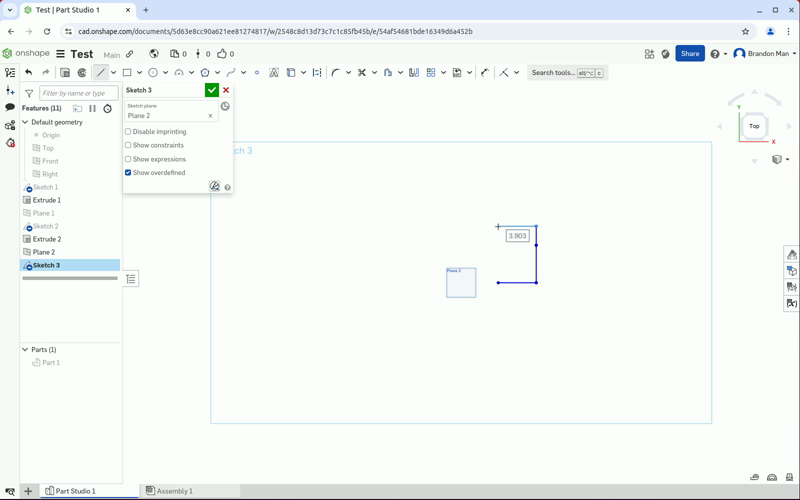
key_up(shift)
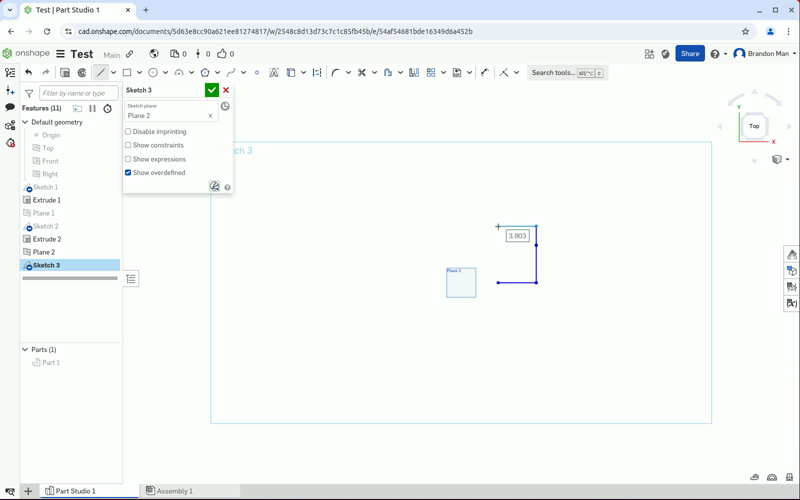
mouse_move(528, 226)
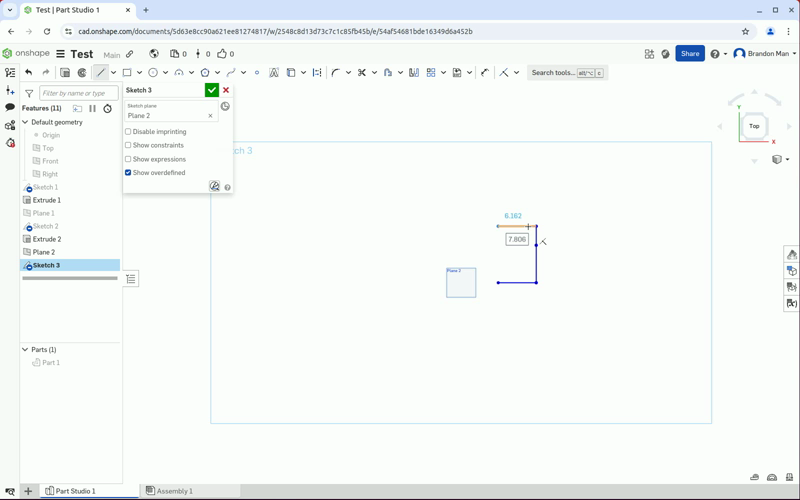
key_down(shift)
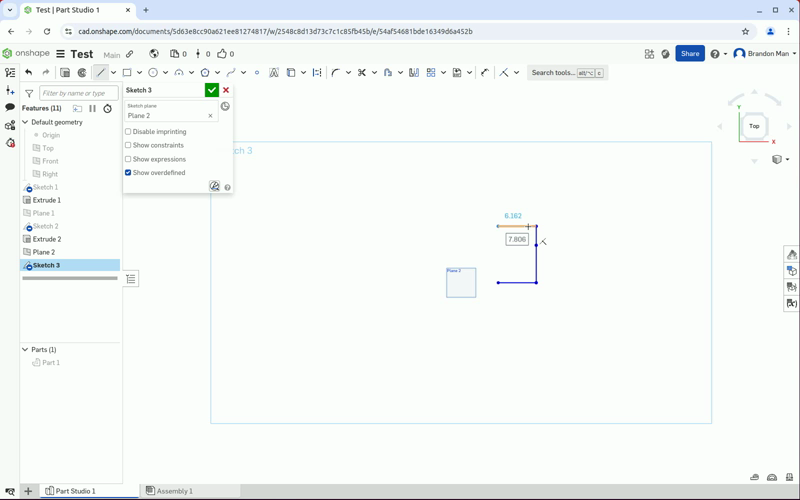
mouse_move(498, 282)
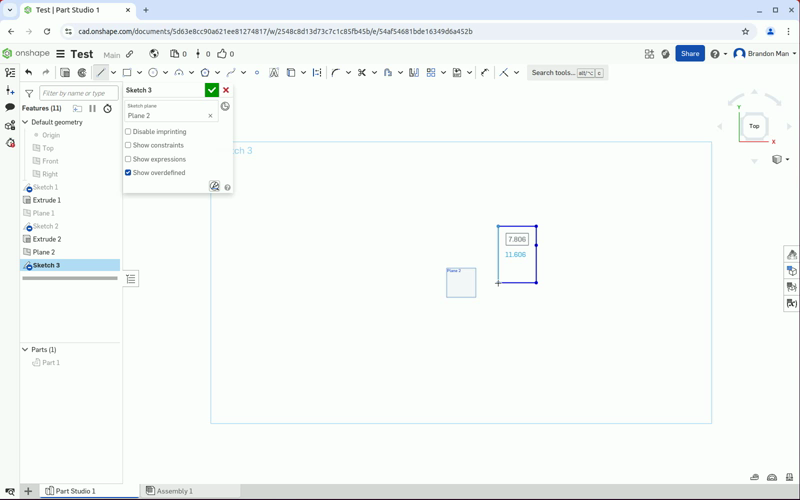
key_up(shift)
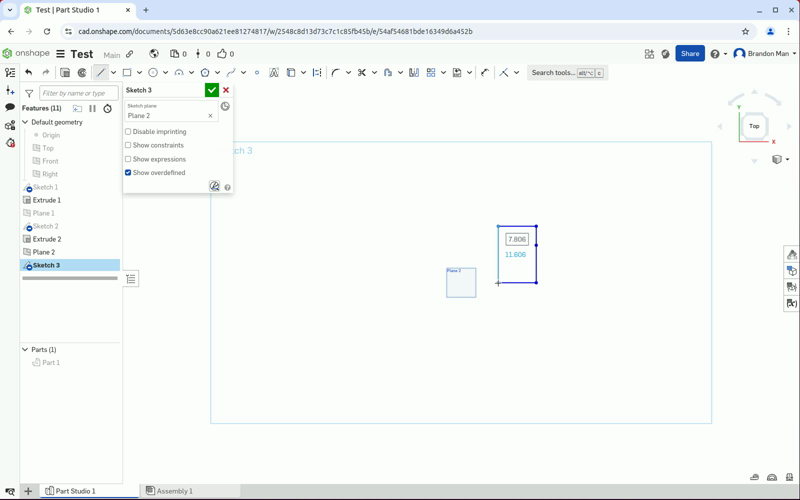
click(498, 282)
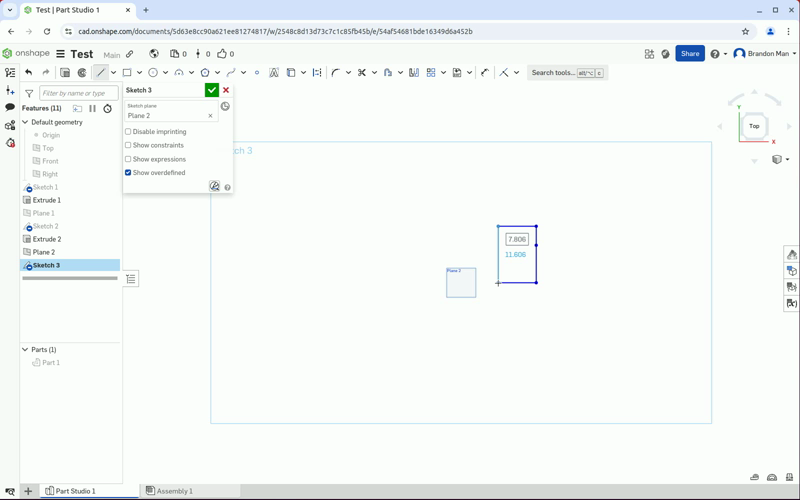
key(esc)
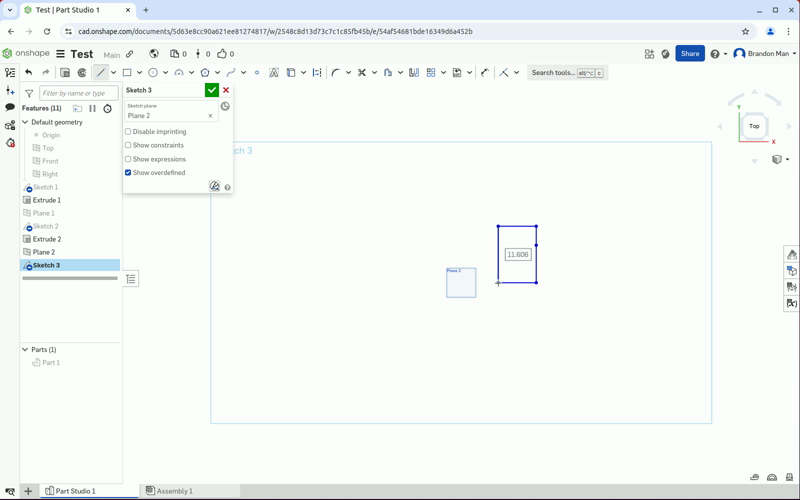
mouse_move(518, 228)
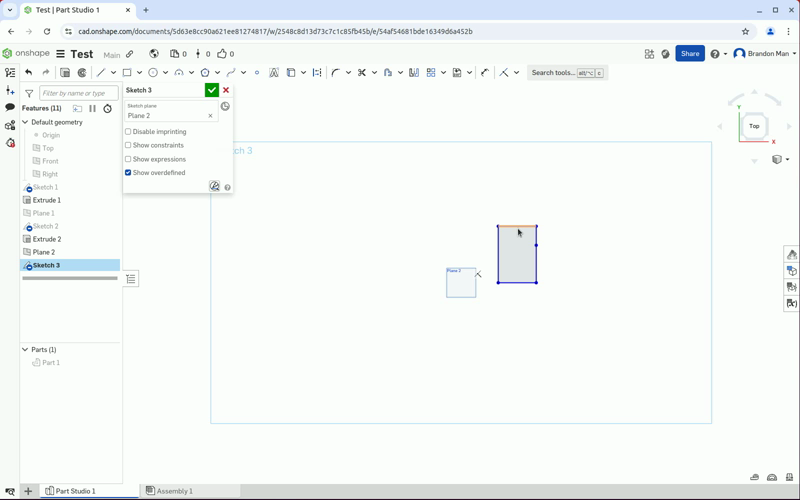
click(518, 228)
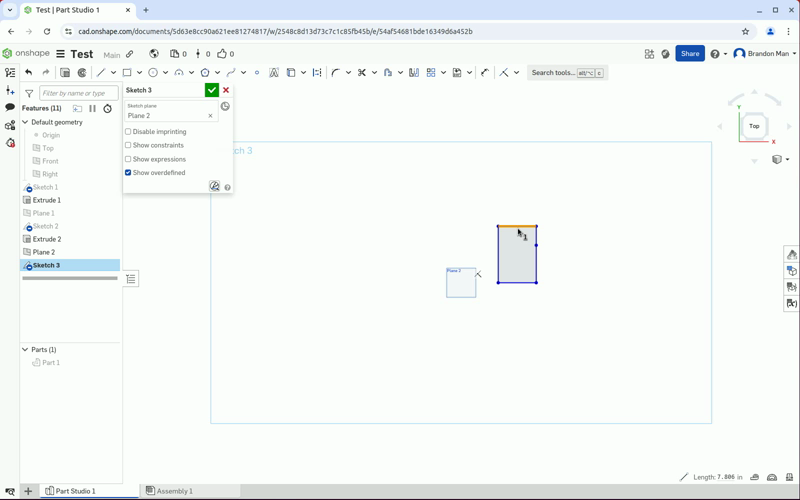
mouse_move(73, 352)
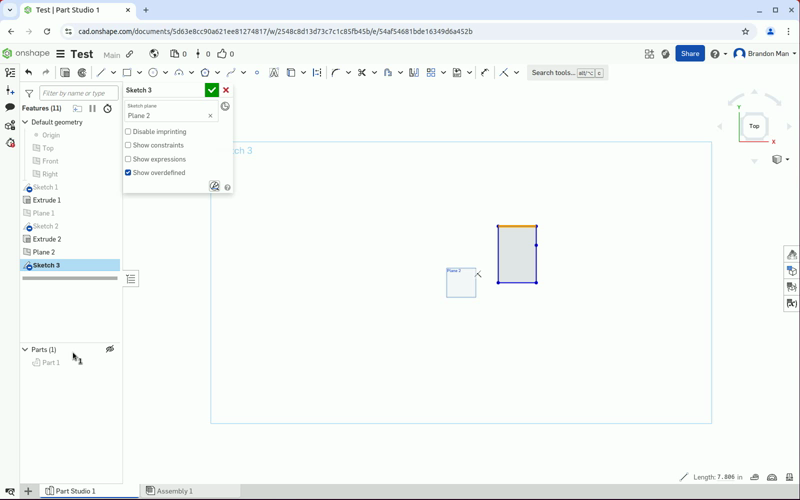
key(shift+y)
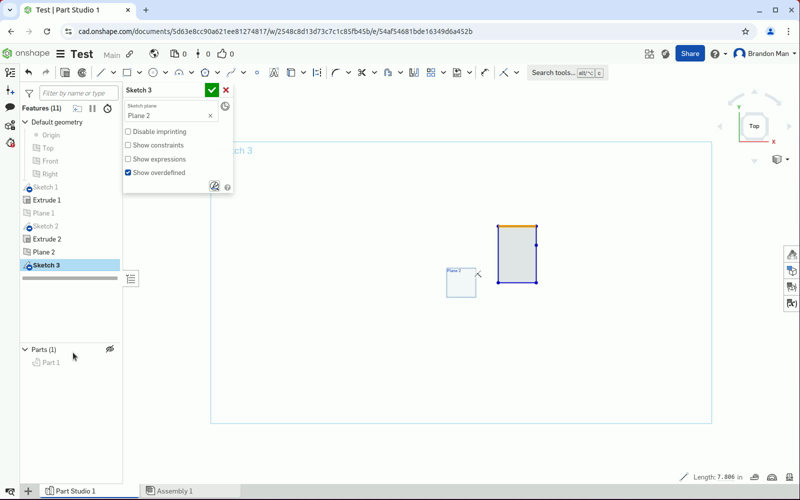
key(shift+e)
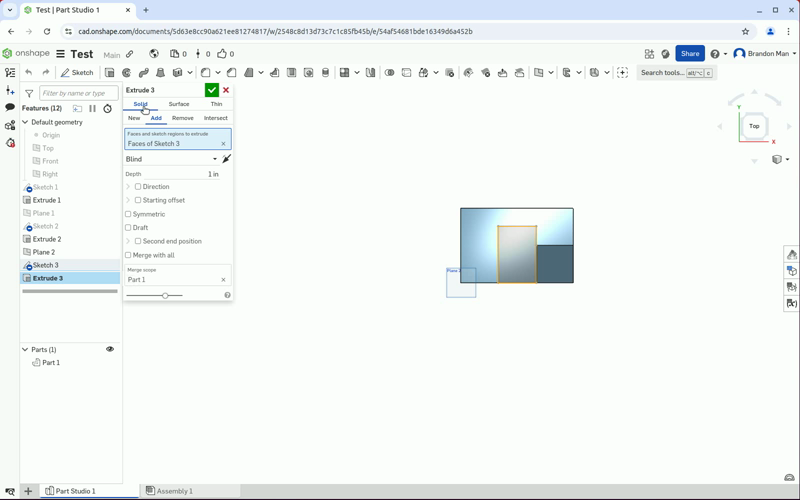
mouse_move(143, 106)
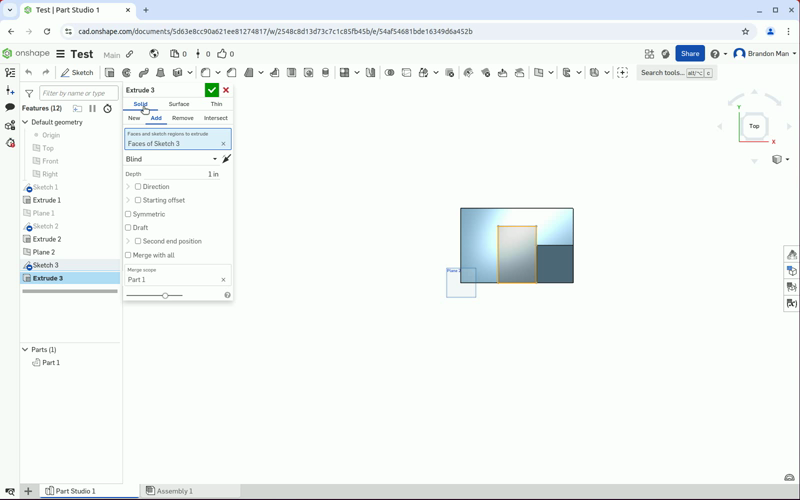
click(143, 106)
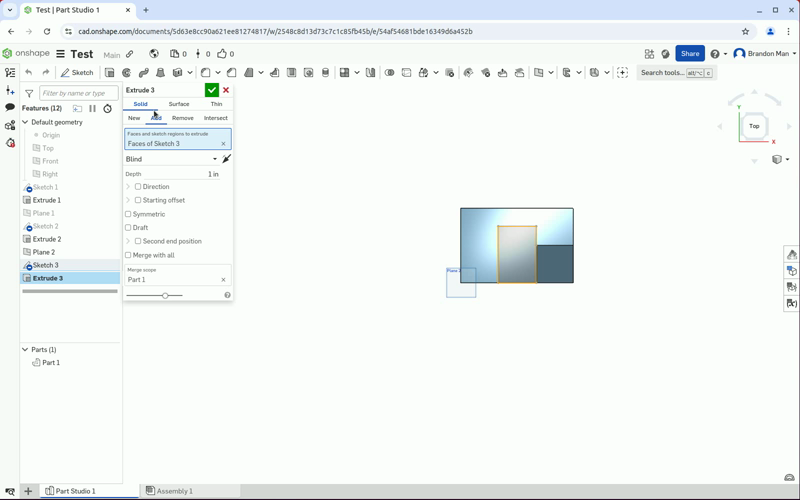
mouse_move(186, 120)
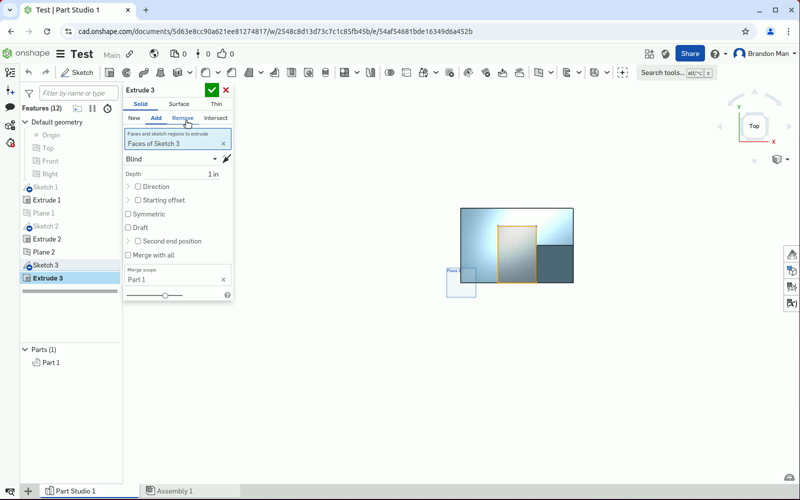
click(186, 120)
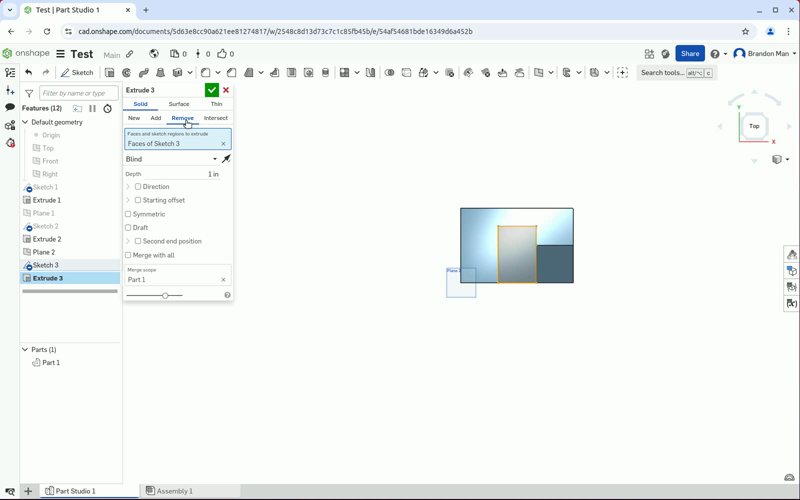
key(tab, 4)
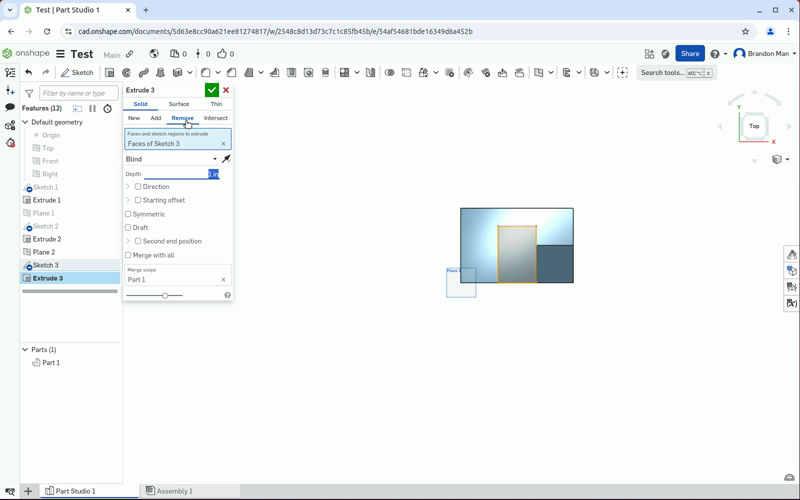
text(15.405)
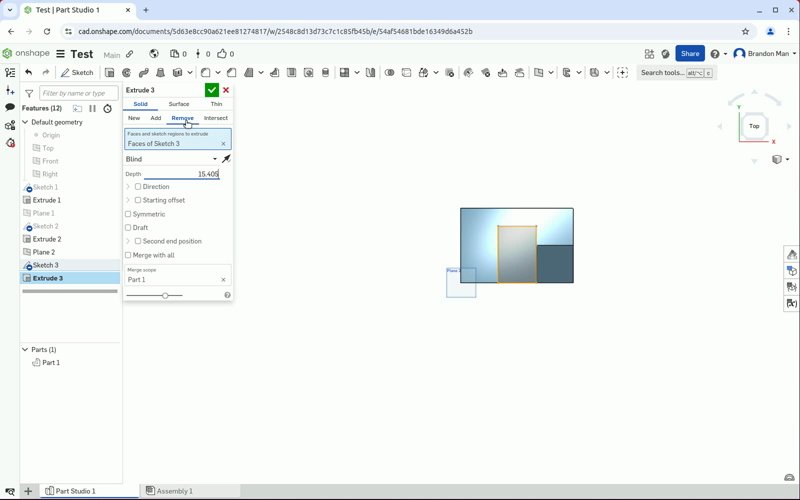
key(tab, 6)
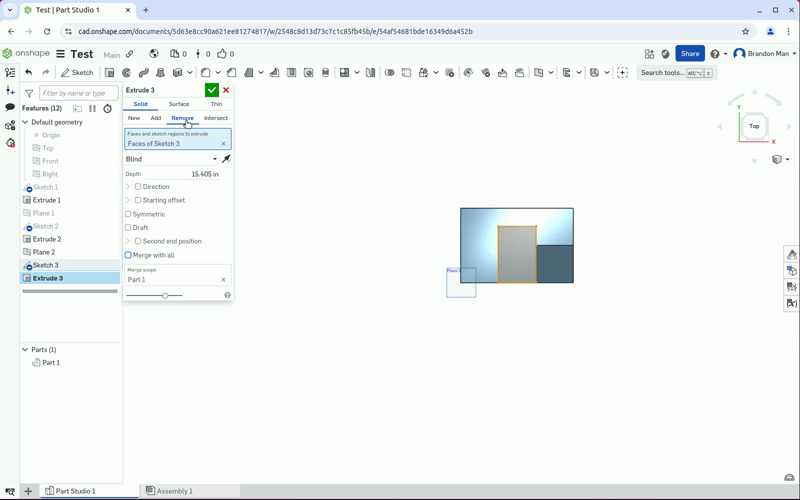
key(space)
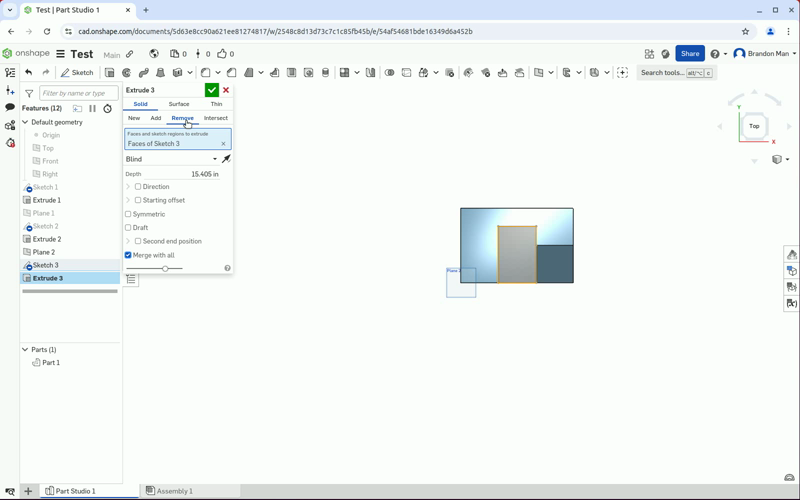
key(enter)
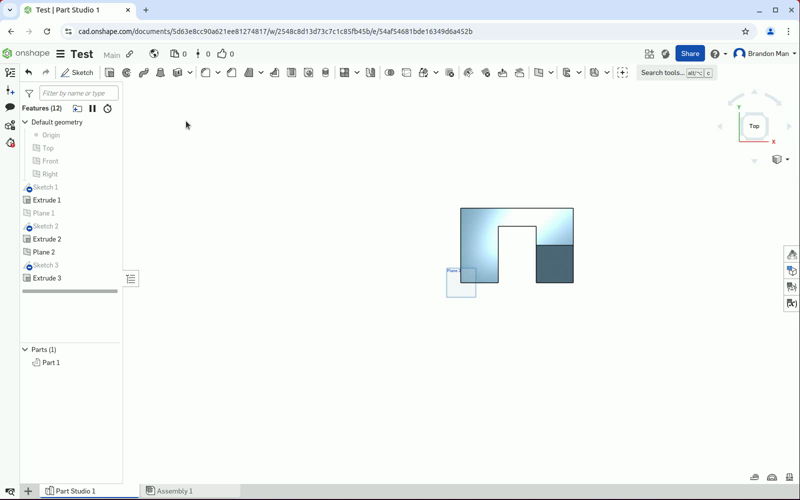
key(shift+h)
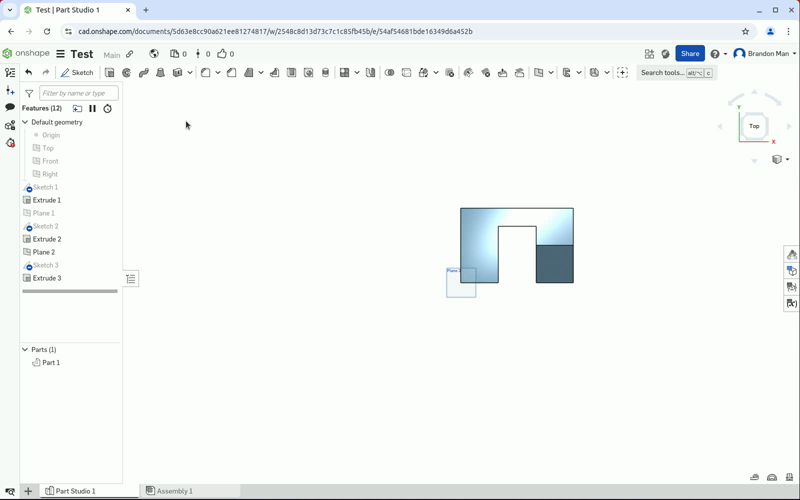
key(shift+h)
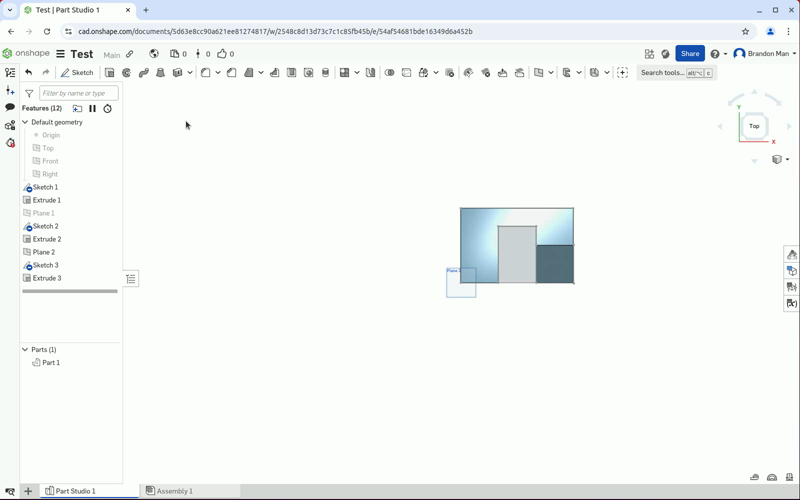
key(shift+7)
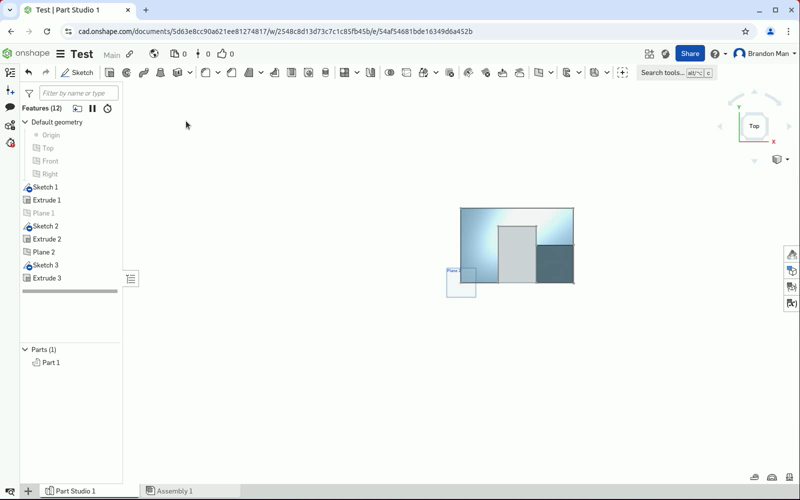
key(up, 3)
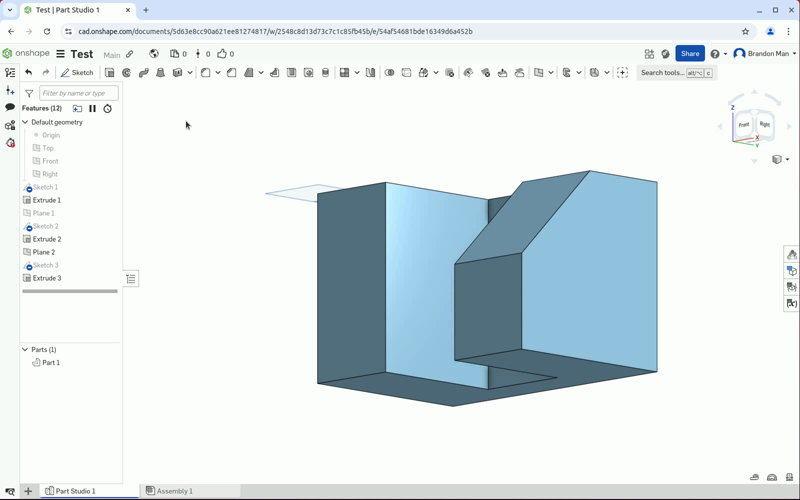
key(left, 3)
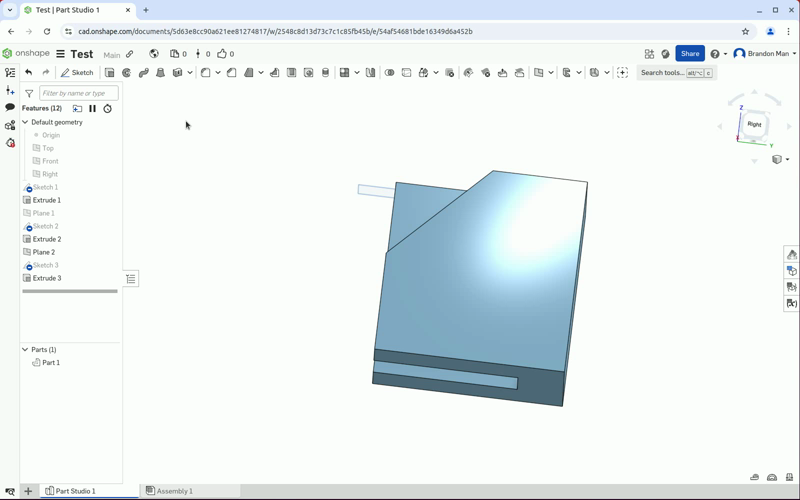
key(right, 3)
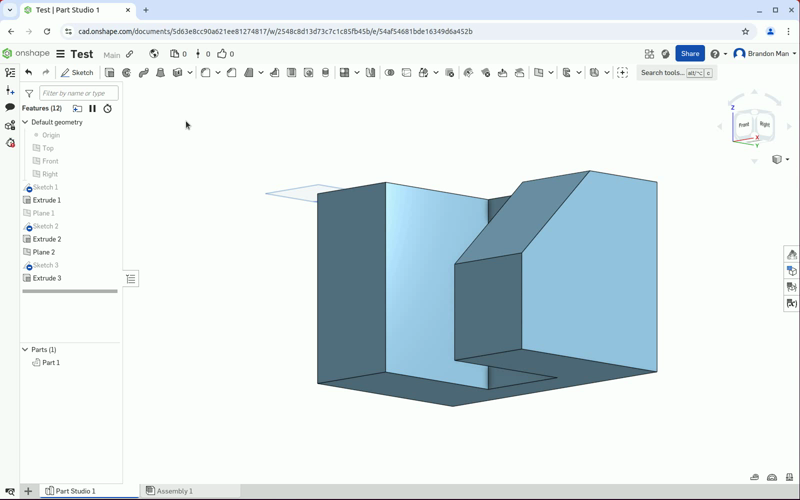
key(down, 3)
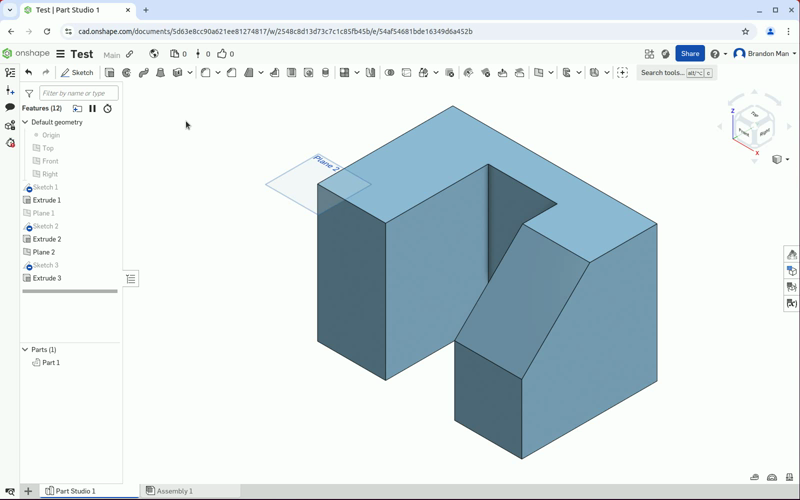
mouse_move(73, 189)
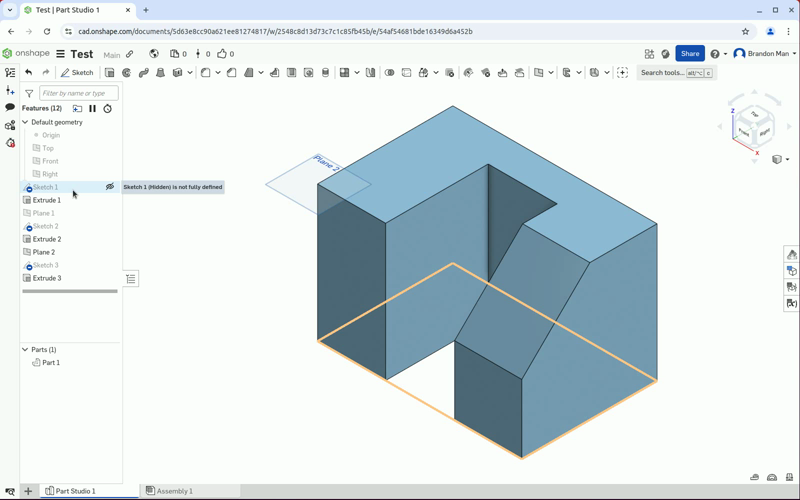
click(73, 189)